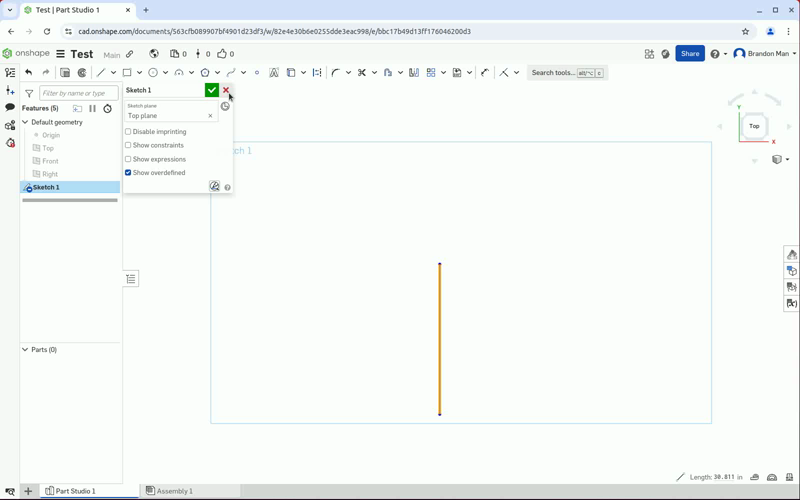
key(shift+h)
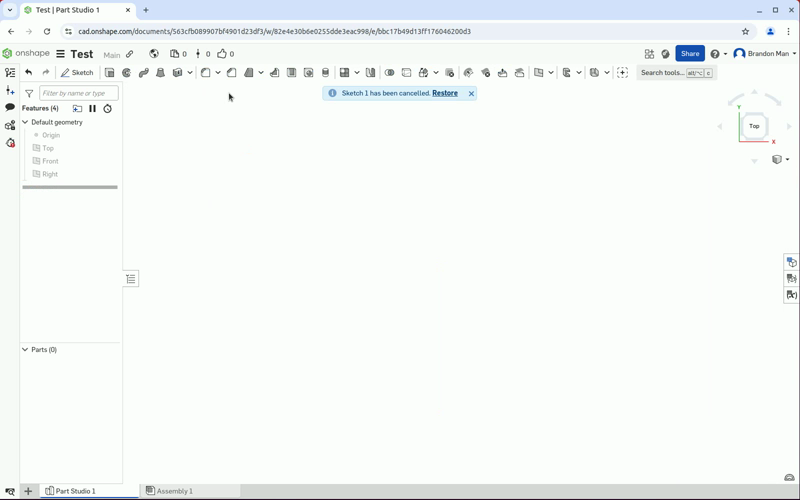
mouse_move(73, 352)
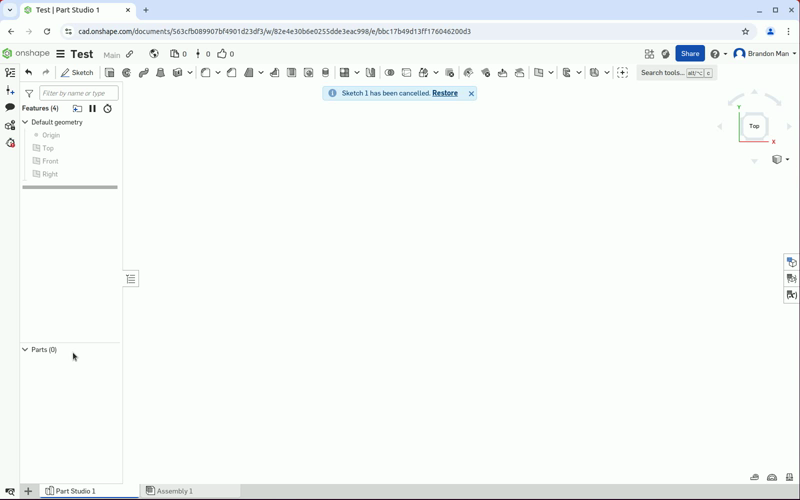
key(y)
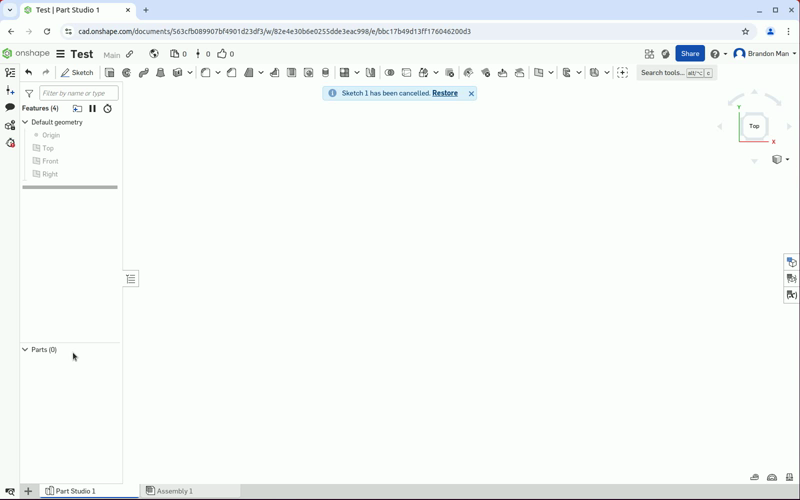
key(shift+p)
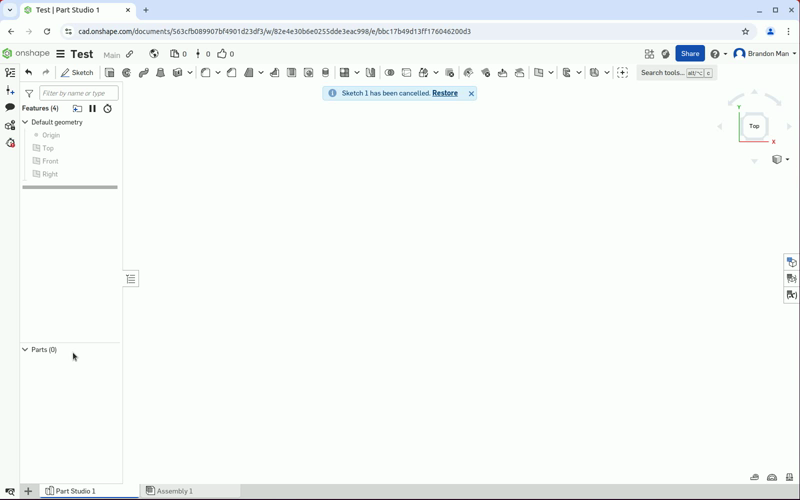
key(space)
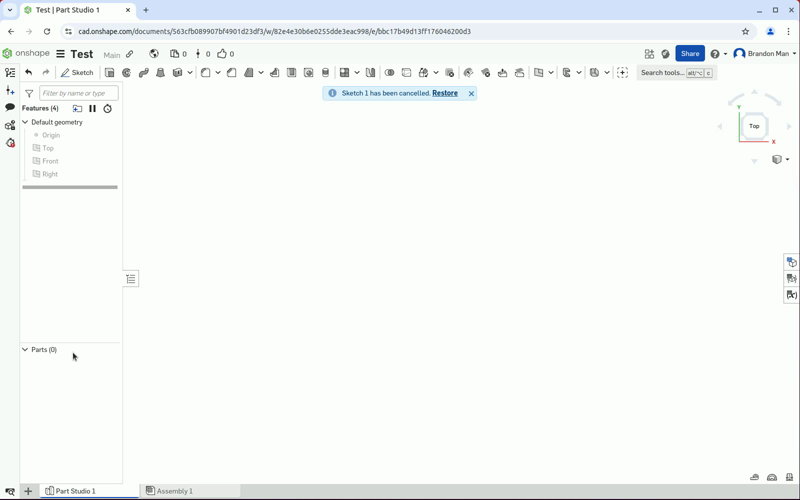
key_down(shift)
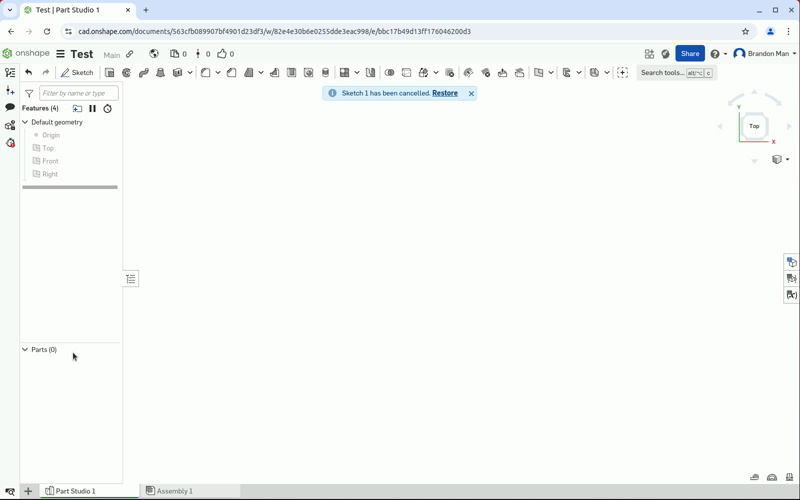
key(up)
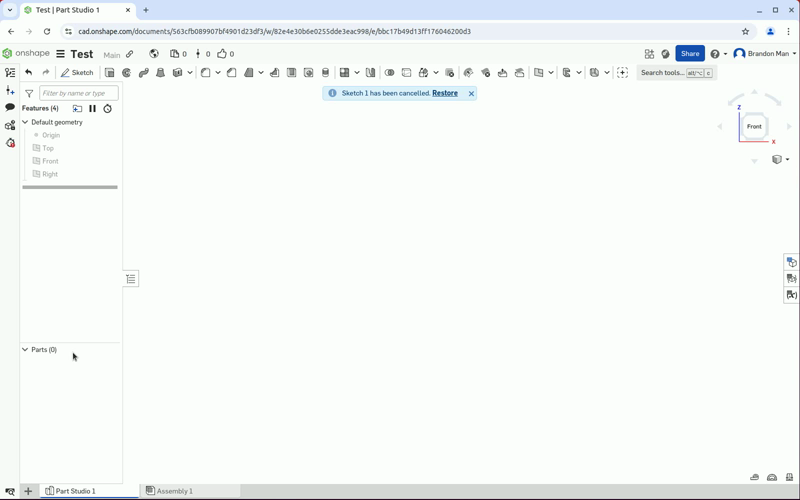
key_up(shift)
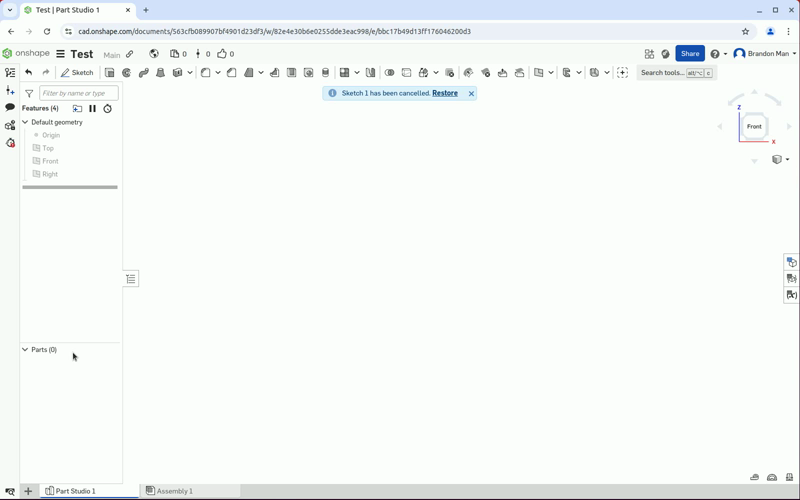
mouse_move(73, 352)
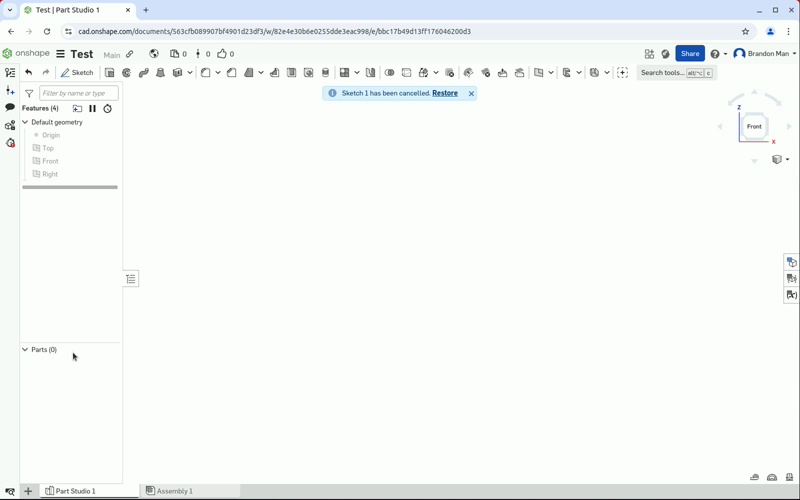
key(shift+y)
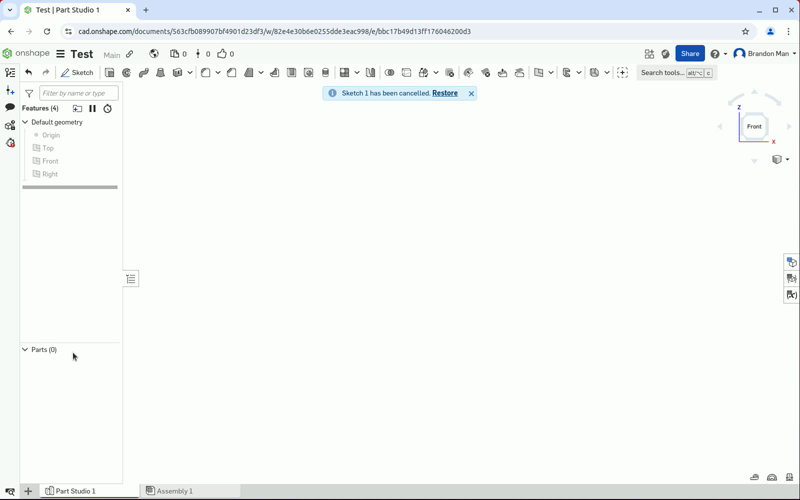
key(shift+s)
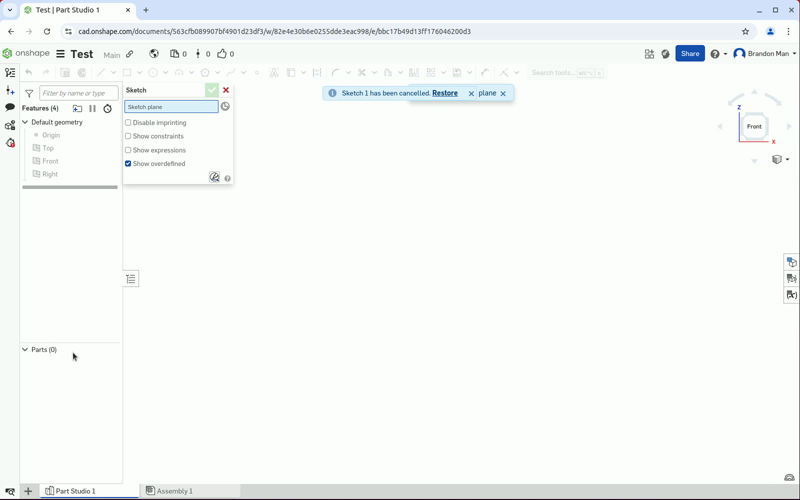
mouse_move(73, 163)
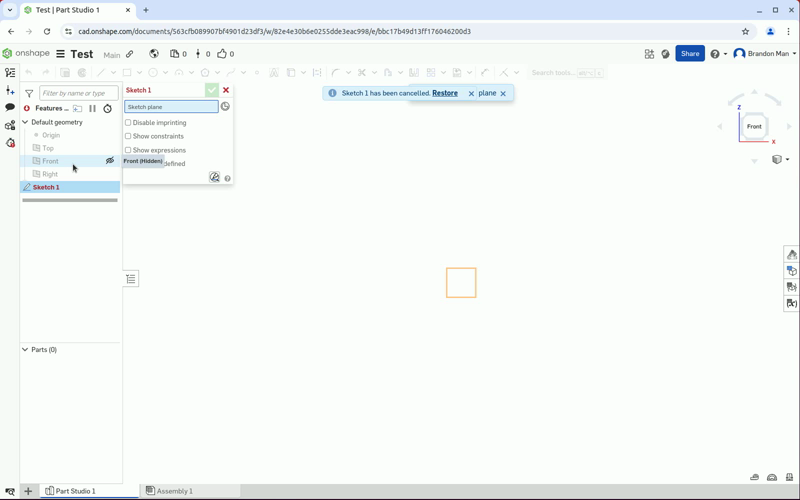
click(73, 163)
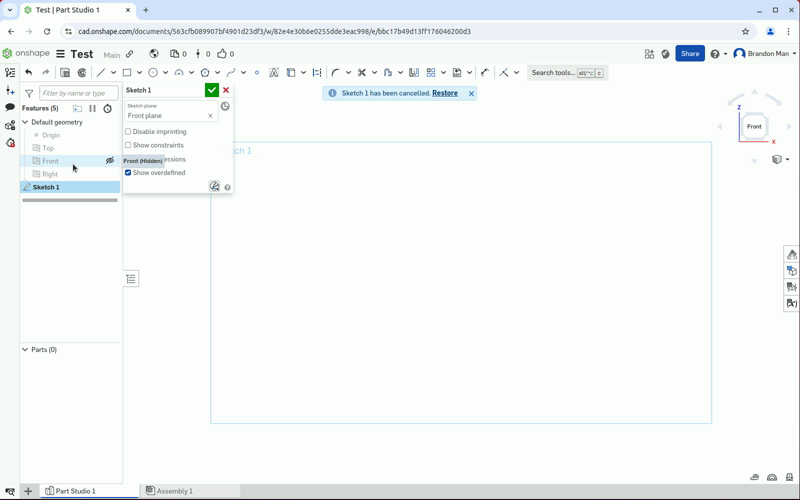
mouse_move(73, 352)
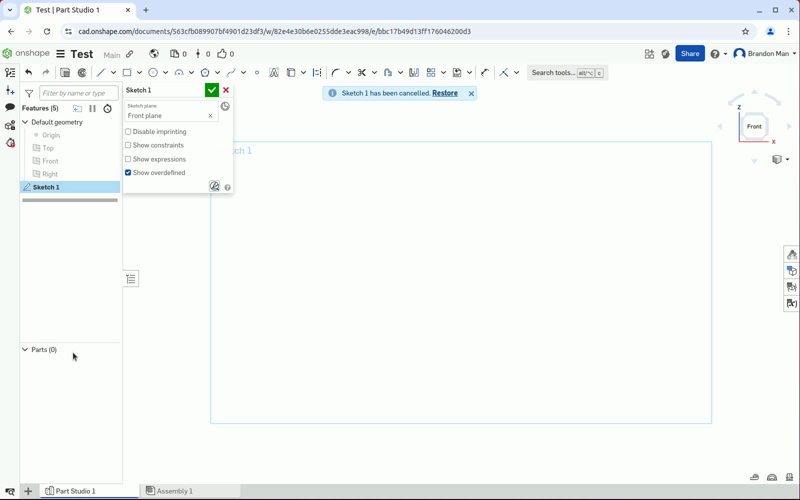
key(y)
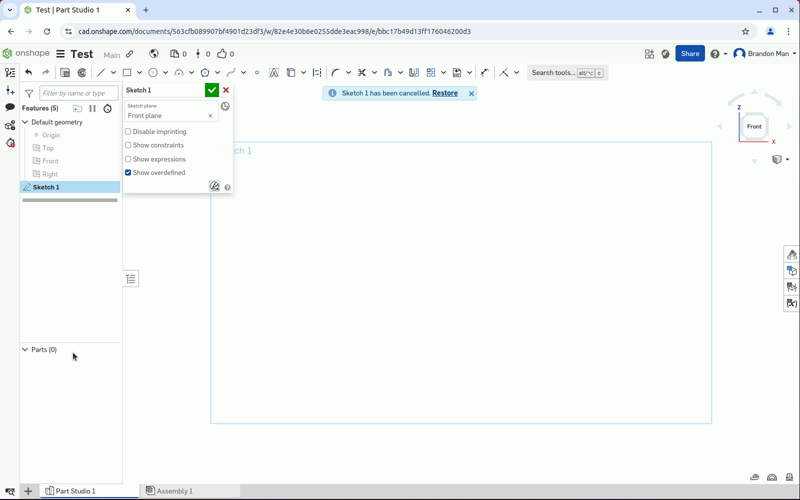
key(l)
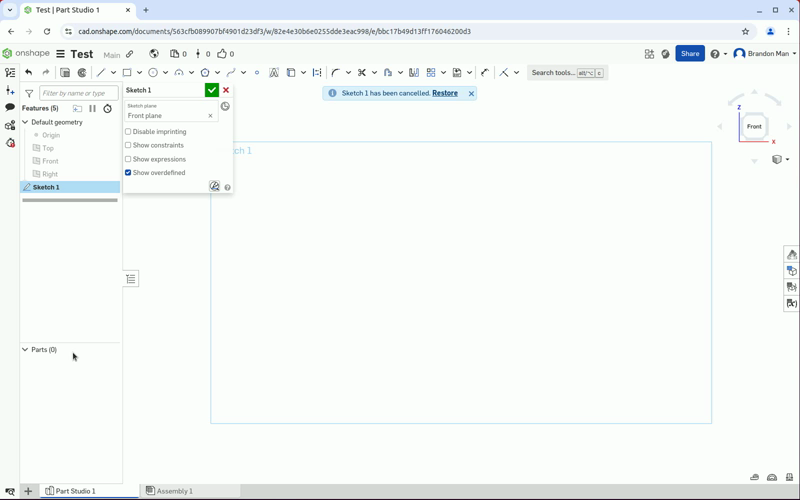
key_down(shift)
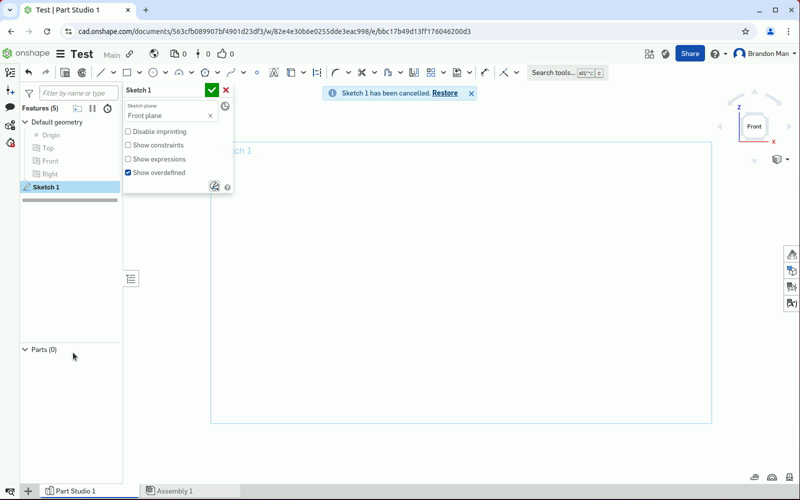
mouse_move(385, 335)
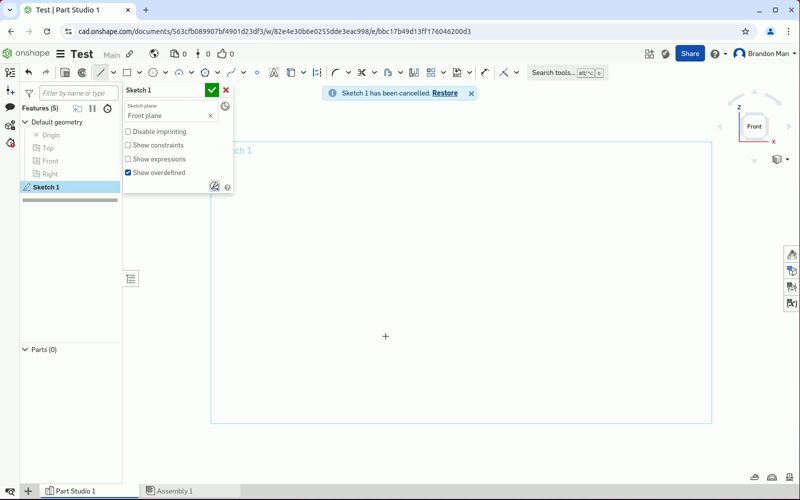
click(385, 335)
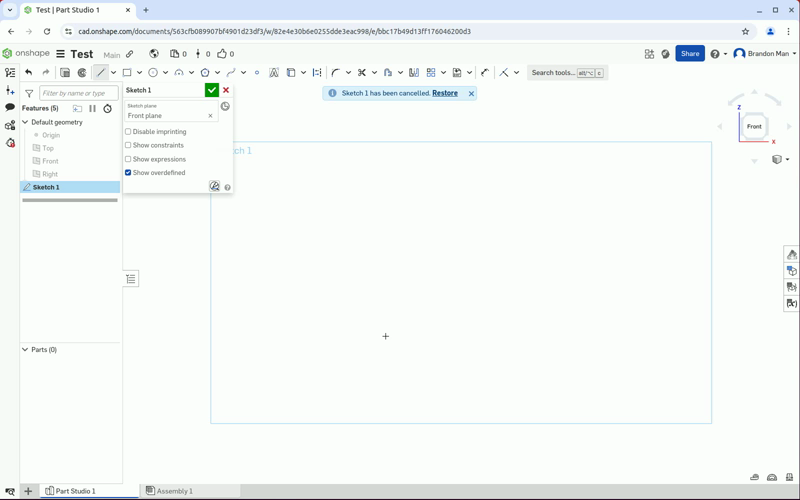
key_up(shift)
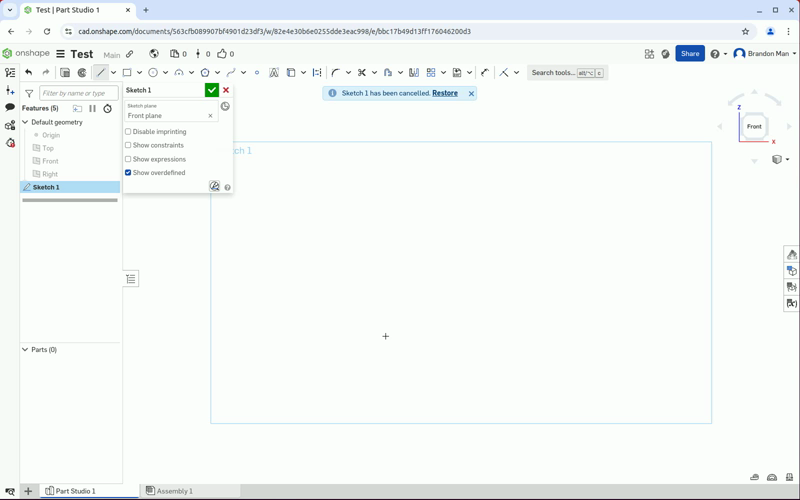
key_down(shift)
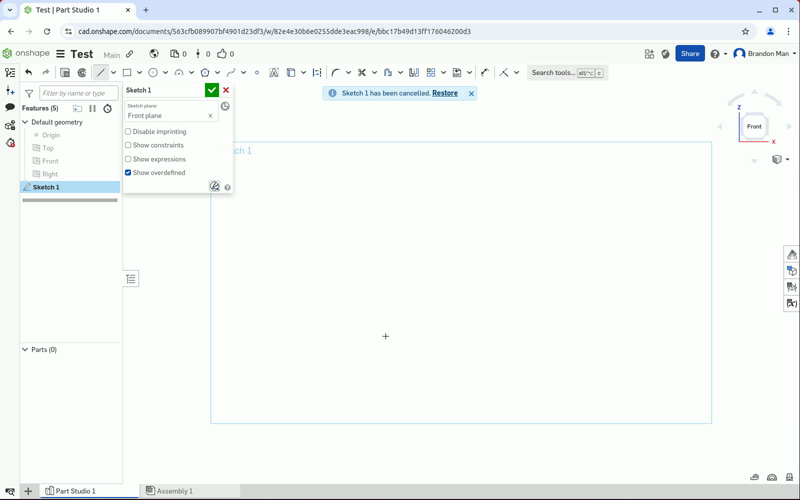
mouse_move(535, 335)
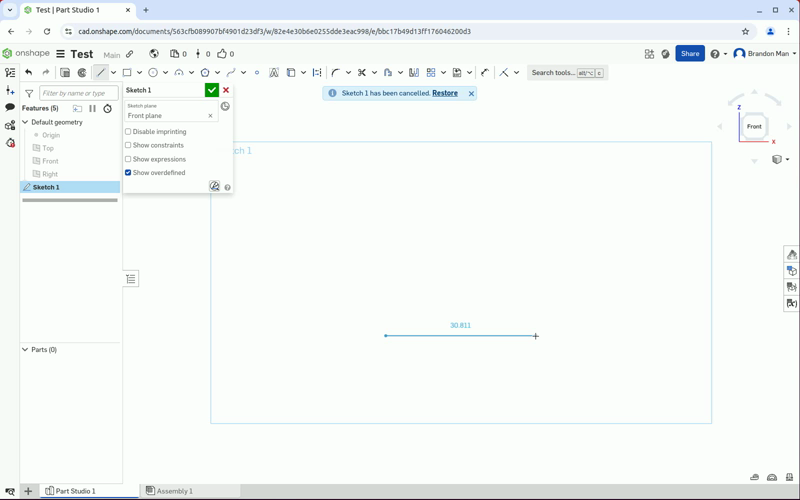
click(535, 335)
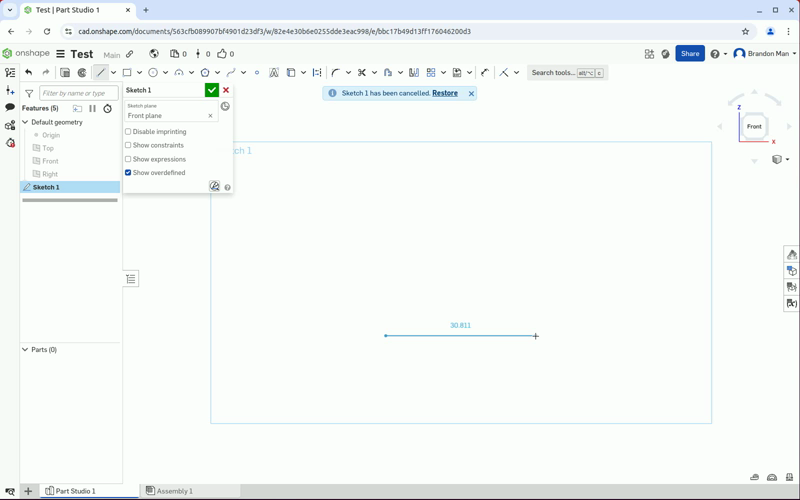
key_up(shift)
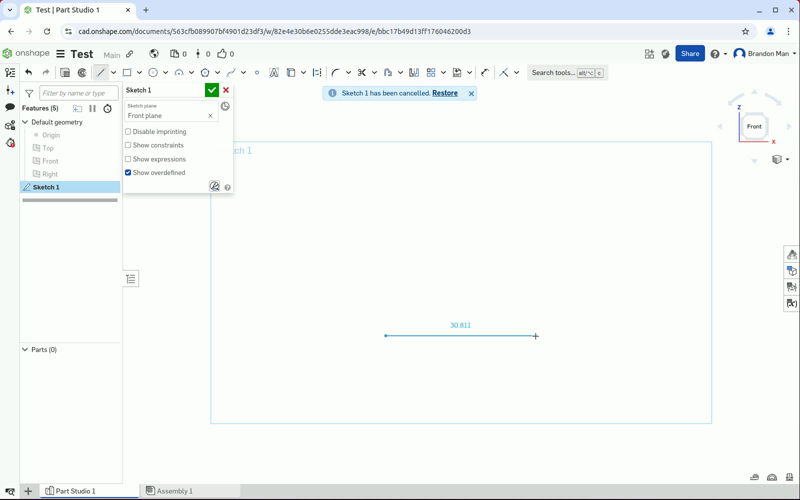
key_down(shift)
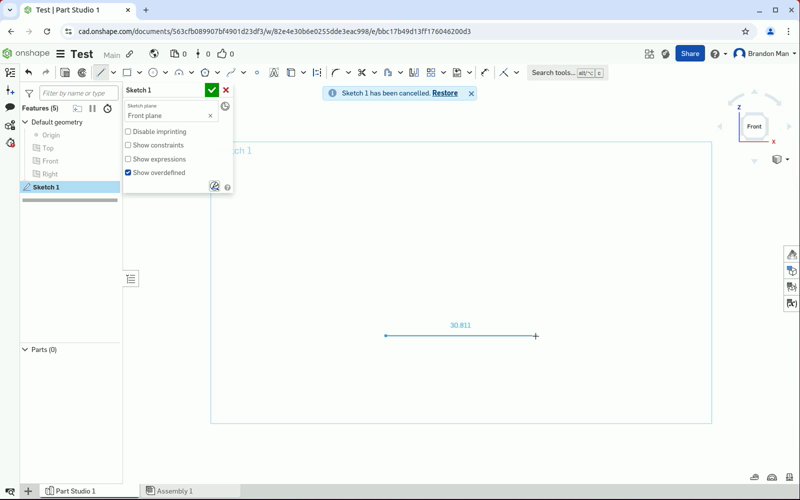
mouse_move(535, 236)
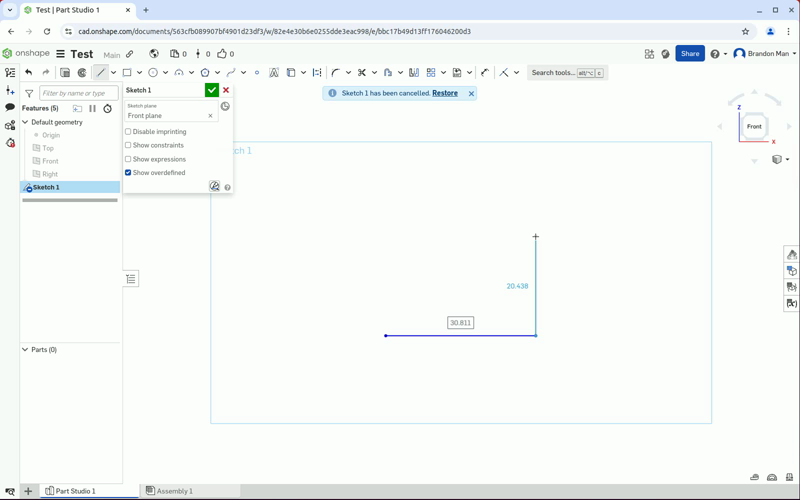
click(535, 236)
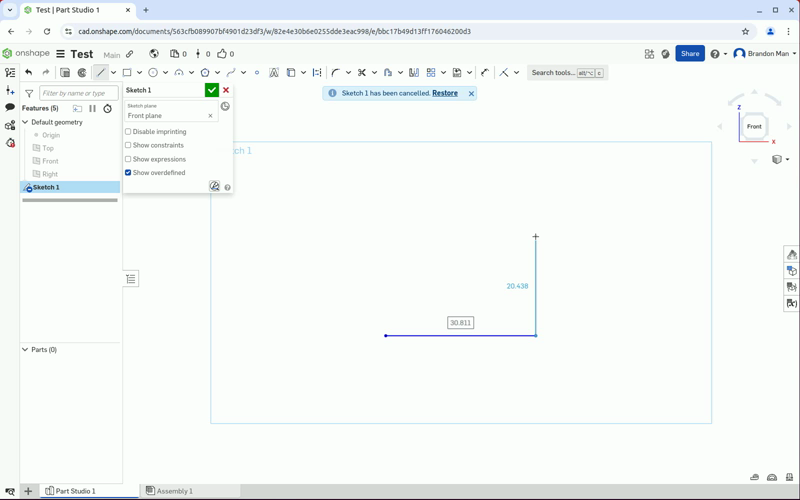
key_up(shift)
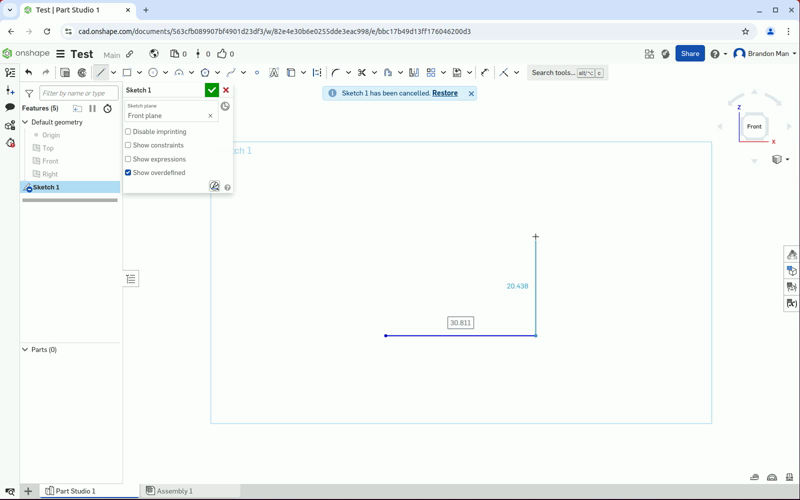
key_down(shift)
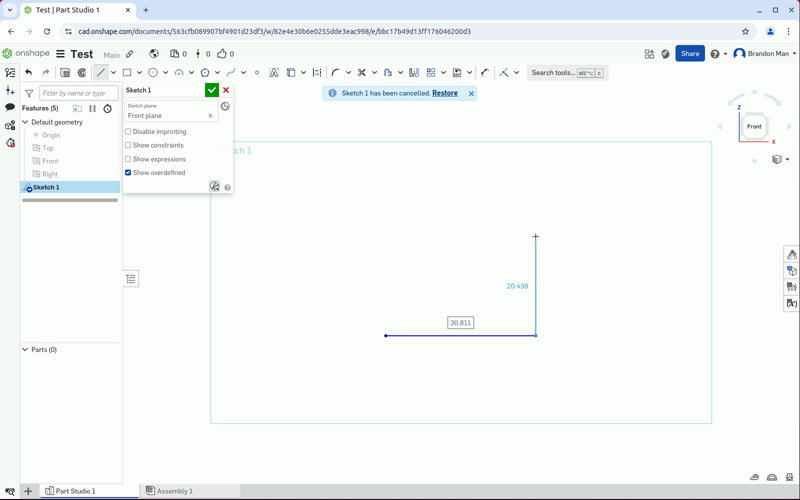
mouse_move(565, 236)
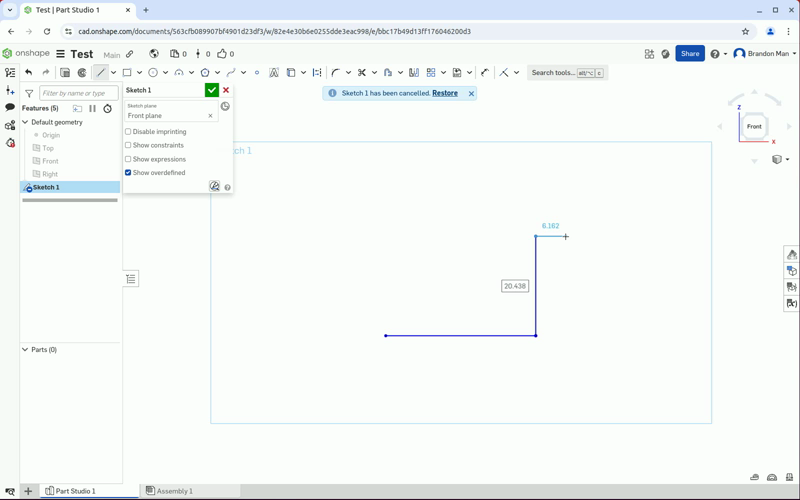
mouse_move(499, 236)
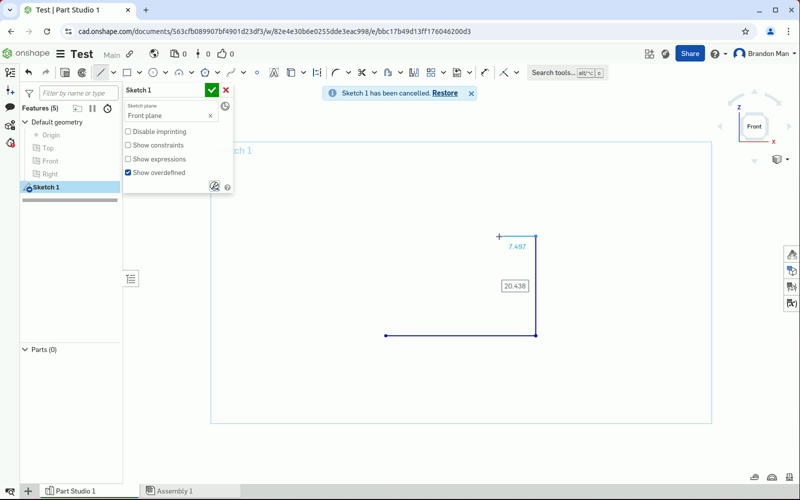
click(499, 236)
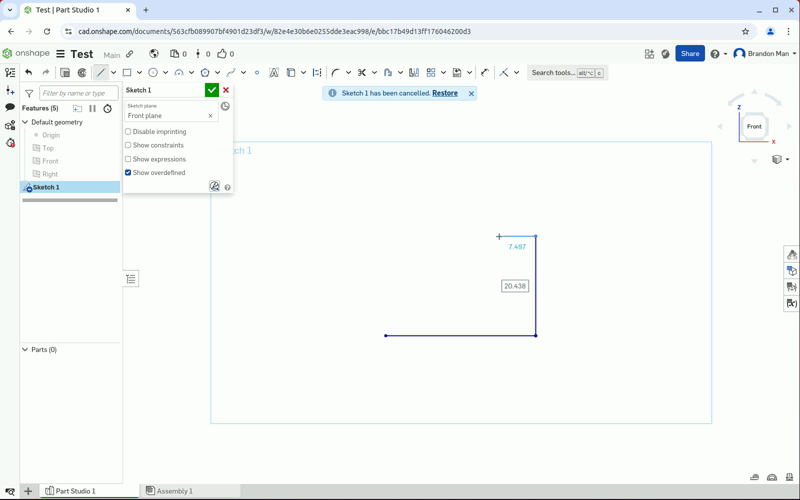
key_up(shift)
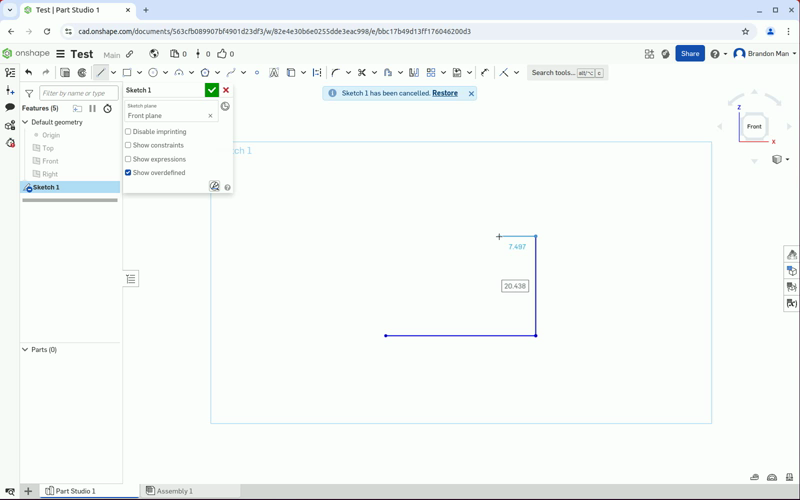
key(esc)
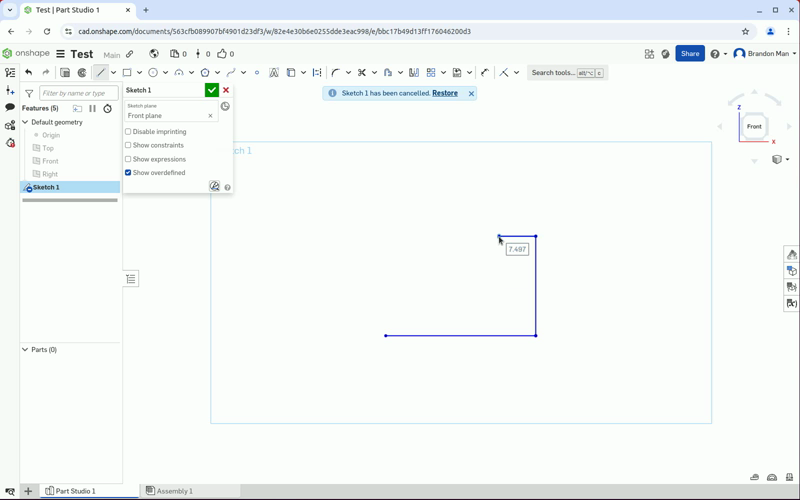
key(a)
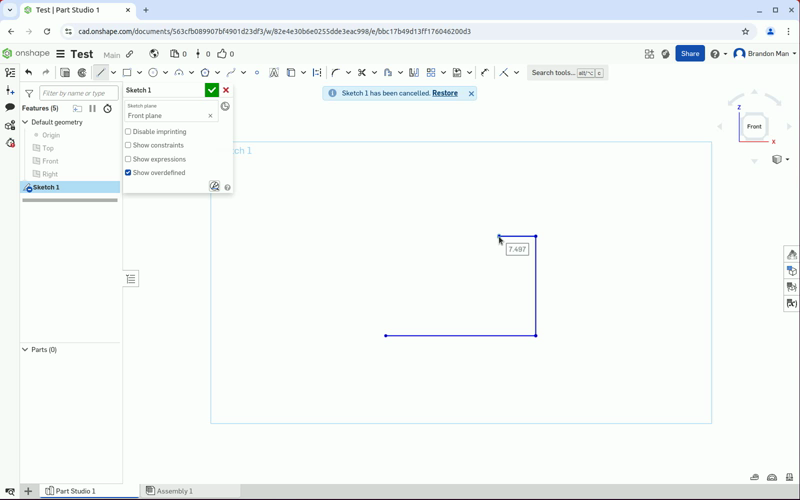
mouse_move(499, 236)
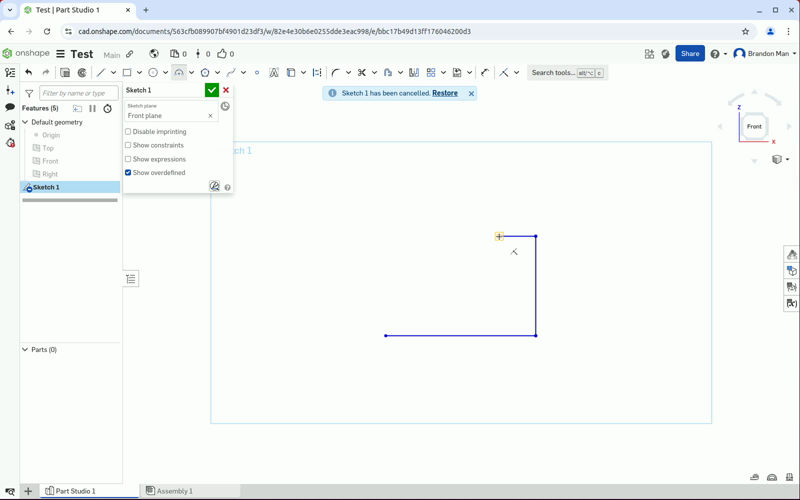
click(499, 236)
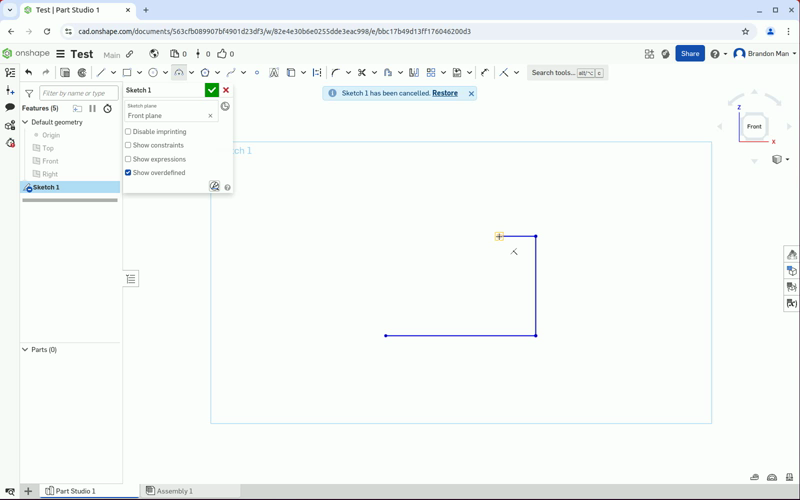
key_down(shift)
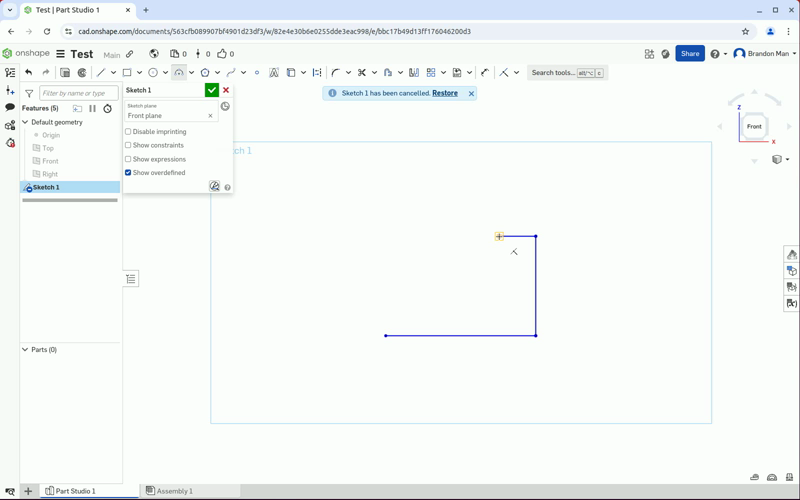
mouse_move(420, 236)
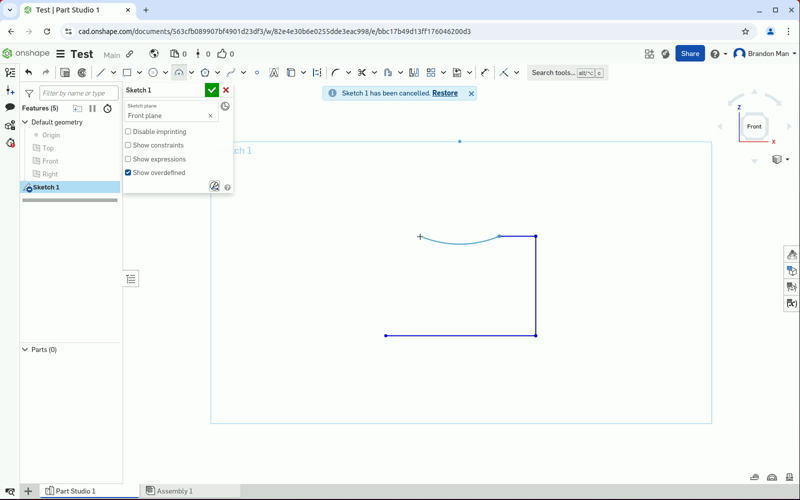
click(420, 236)
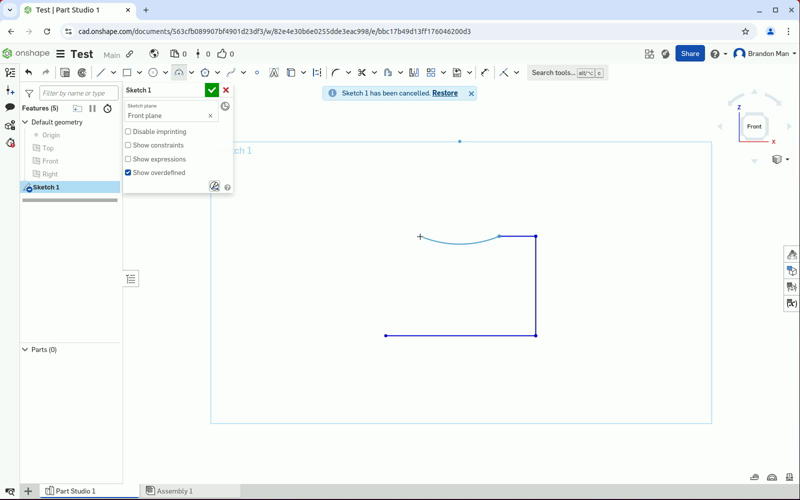
mouse_move(459, 276)
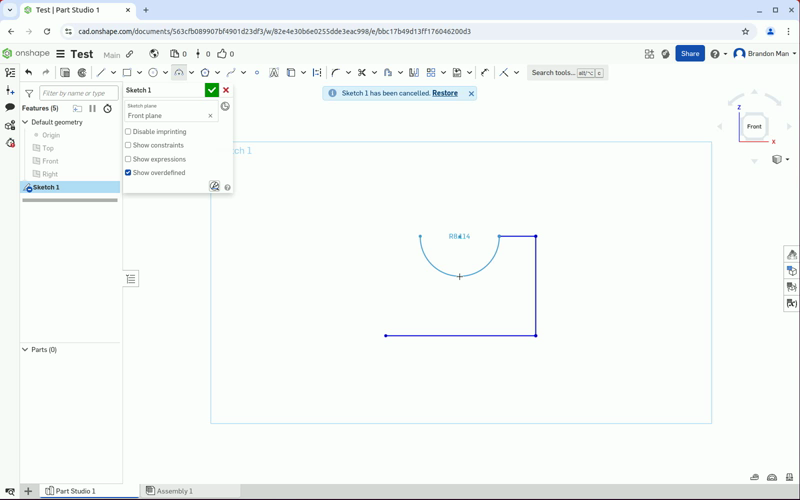
click(459, 276)
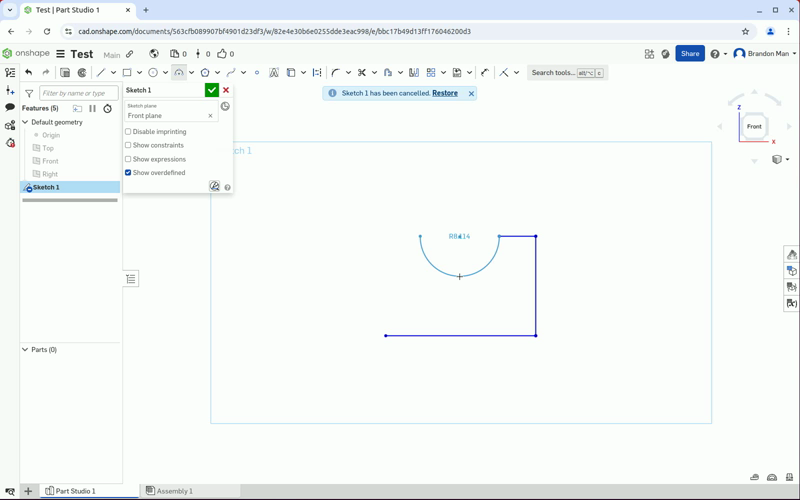
key_up(shift)
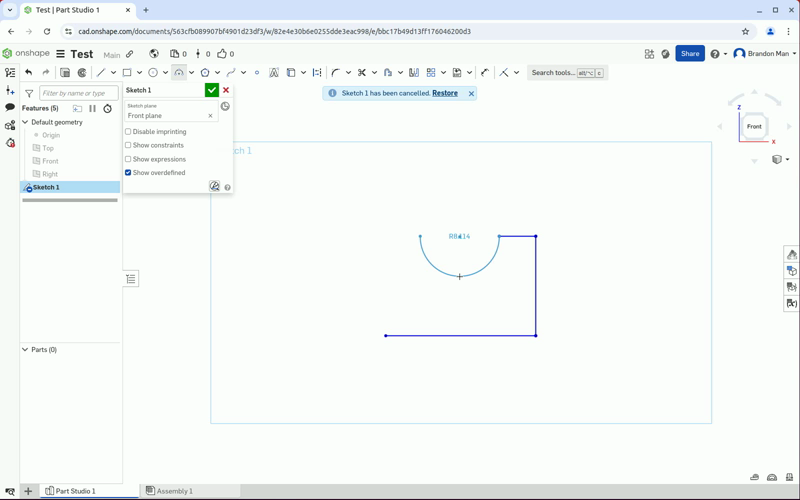
key(esc)
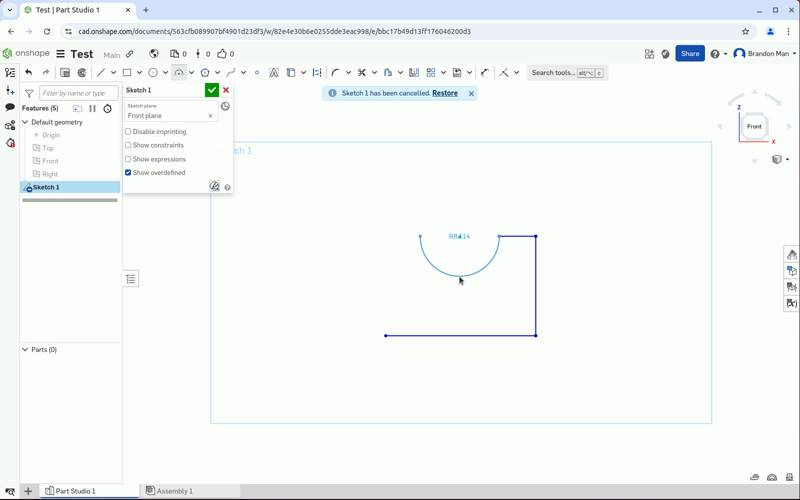
key(l)
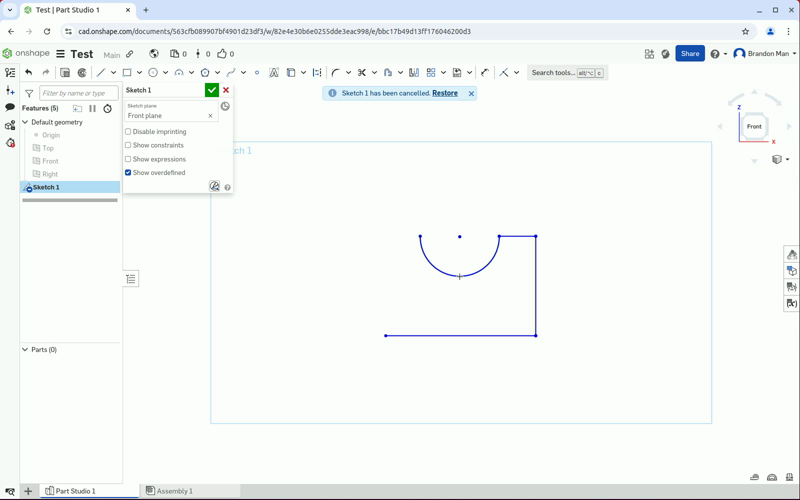
mouse_move(420, 236)
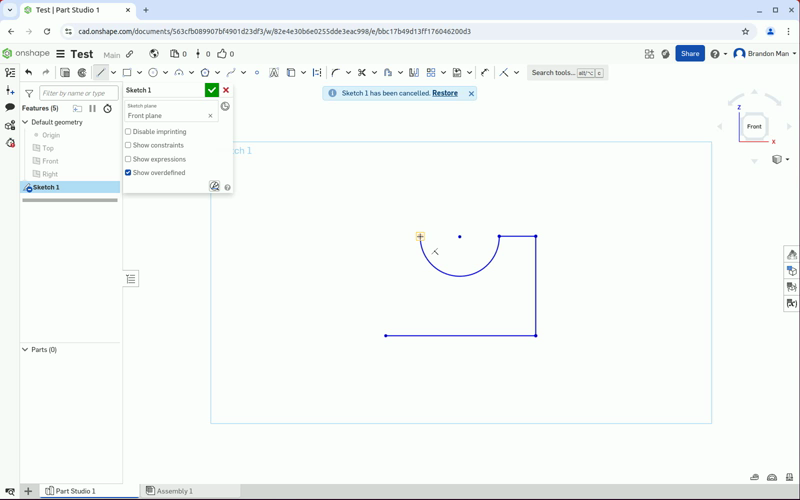
click(420, 236)
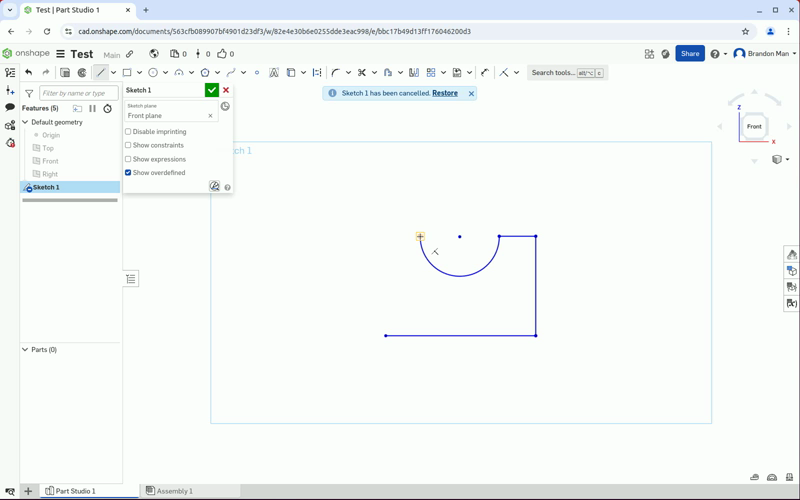
key_down(shift)
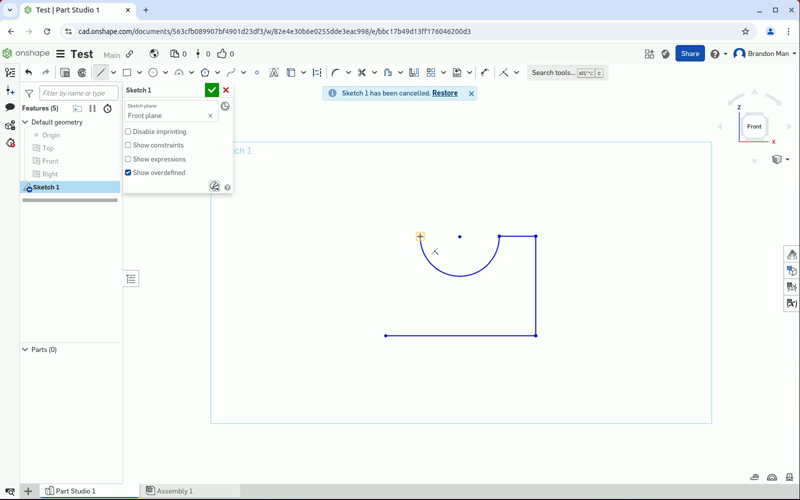
mouse_move(450, 236)
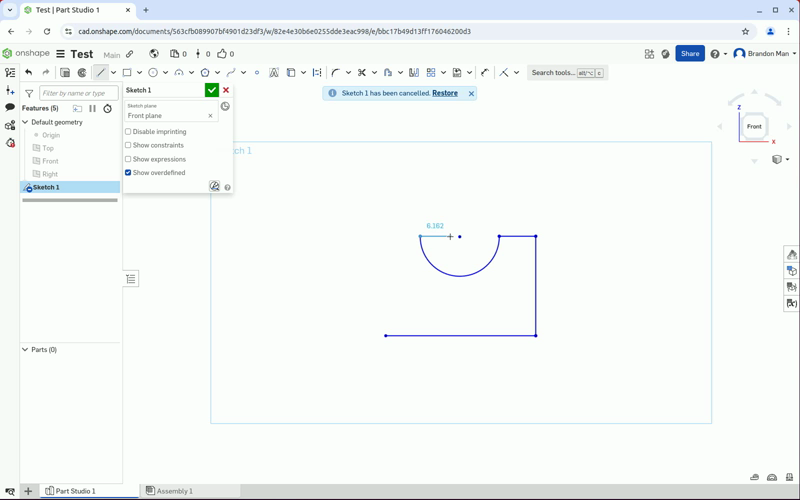
mouse_move(385, 236)
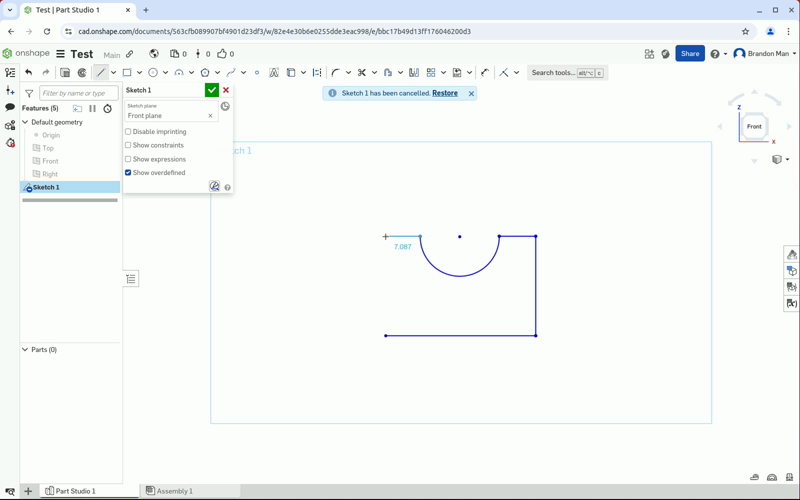
click(385, 236)
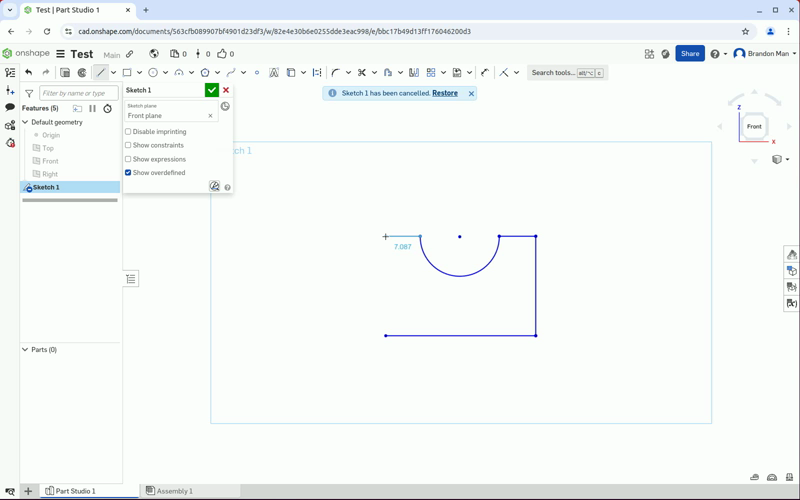
key_up(shift)
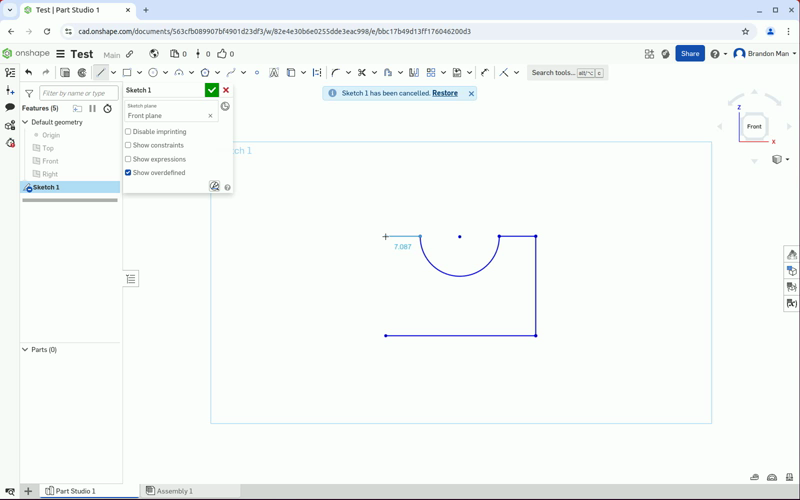
key_down(shift)
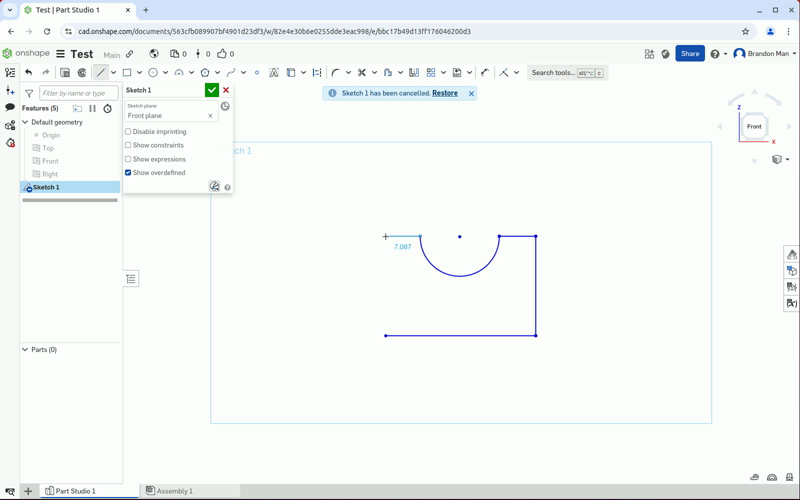
mouse_move(385, 335)
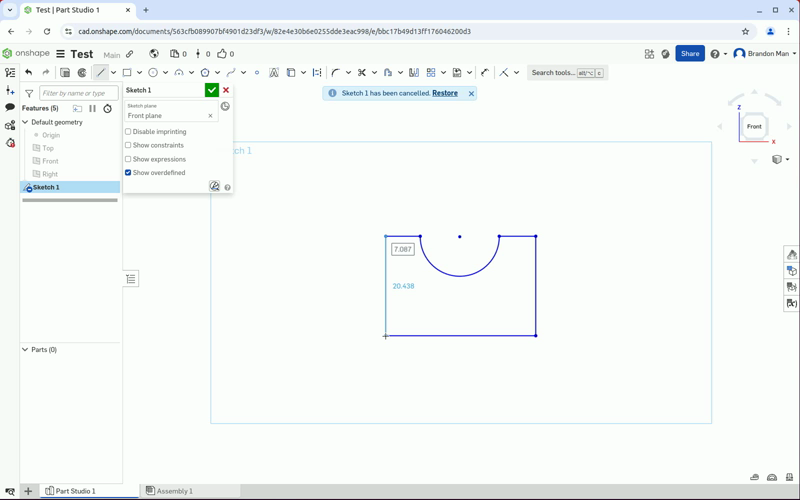
key_up(shift)
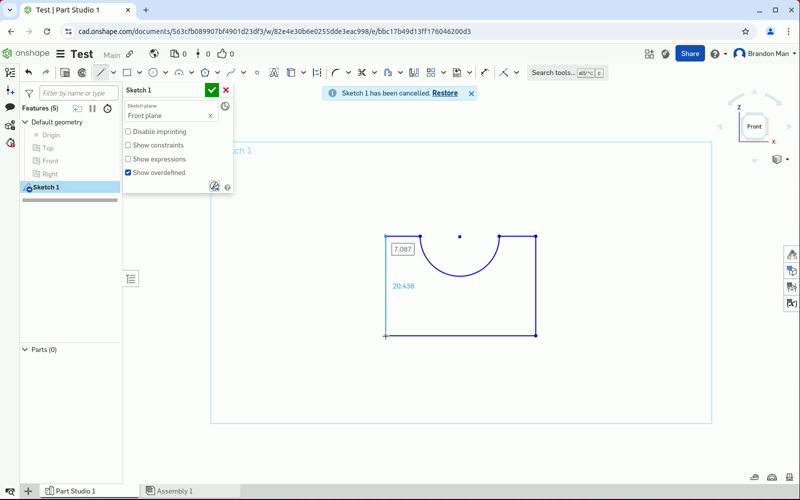
click(385, 335)
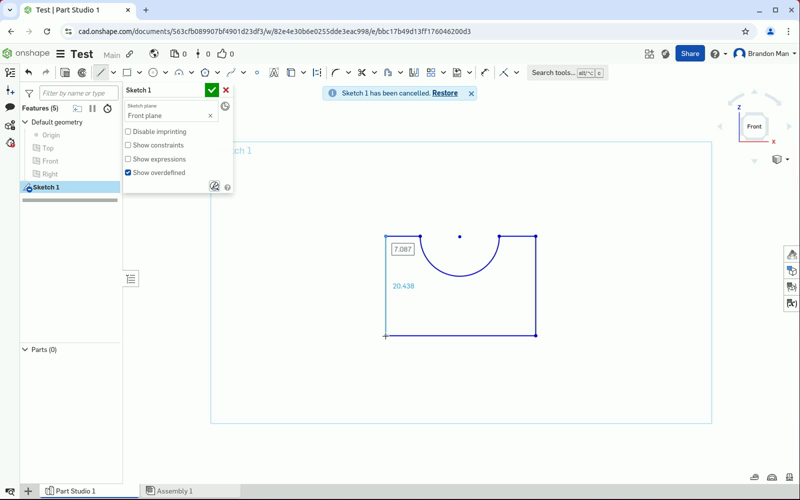
key(esc)
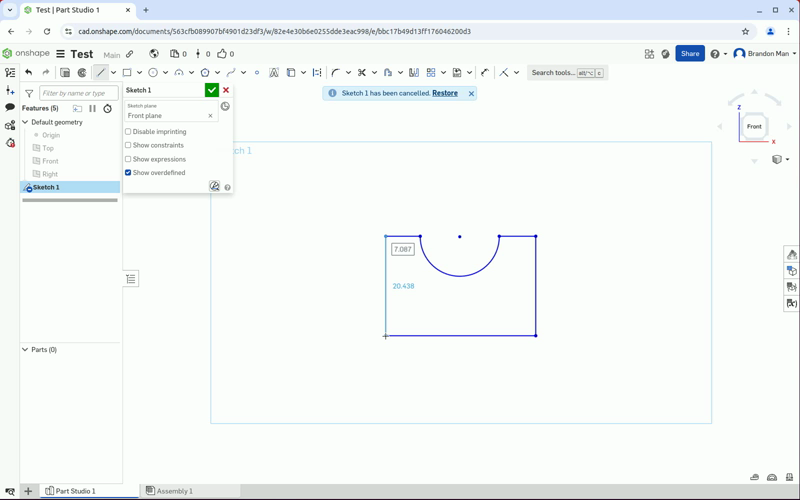
mouse_move(403, 247)
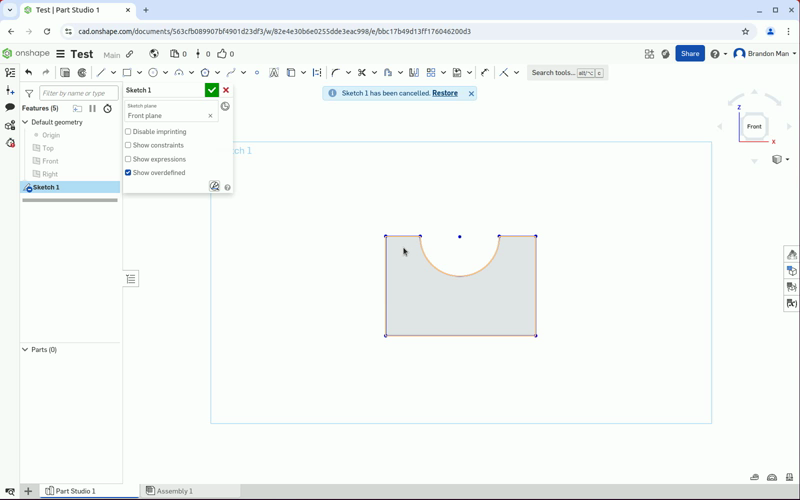
scroll(6)
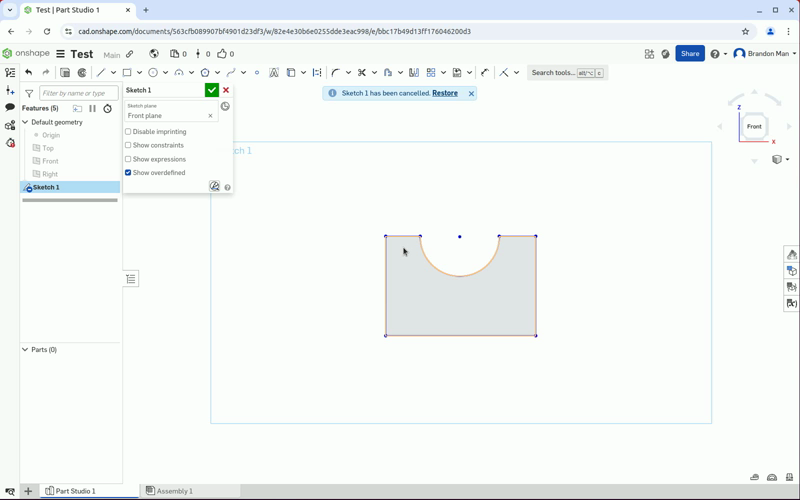
scroll(6)
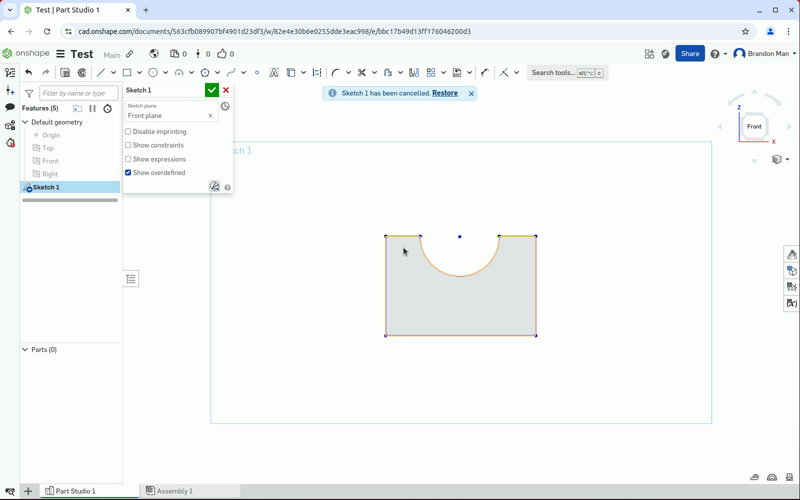
scroll(6)
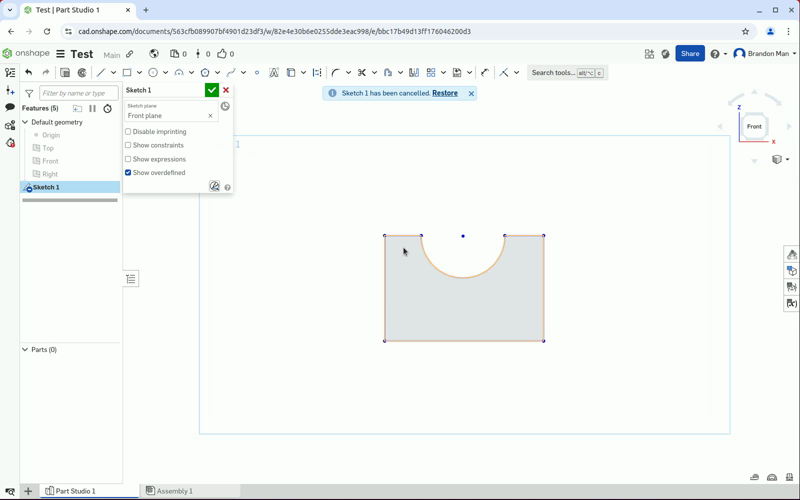
scroll(6)
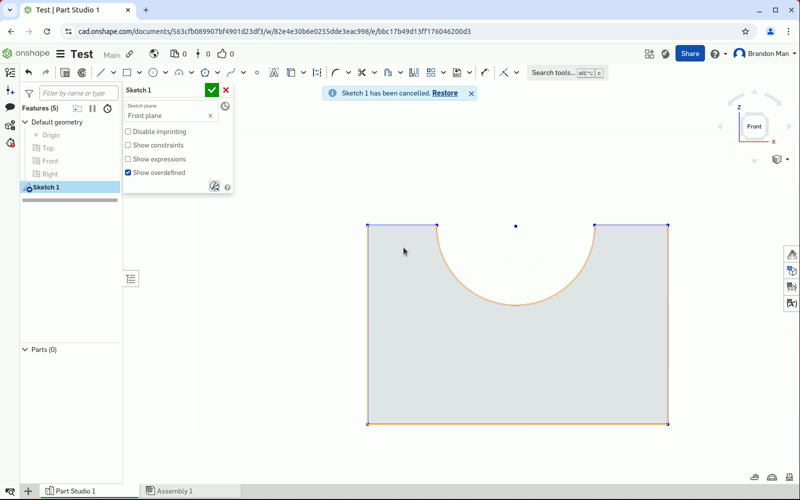
scroll(6)
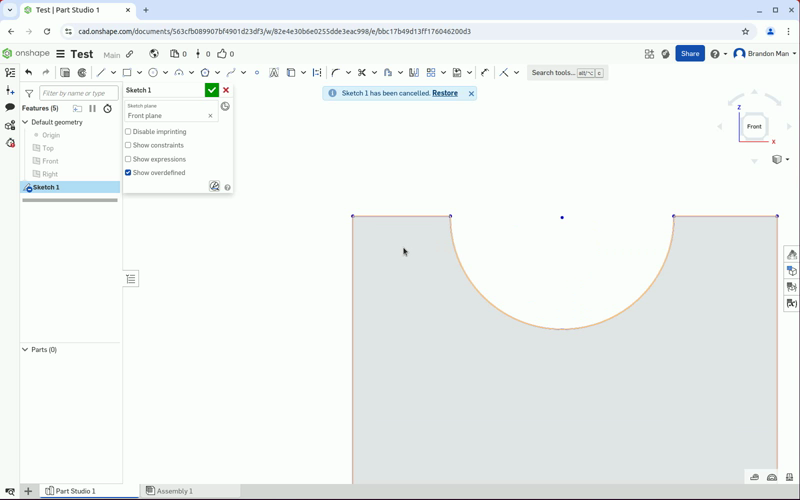
scroll(6)
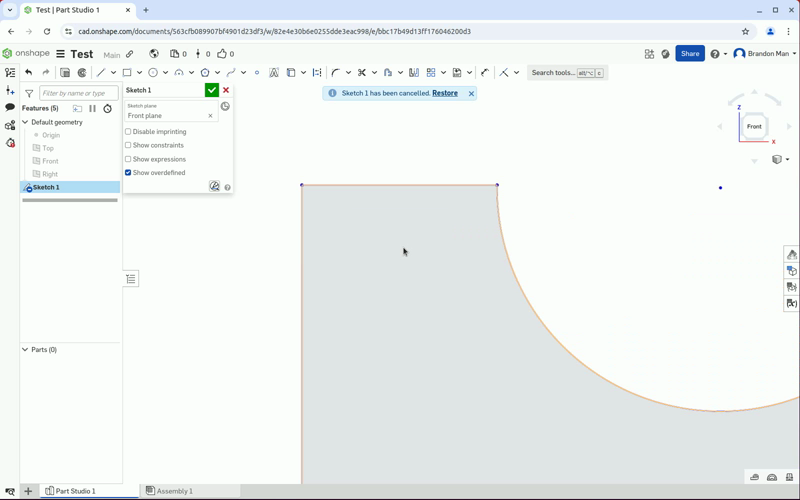
scroll(6)
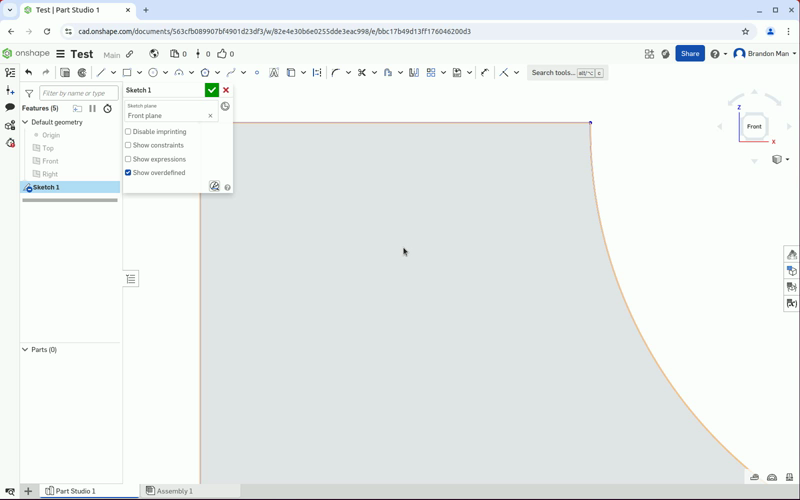
click(403, 247)
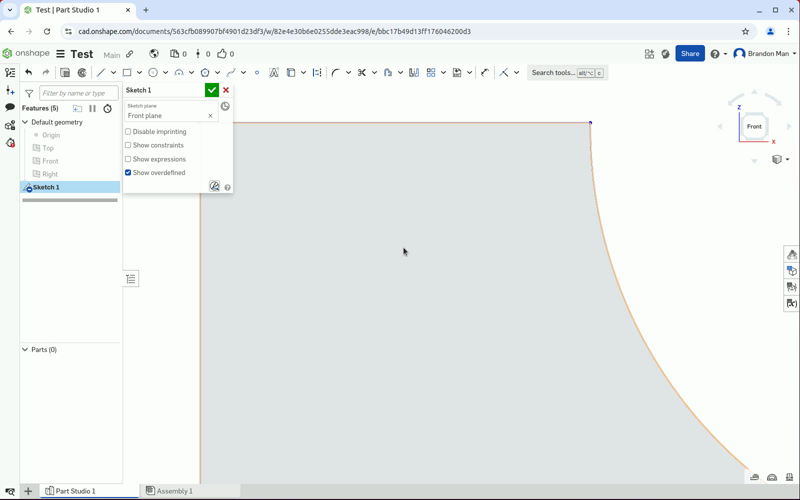
scroll(-6)
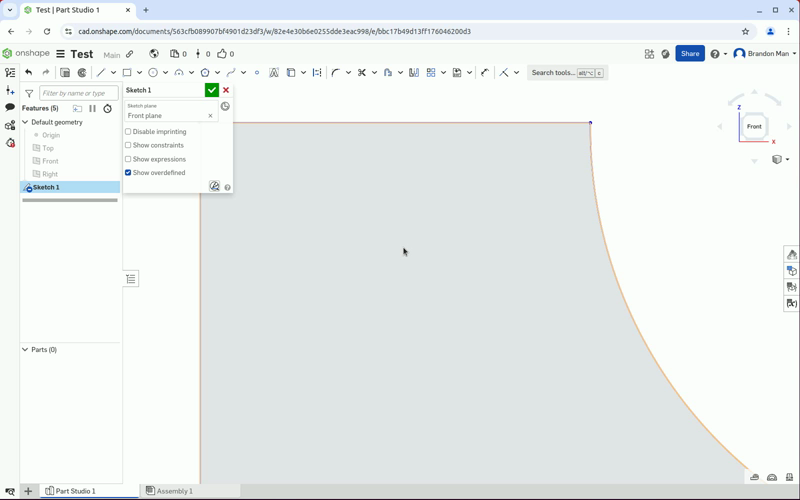
scroll(-6)
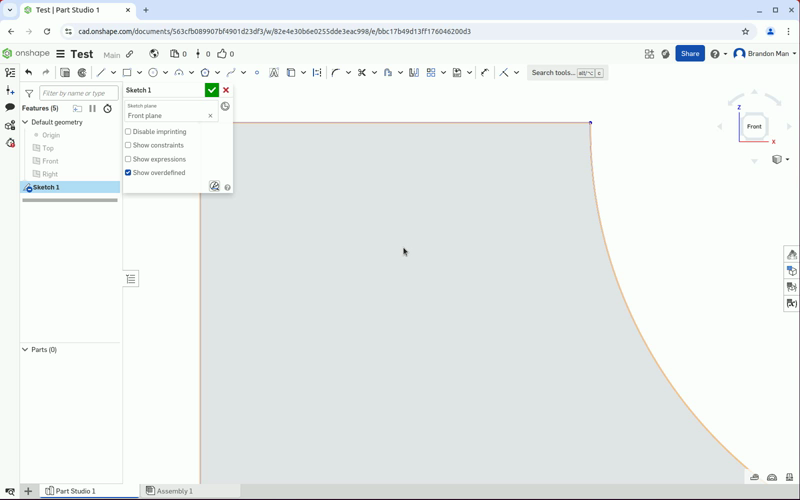
scroll(-6)
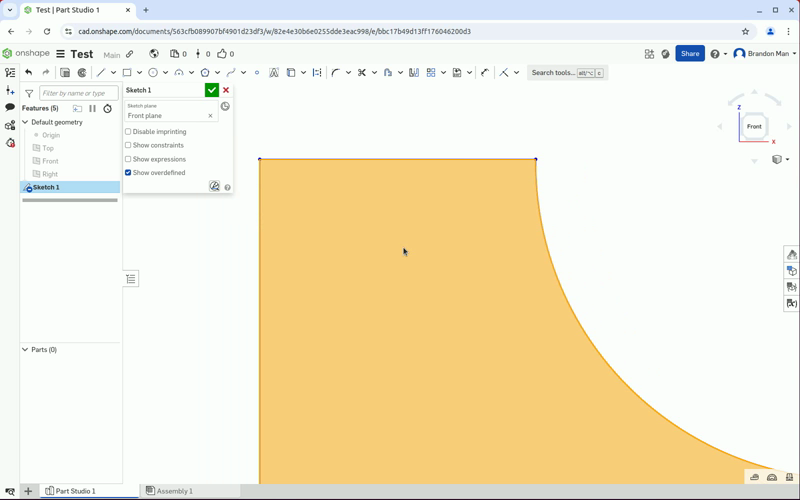
scroll(-6)
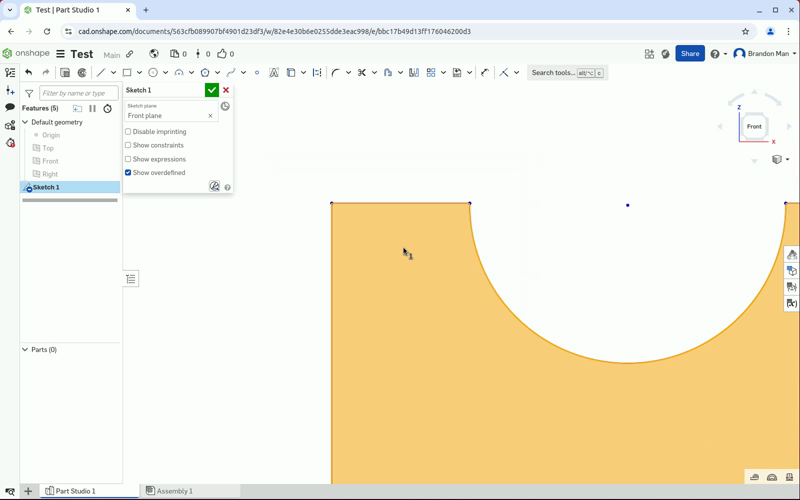
scroll(-6)
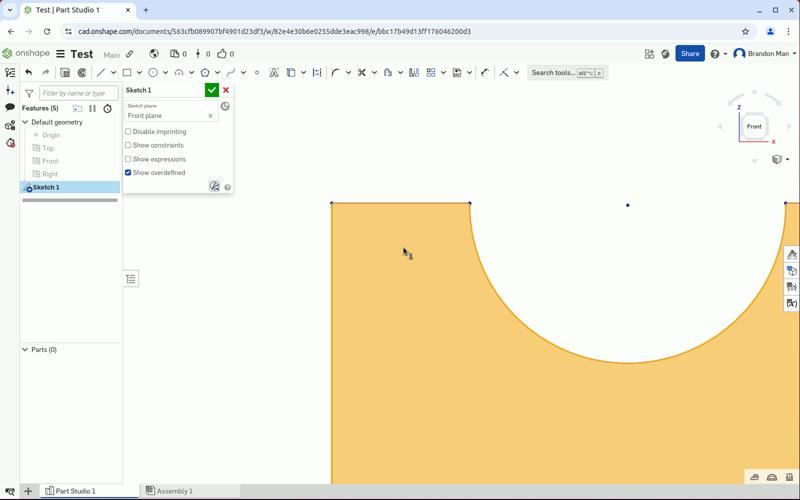
scroll(-6)
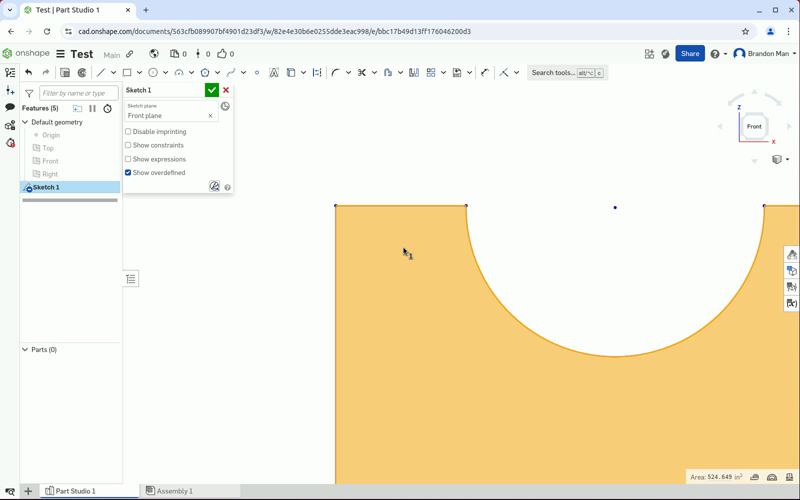
scroll(-6)
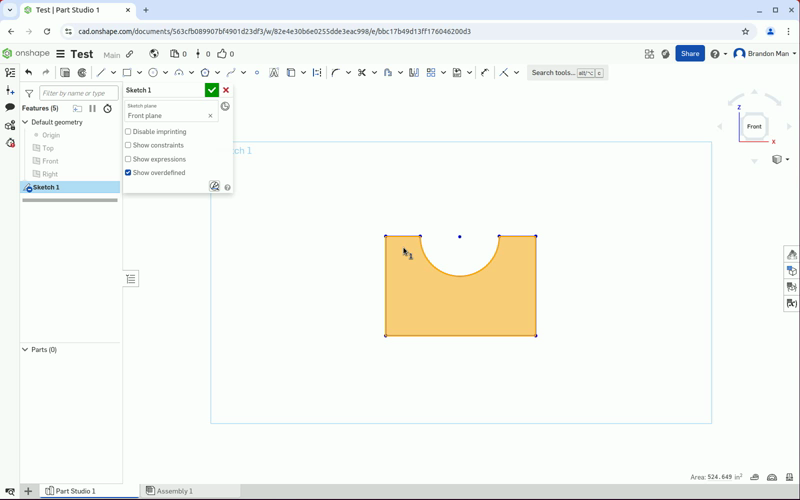
mouse_move(73, 352)
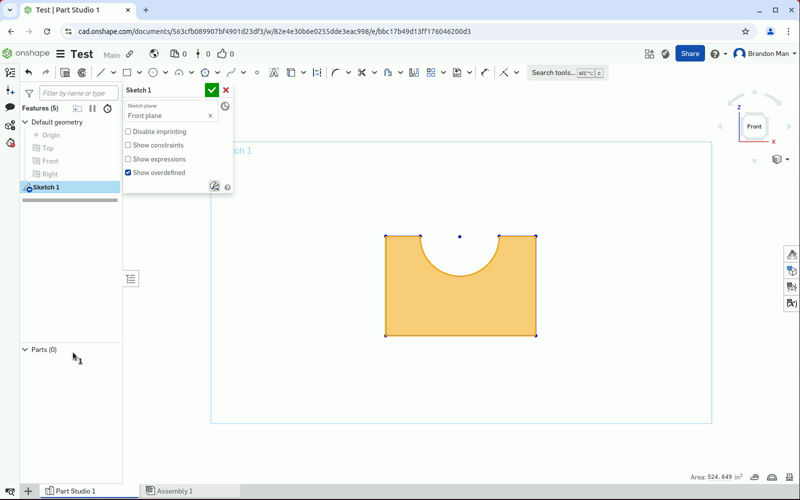
key(shift+y)
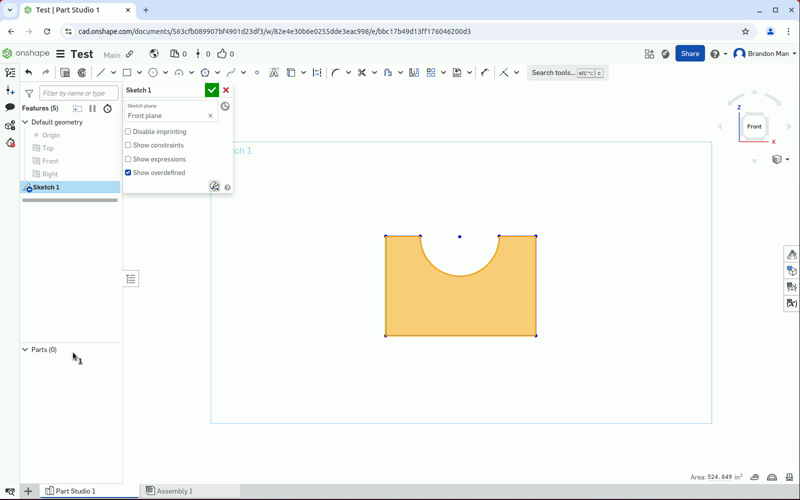
key(shift+e)
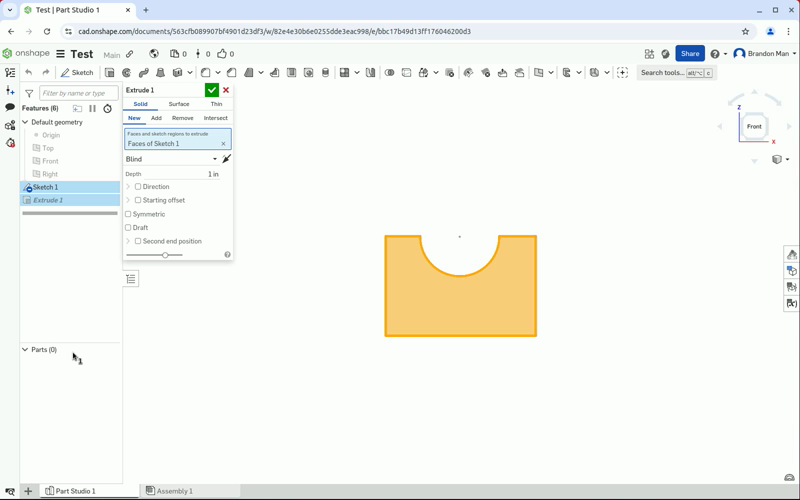
mouse_move(143, 106)
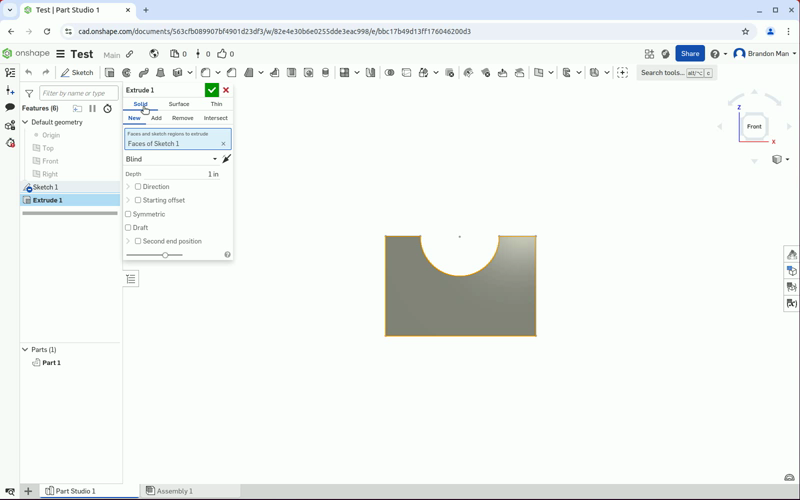
click(143, 106)
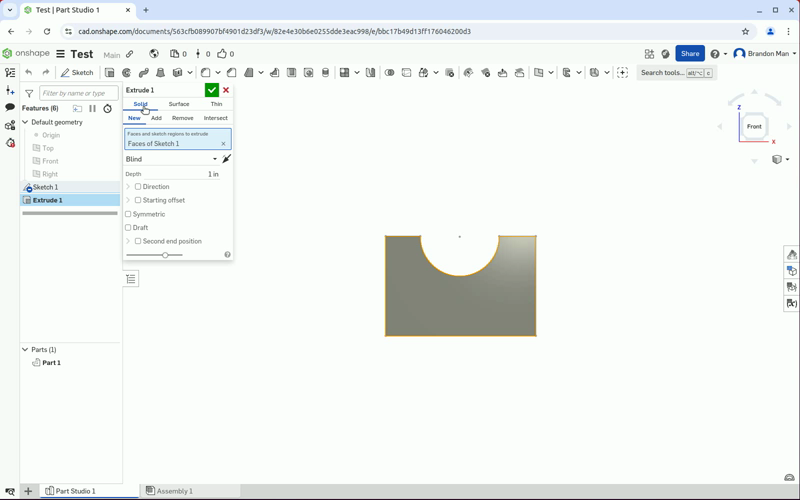
mouse_move(137, 120)
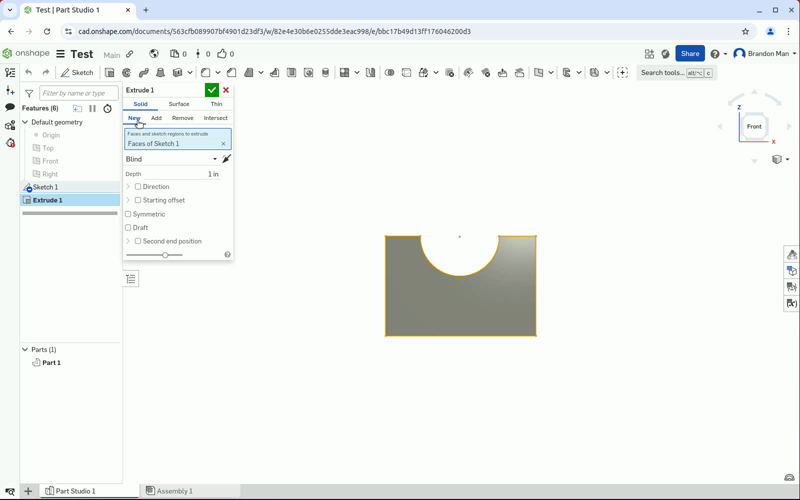
click(137, 120)
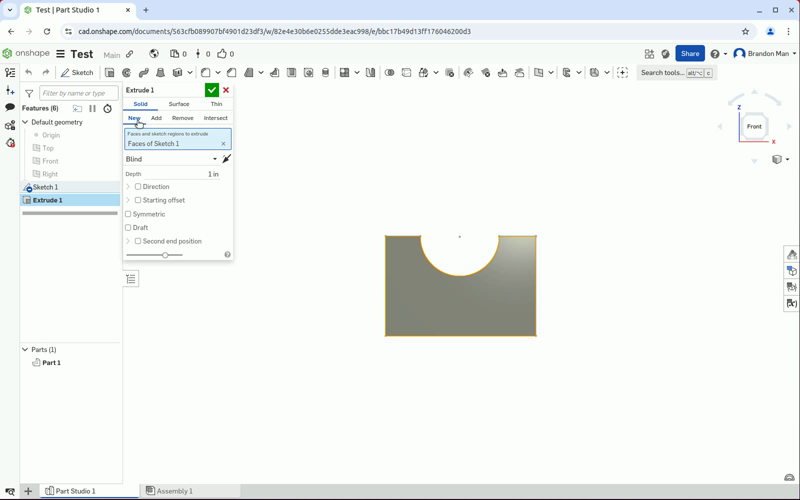
key(tab, 4)
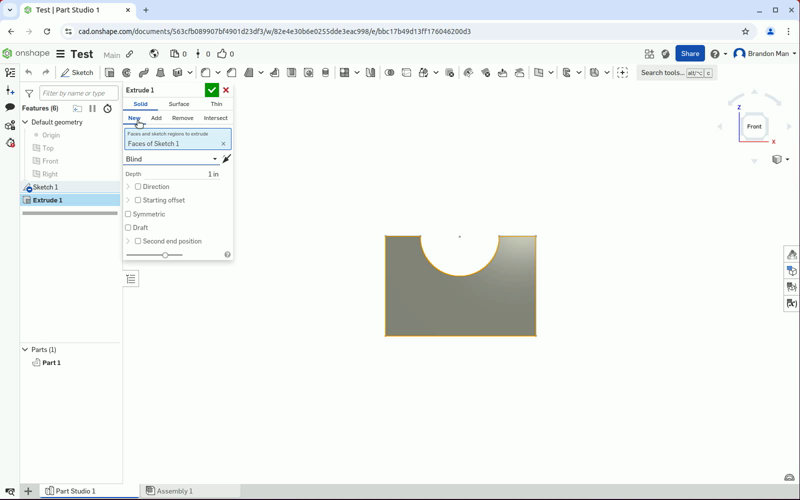
text(27.922)
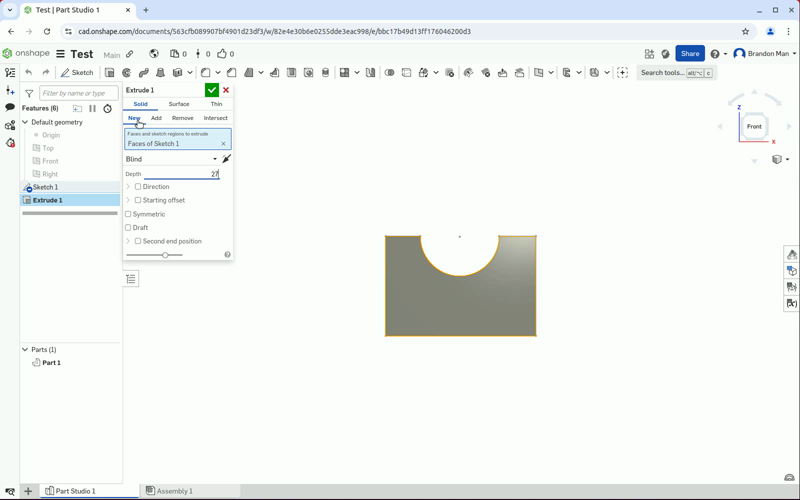
key(tab, 3)
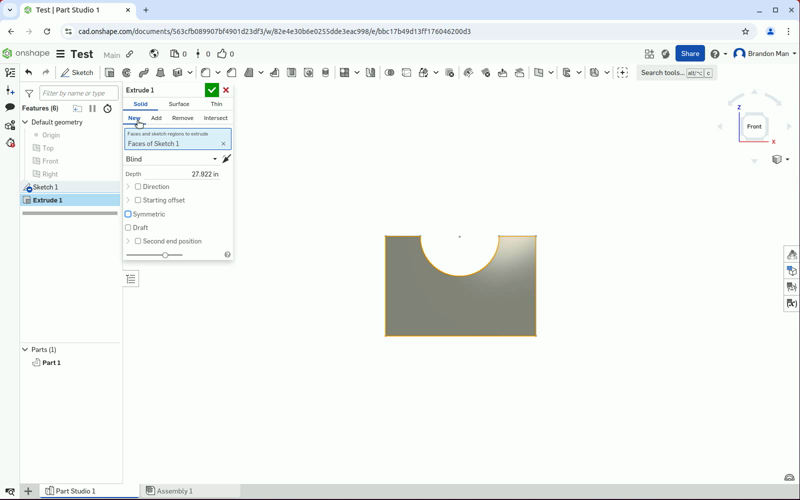
key(space)
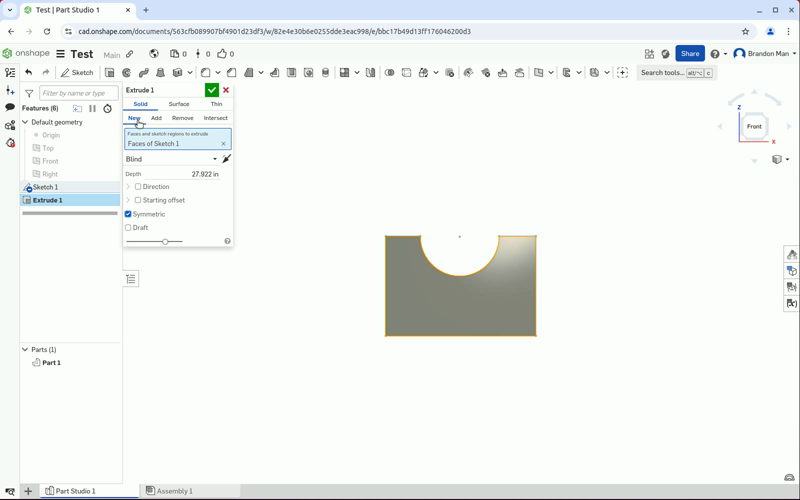
key(enter)
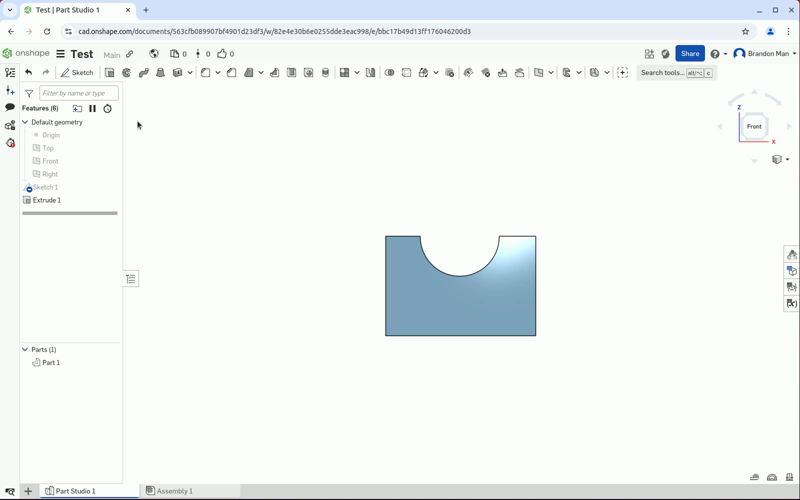
key(shift+h)
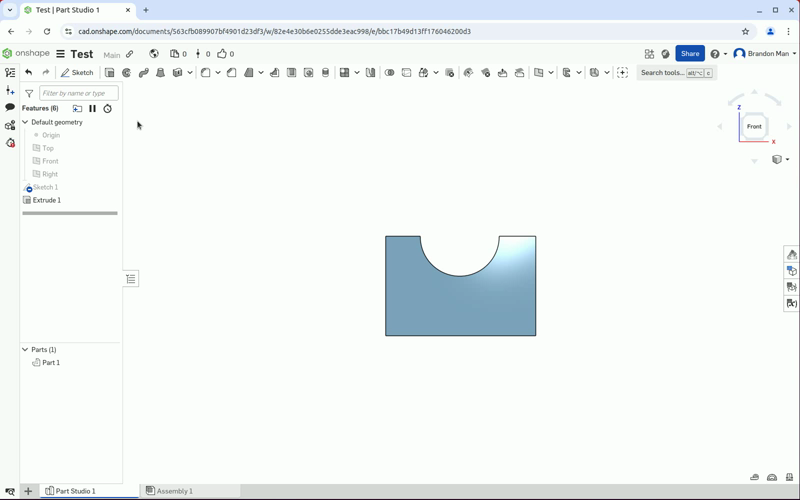
key(shift+h)
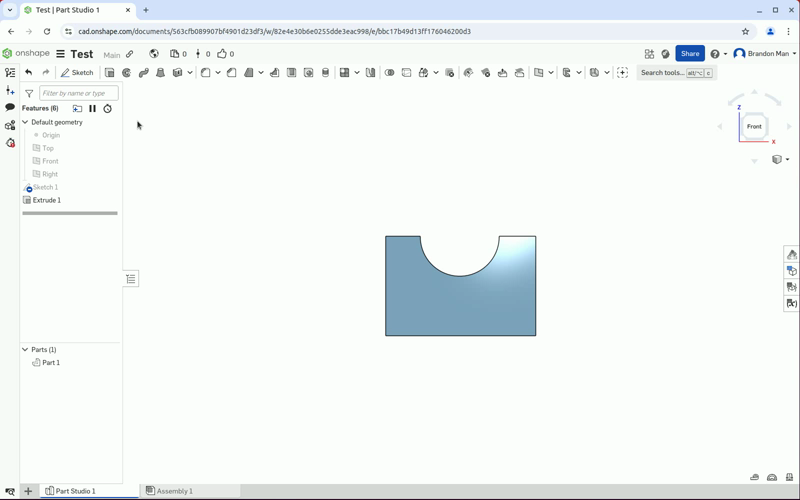
mouse_move(73, 189)
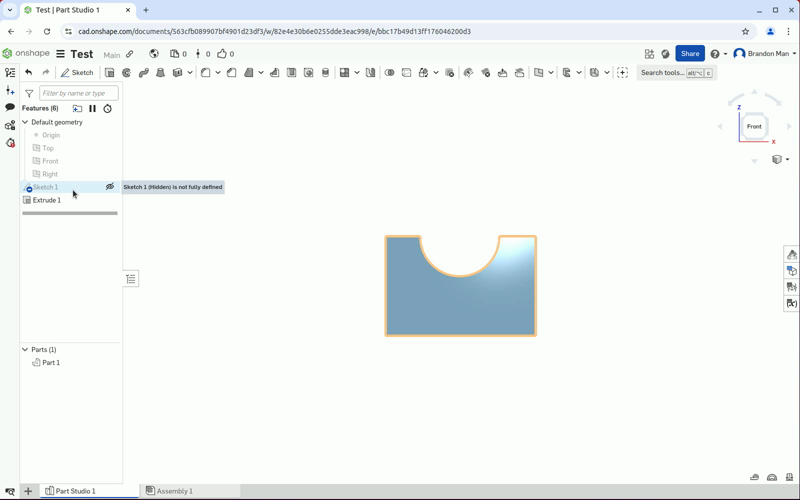
click(73, 189)
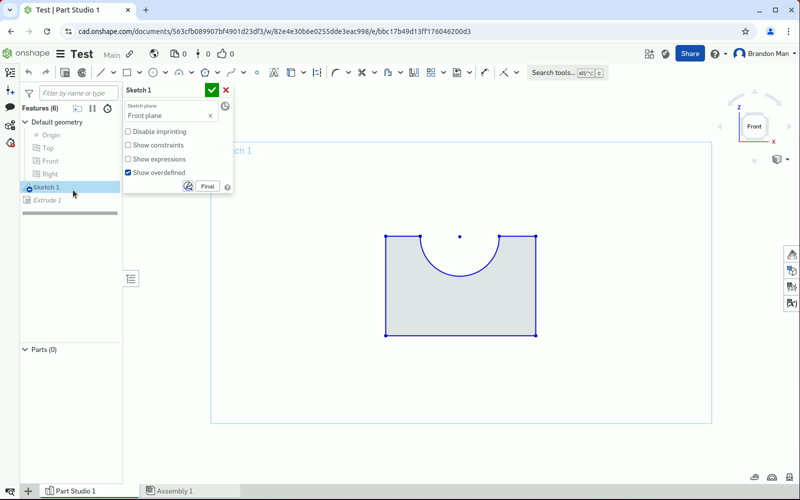
mouse_move(229, 92)
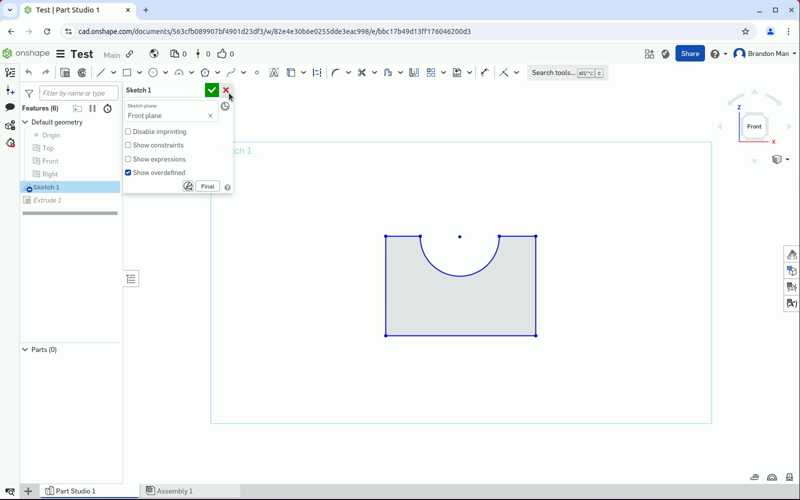
click(229, 92)
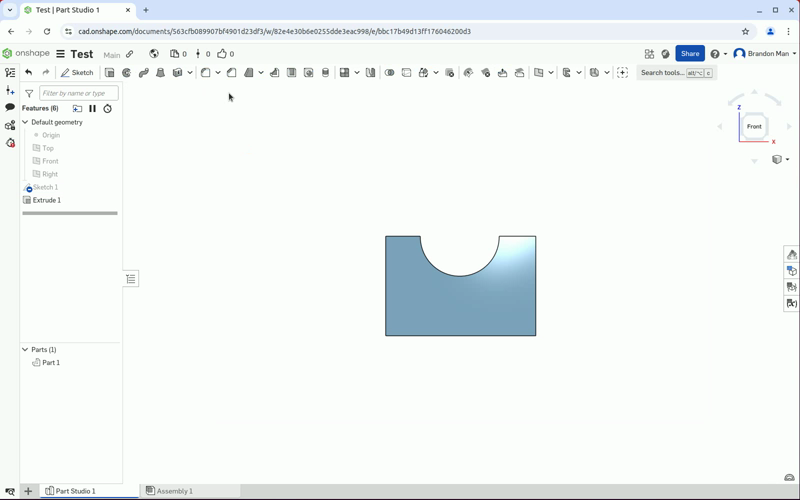
mouse_move(73, 352)
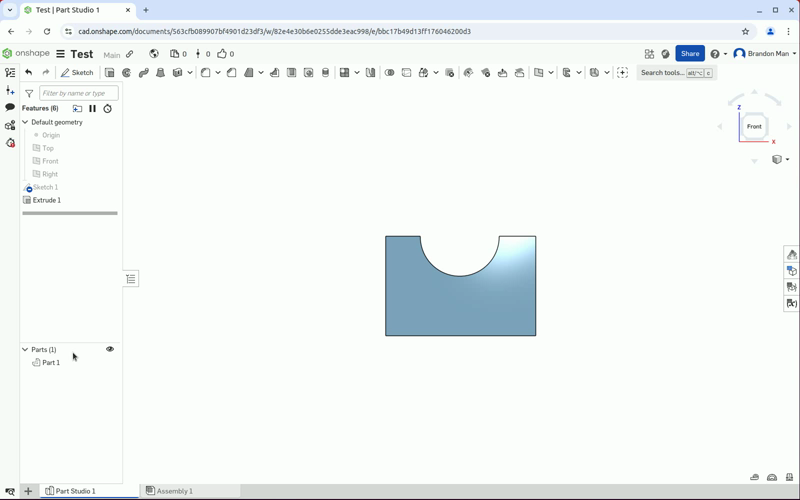
key(y)
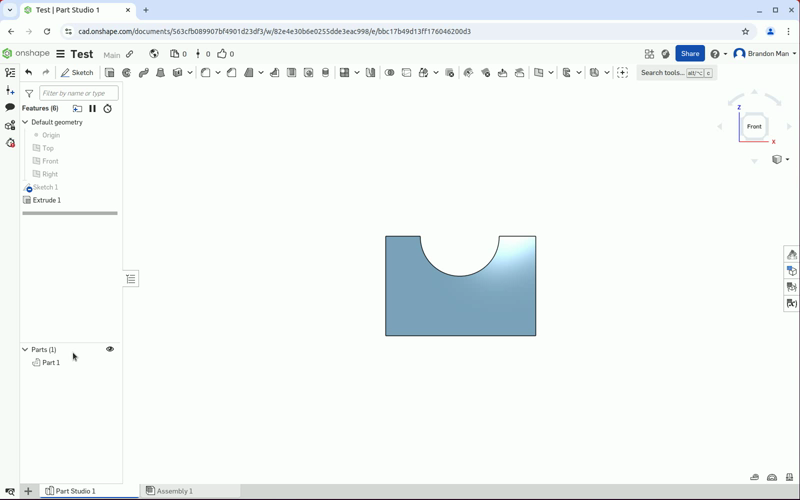
key(shift+p)
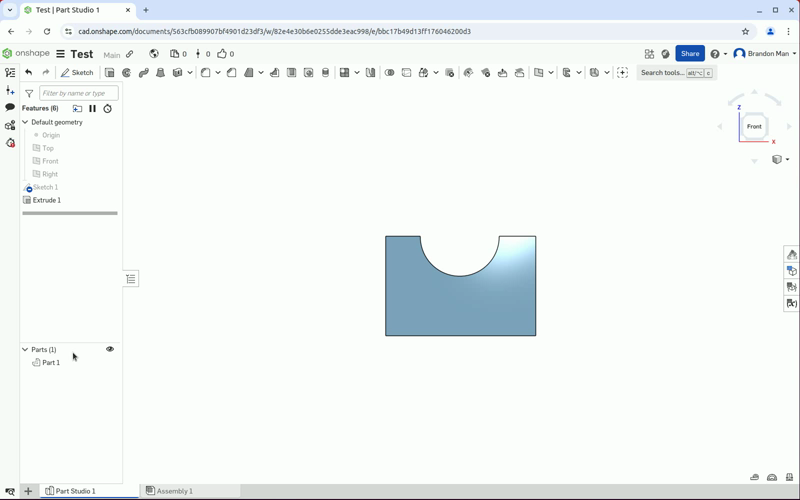
key(space)
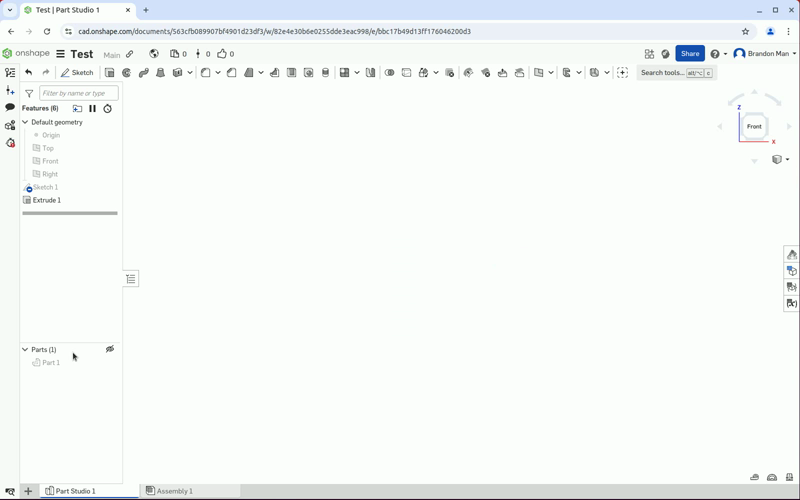
key_down(shift)
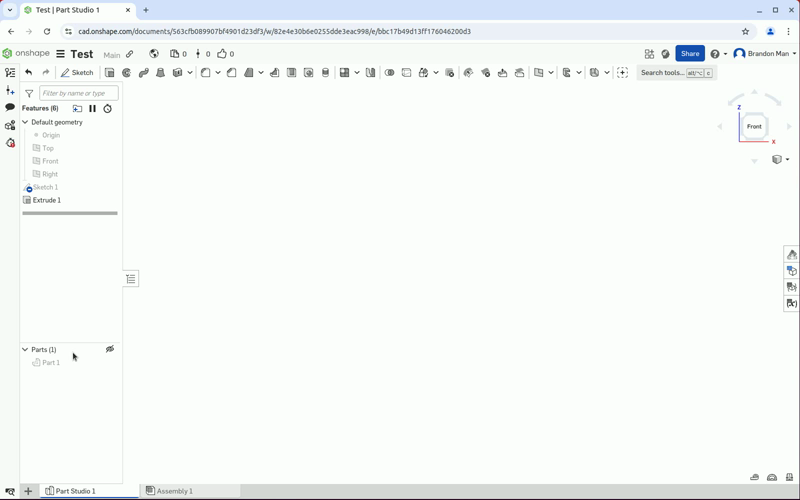
key(down)
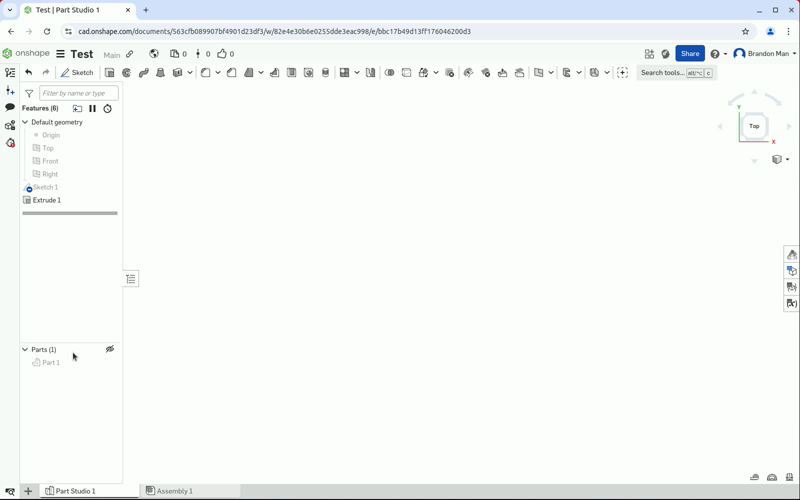
key_up(shift)
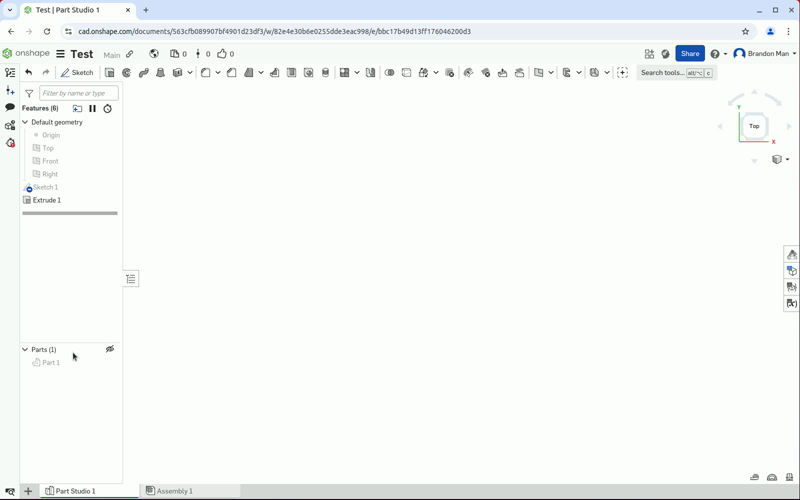
mouse_move(73, 352)
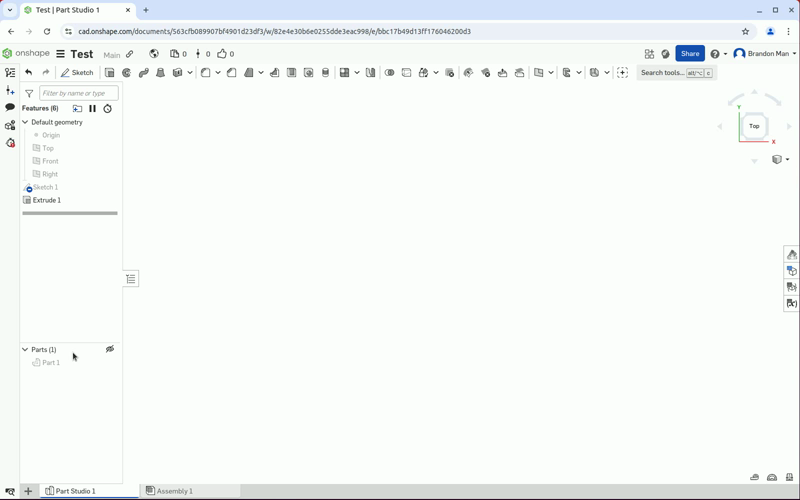
key(shift+y)
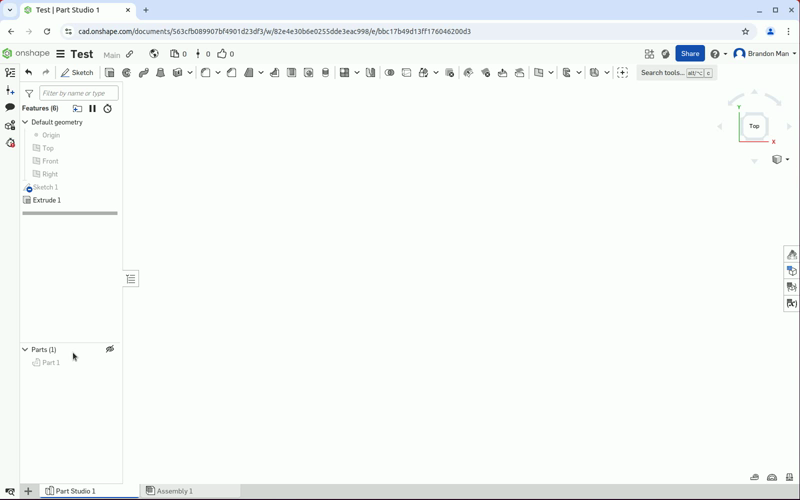
key(shift+s)
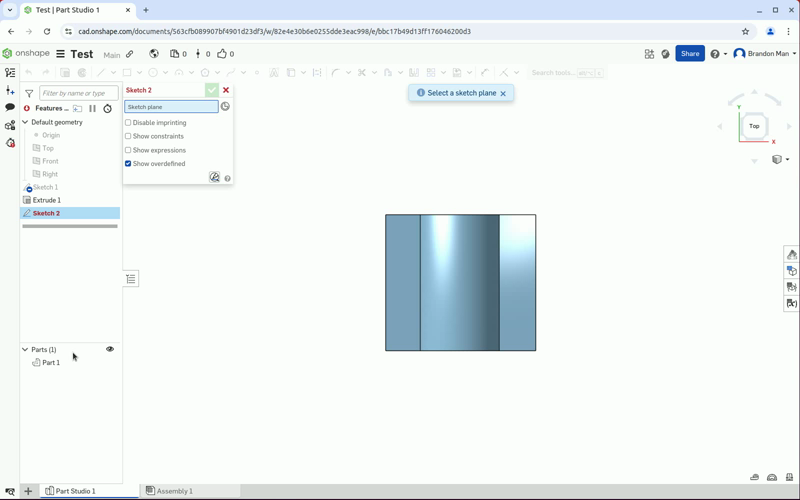
mouse_move(73, 150)
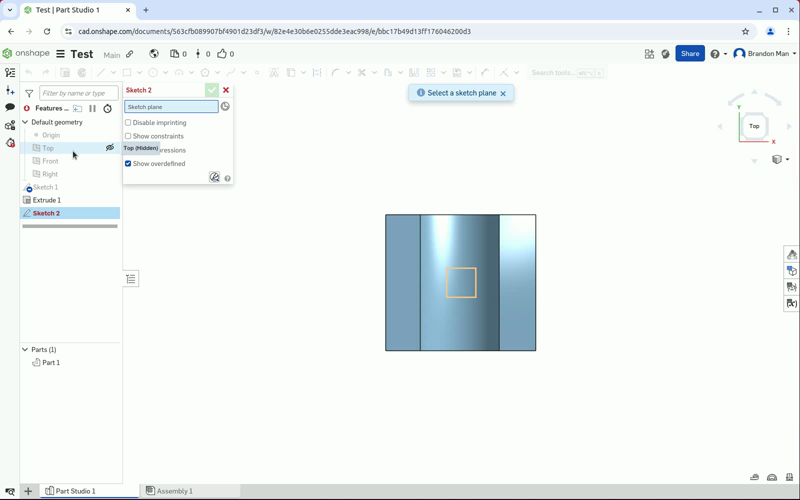
click(73, 150)
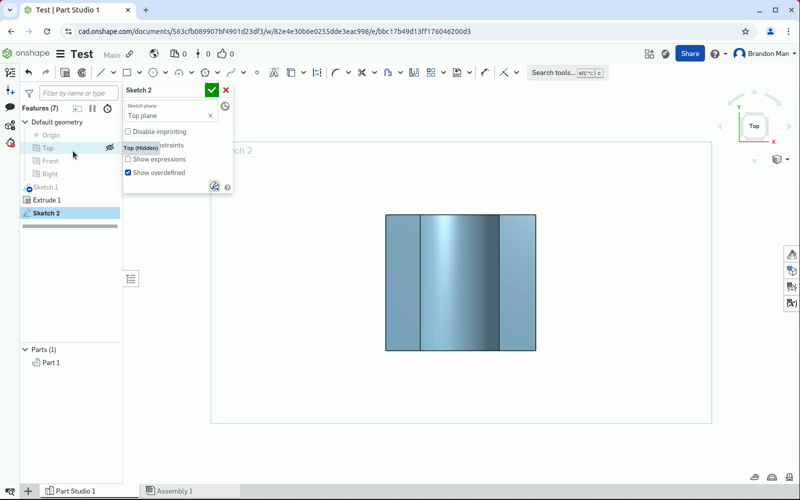
mouse_move(73, 352)
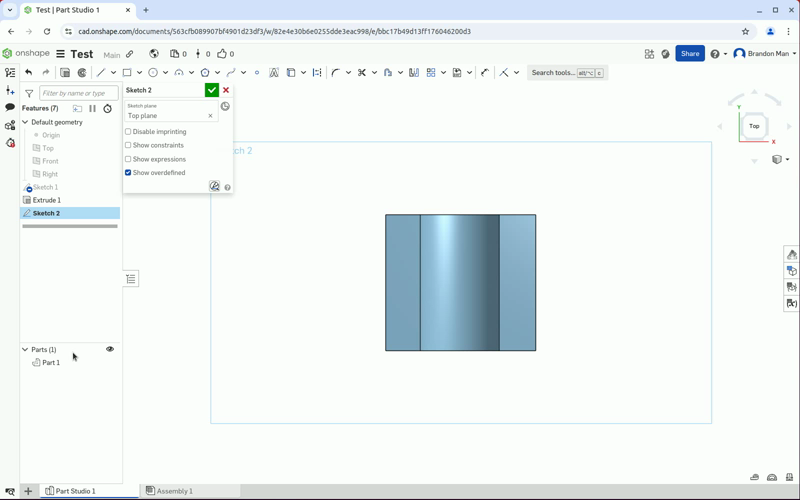
key(y)
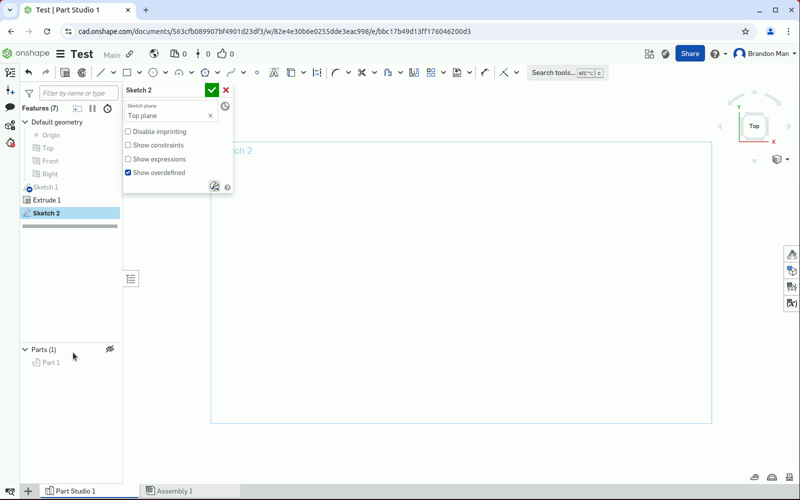
key(l)
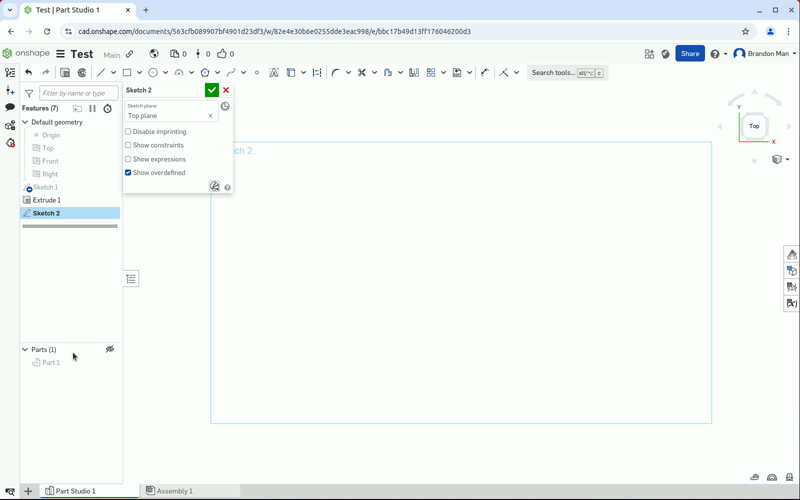
key_down(shift)
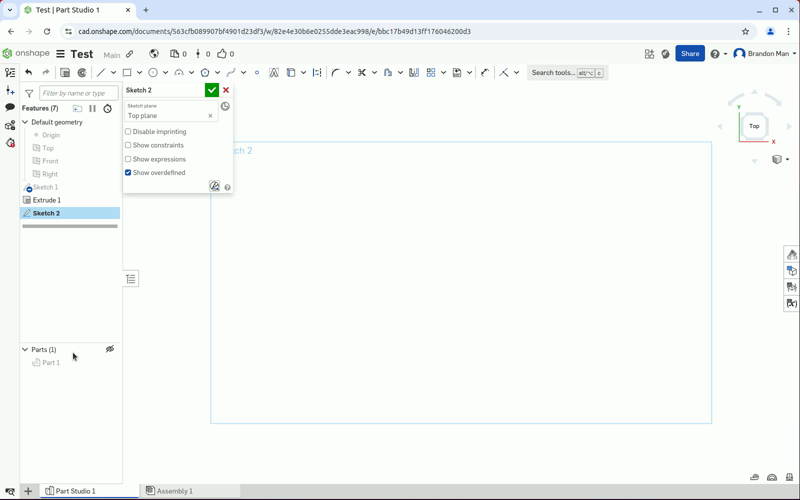
mouse_move(535, 316)
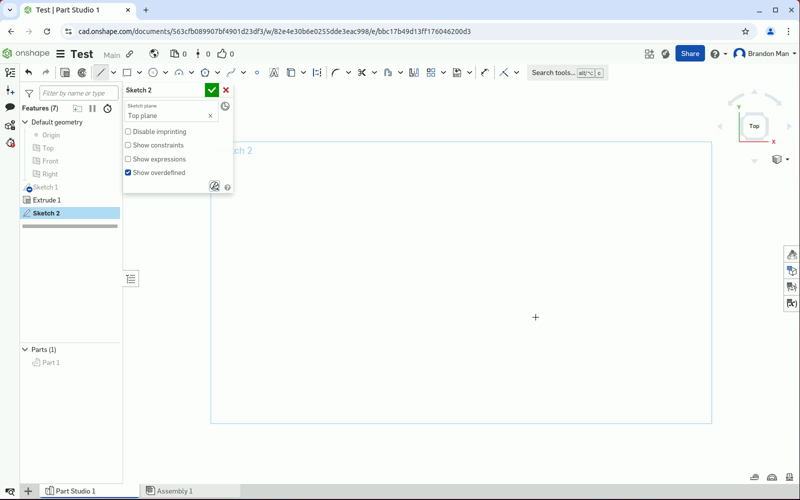
click(535, 316)
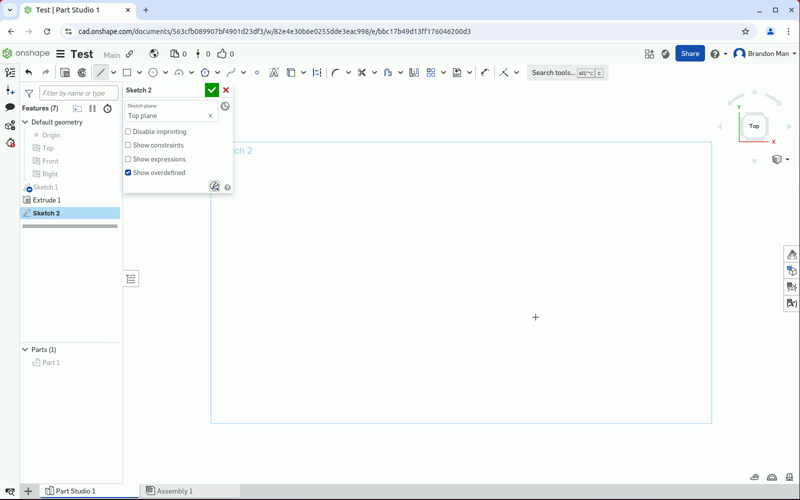
key_up(shift)
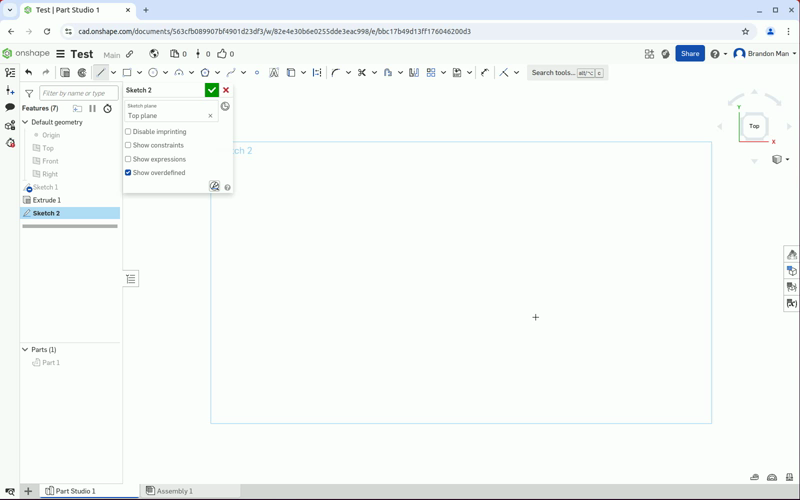
key_down(shift)
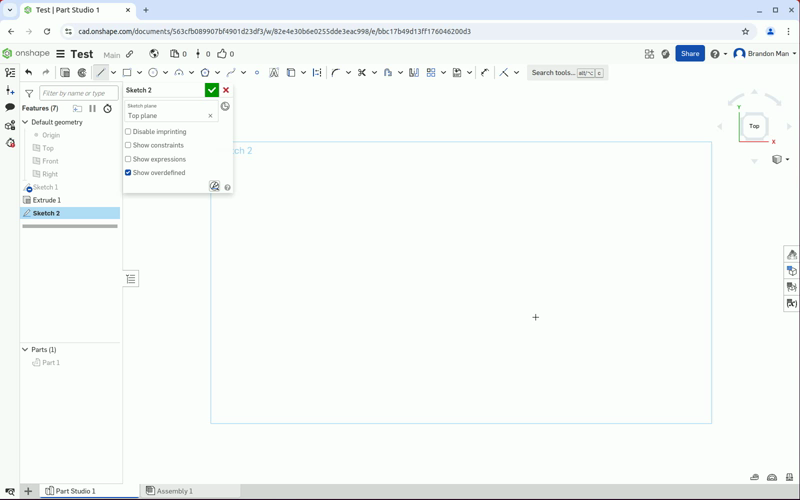
mouse_move(565, 316)
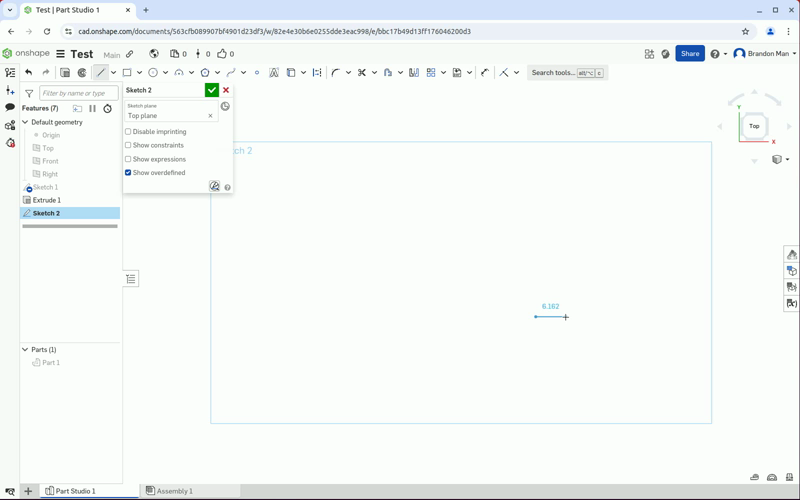
mouse_move(573, 316)
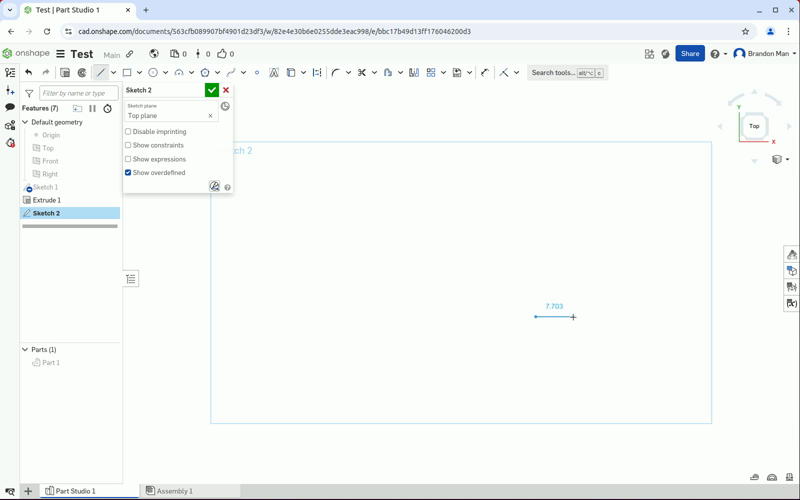
click(573, 316)
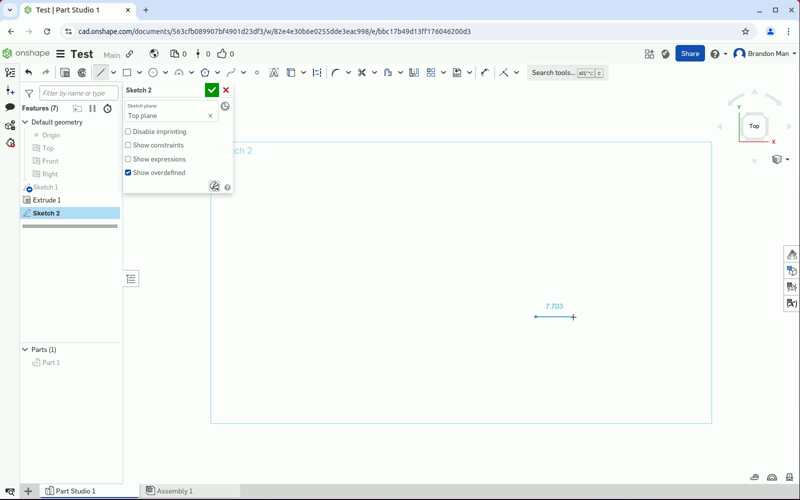
key_up(shift)
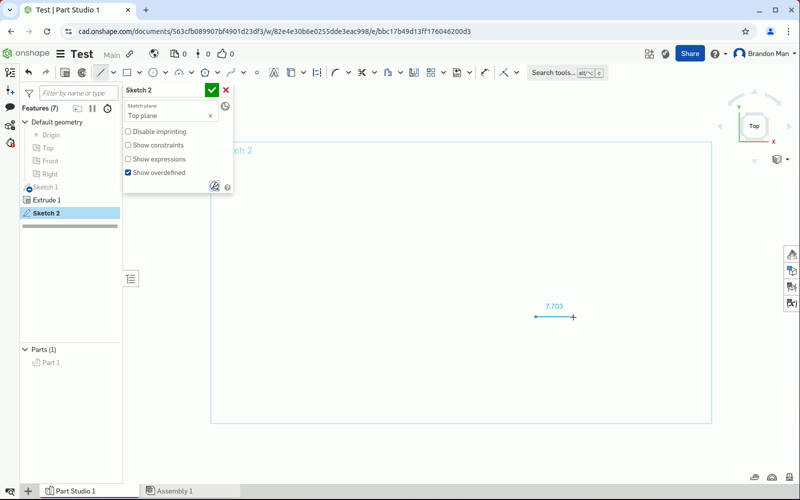
key_down(shift)
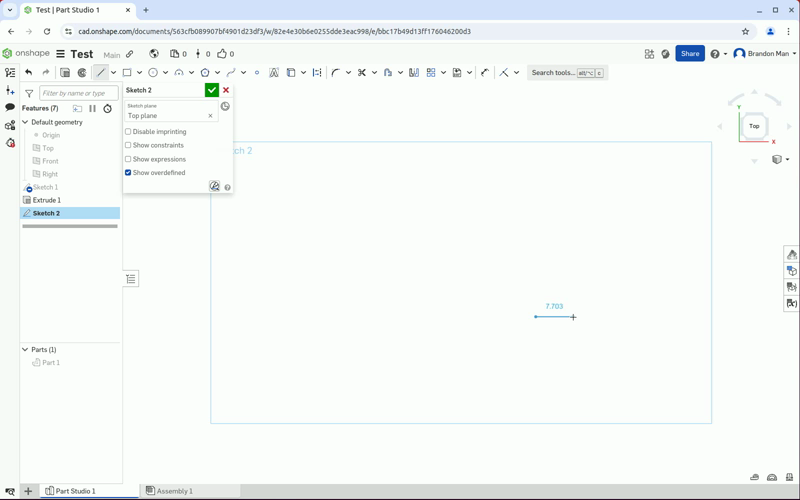
mouse_move(573, 249)
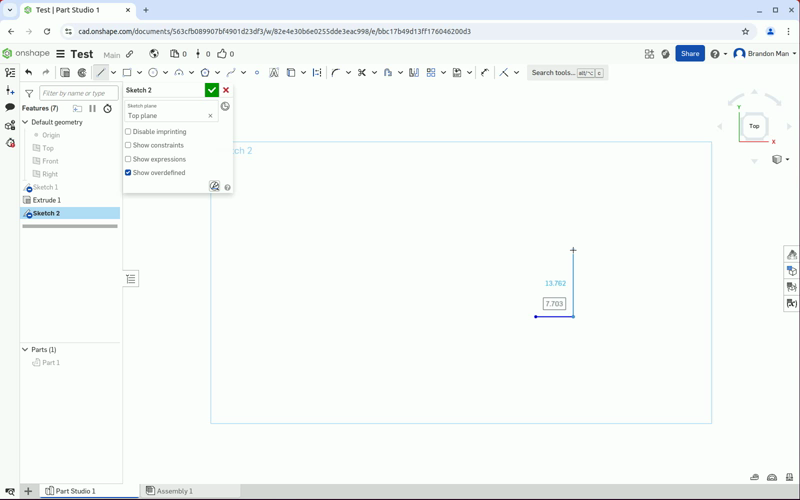
click(573, 249)
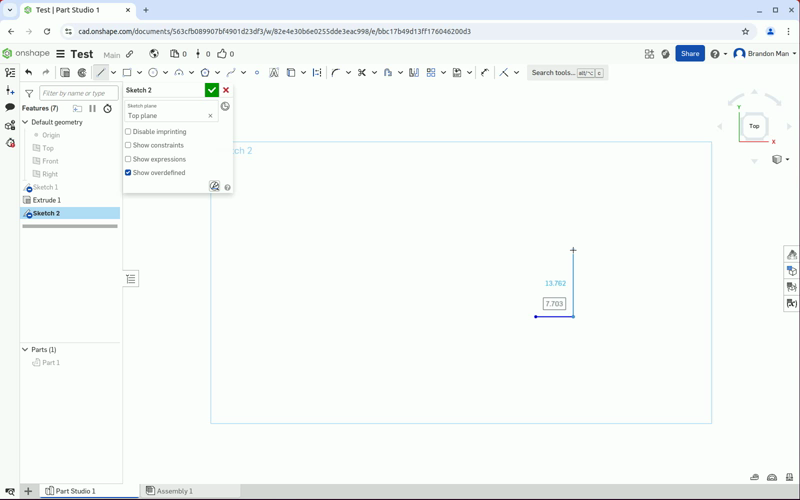
key_up(shift)
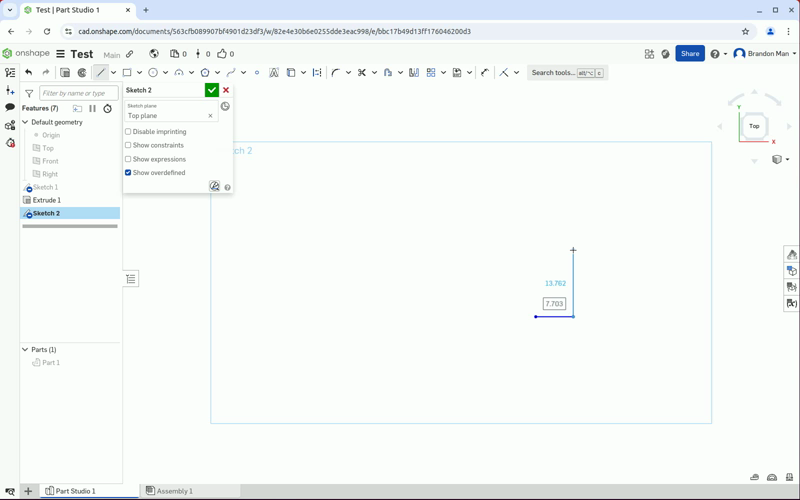
key_down(shift)
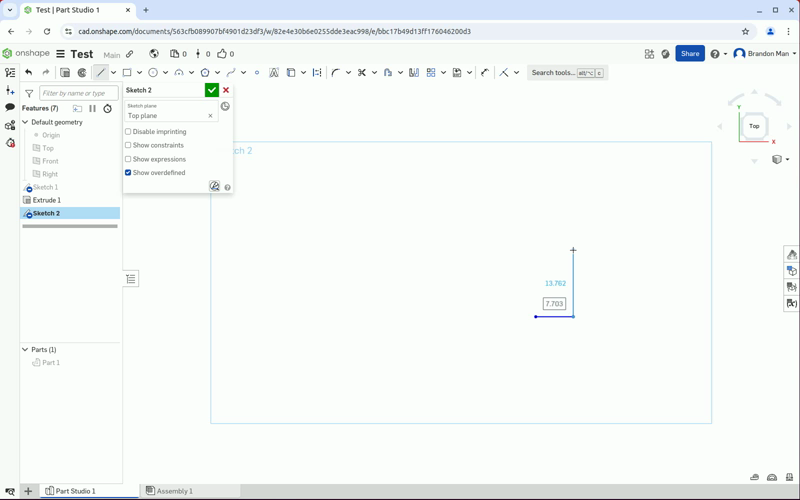
mouse_move(589, 249)
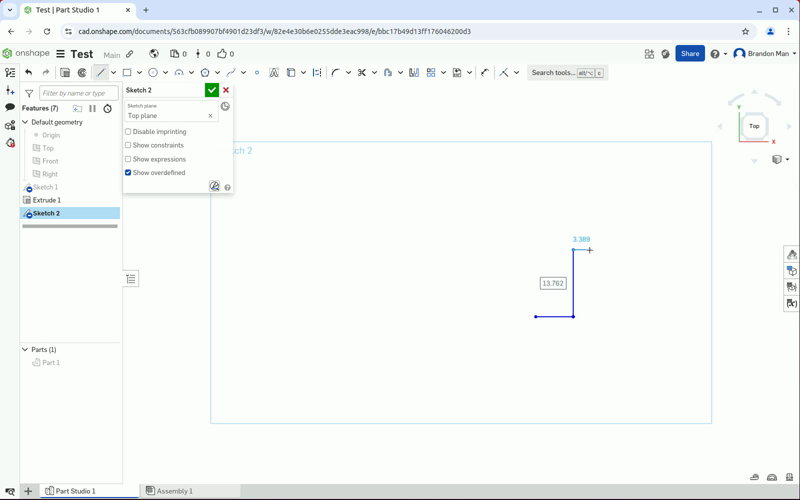
mouse_move(535, 249)
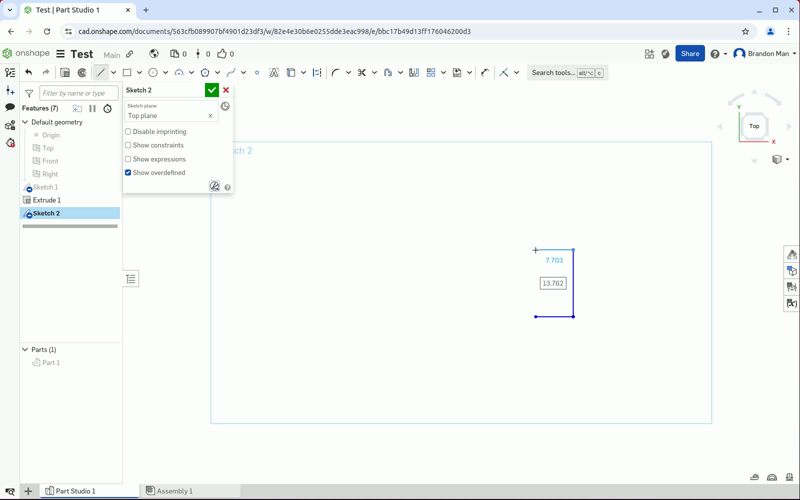
click(535, 249)
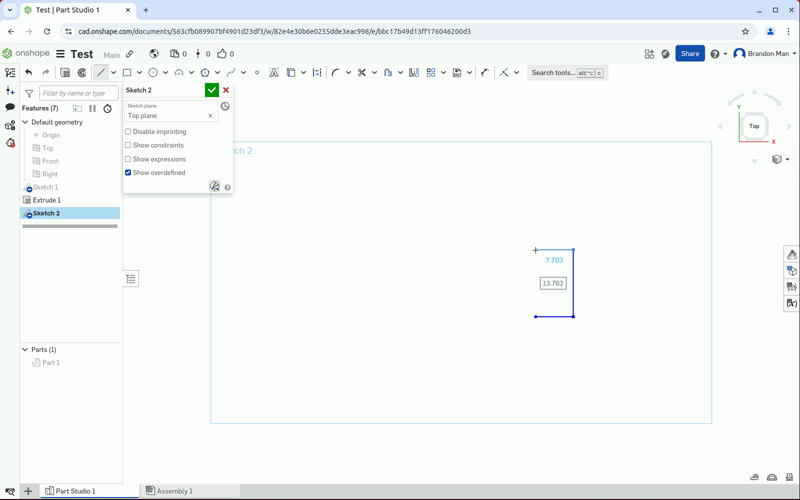
key_up(shift)
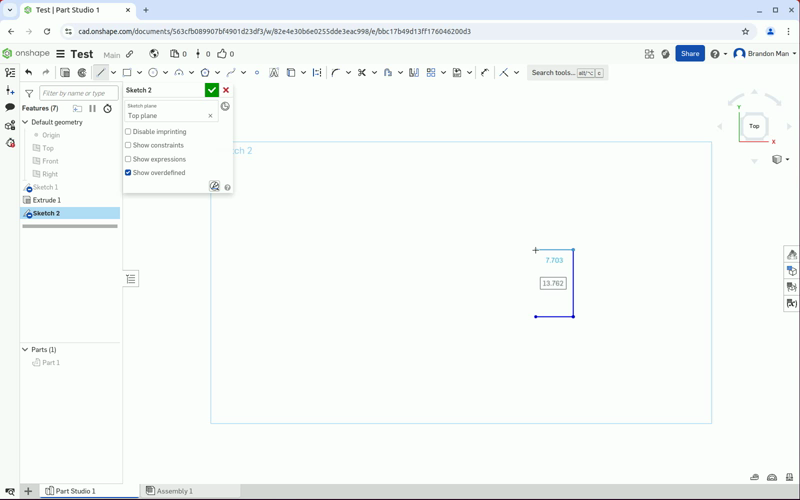
key_down(shift)
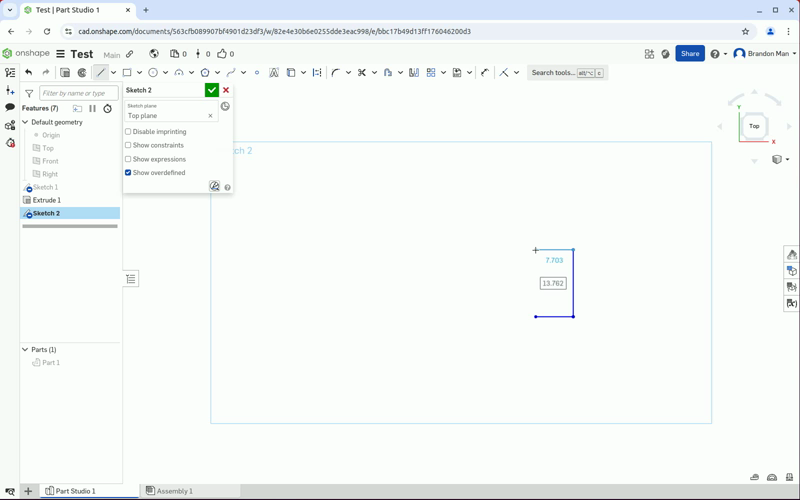
mouse_move(535, 316)
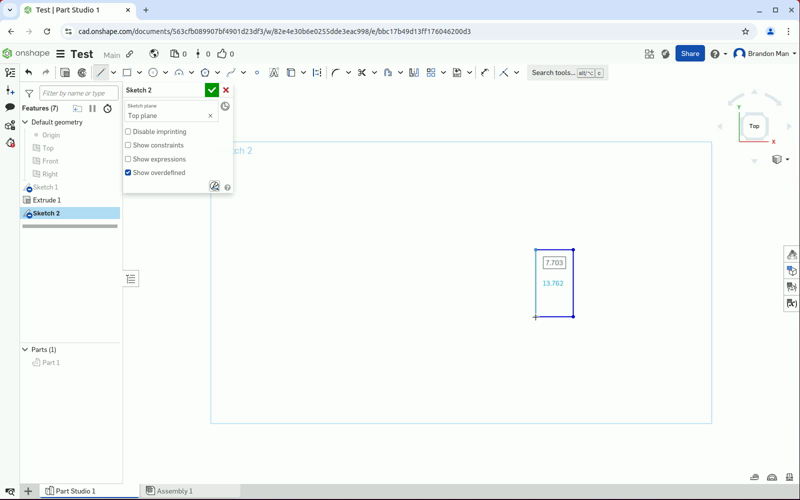
key_up(shift)
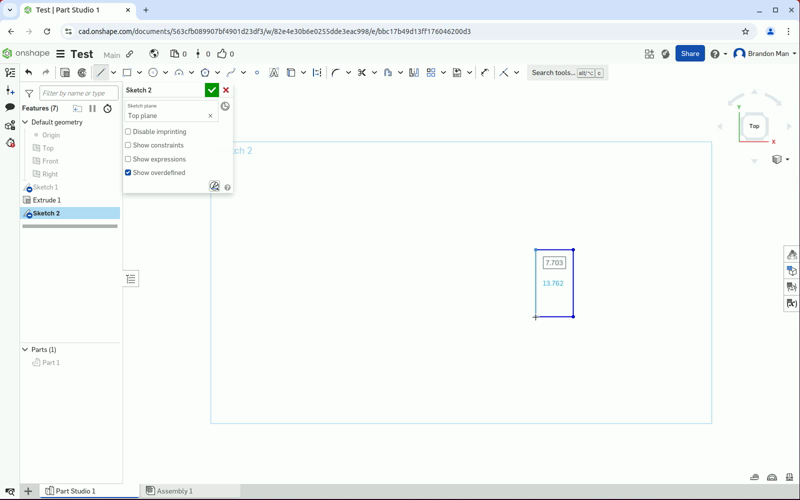
click(535, 316)
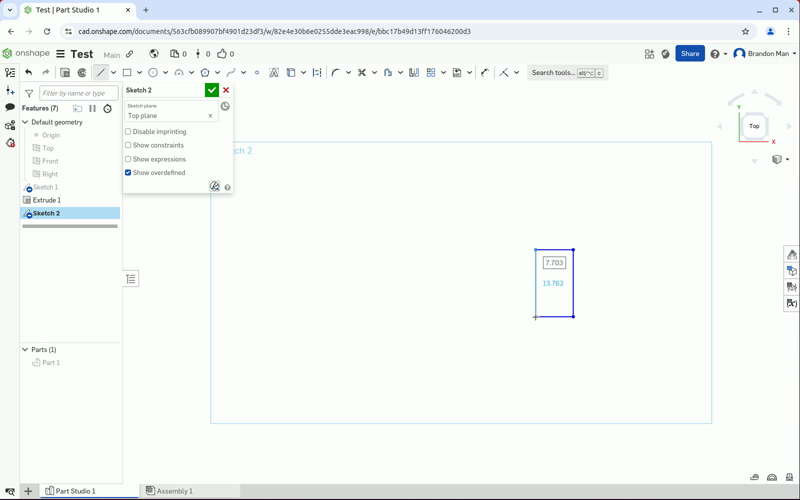
key(esc)
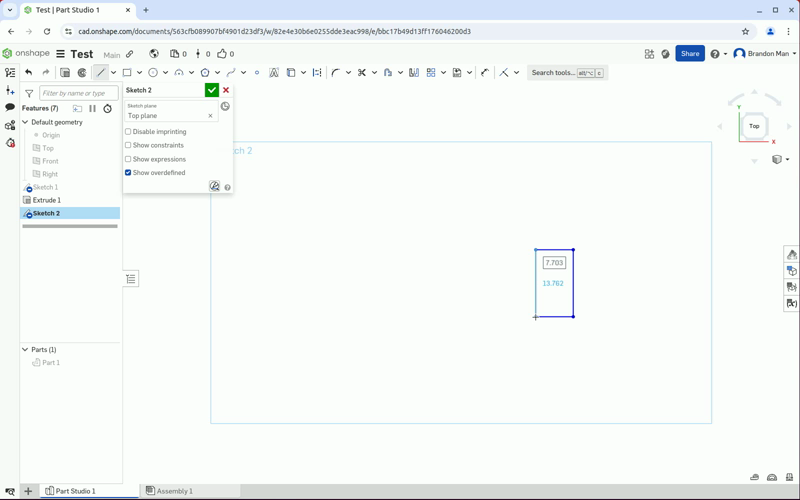
mouse_move(557, 290)
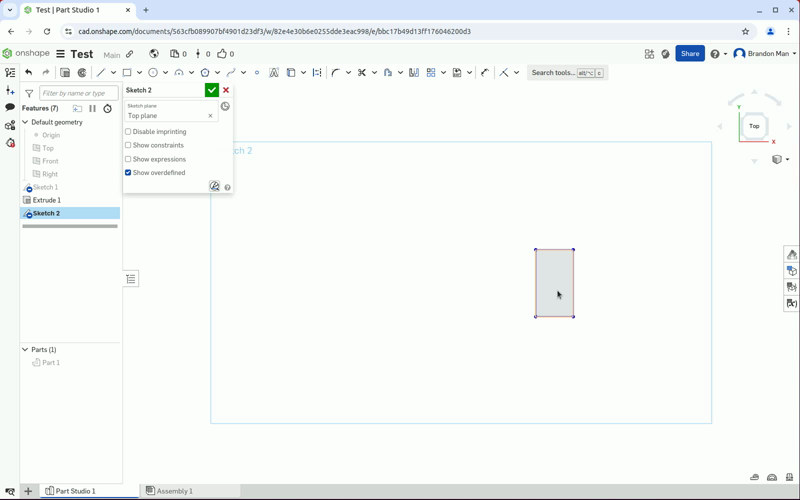
click(557, 290)
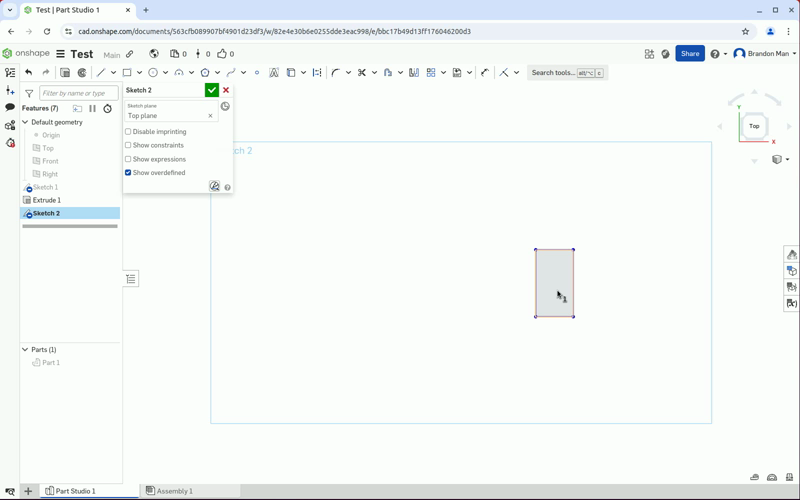
mouse_move(73, 352)
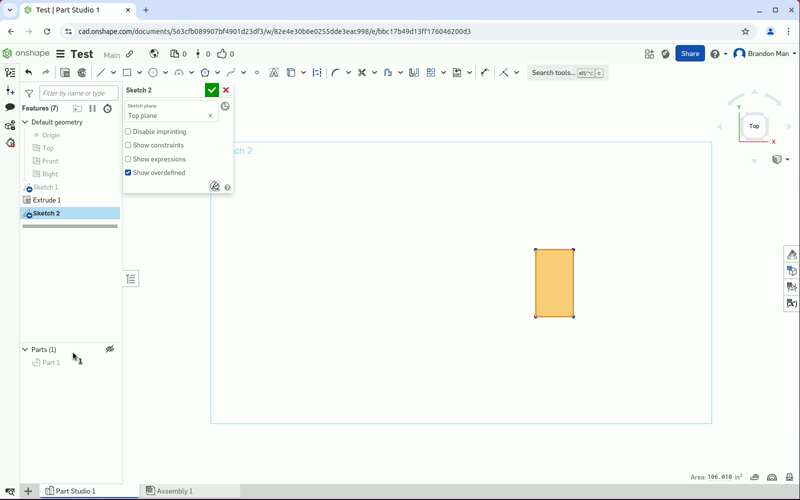
key(shift+y)
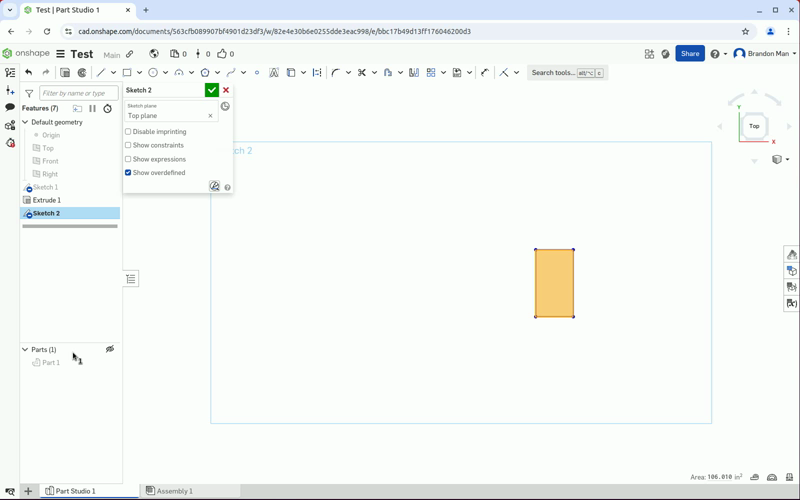
key(shift+e)
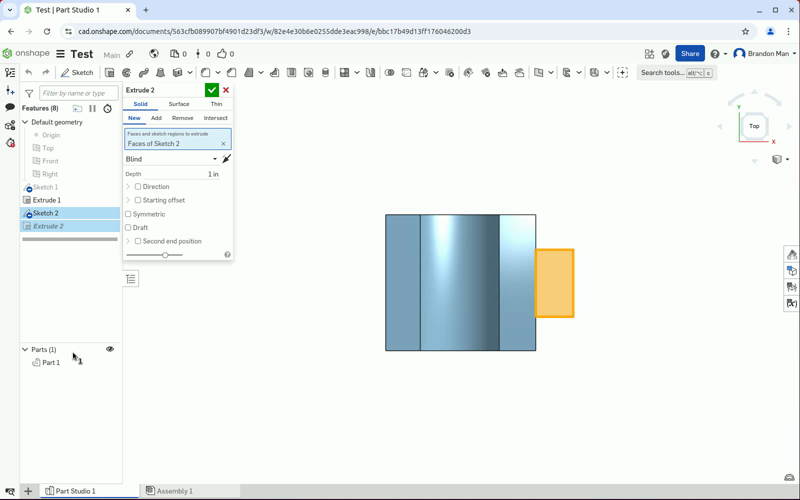
mouse_move(143, 106)
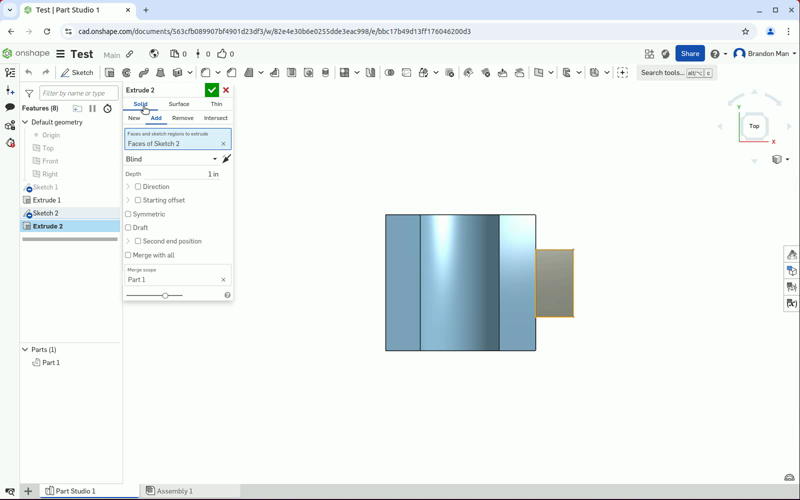
click(143, 106)
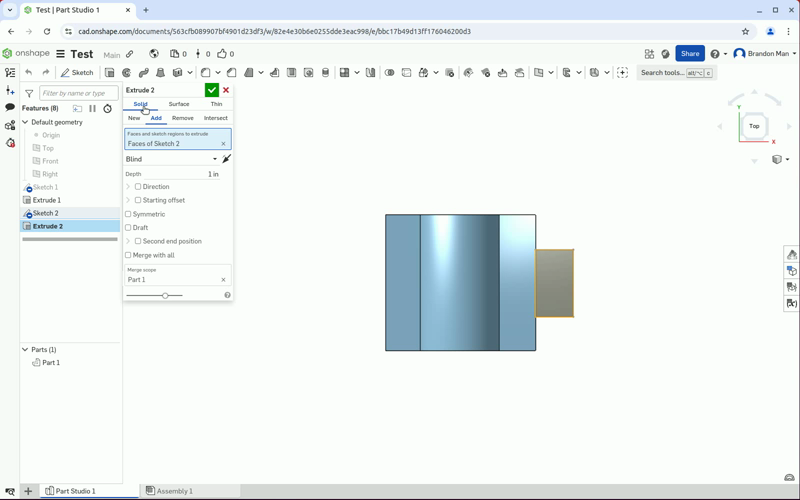
mouse_move(137, 120)
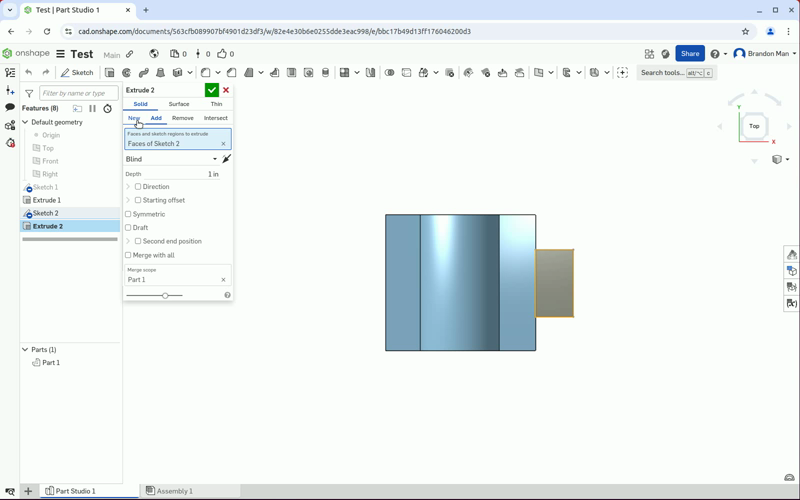
click(137, 120)
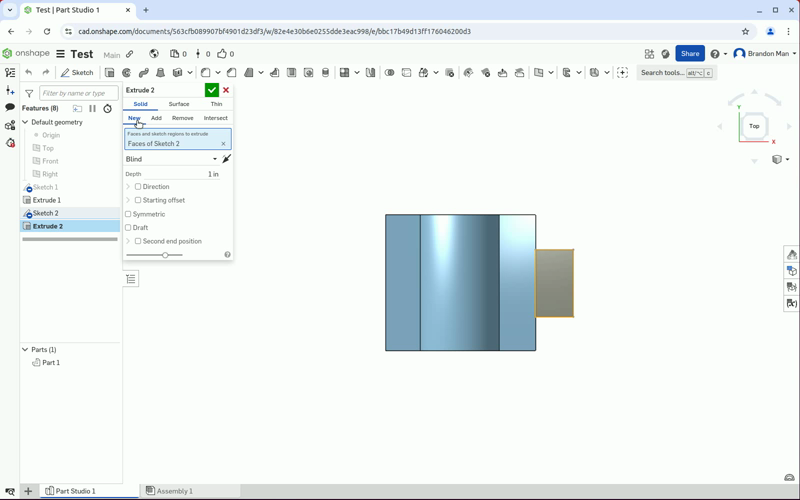
key(tab, 4)
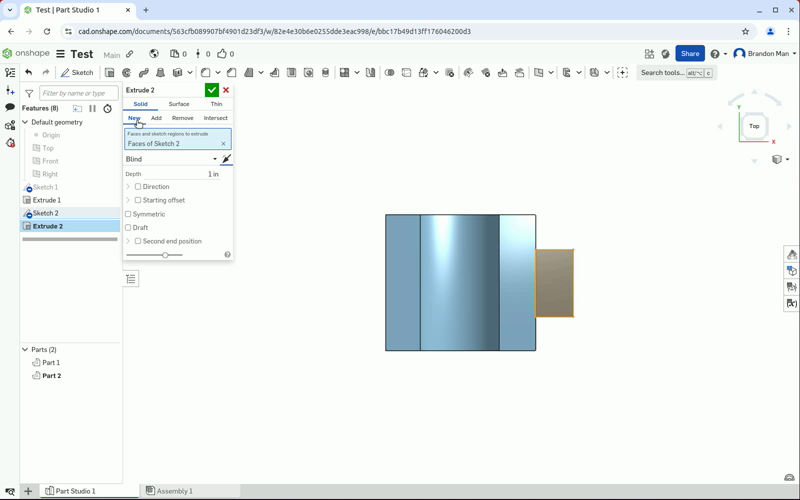
text(19.738)
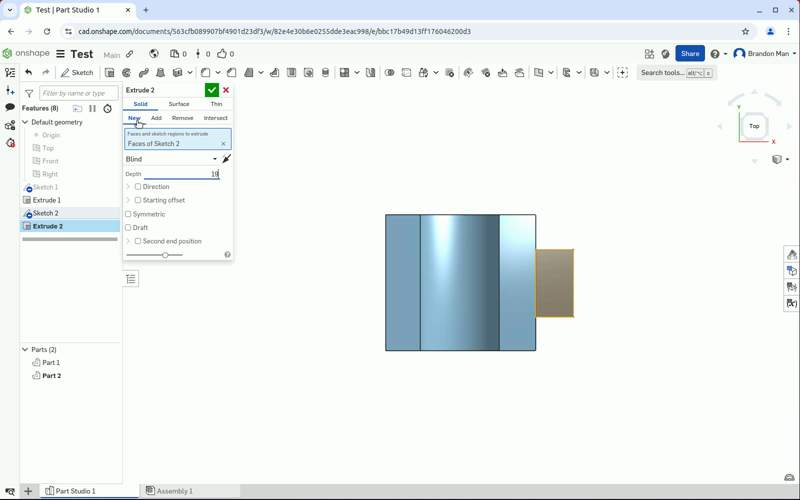
key(tab, 3)
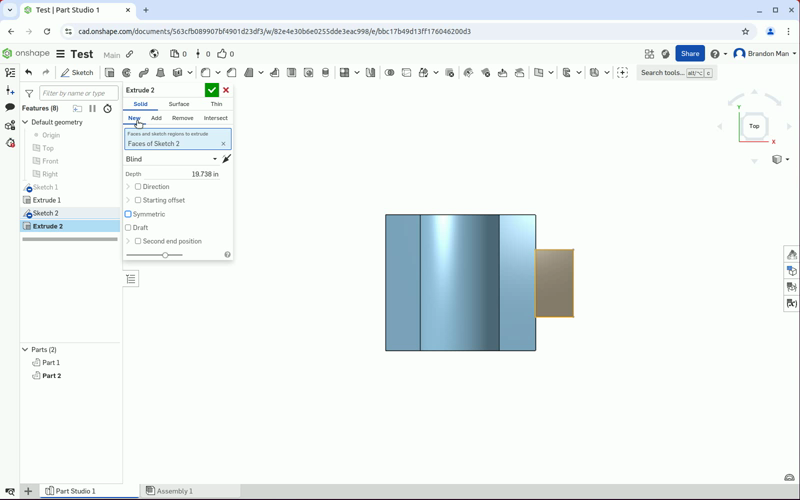
key(space)
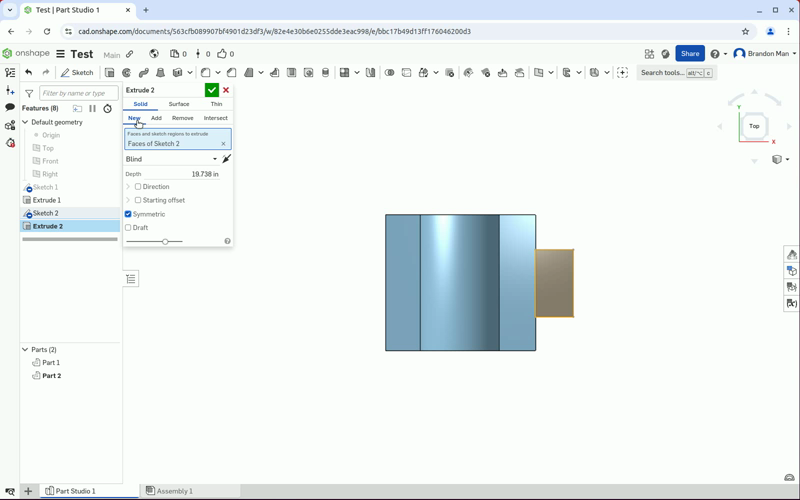
key(enter)
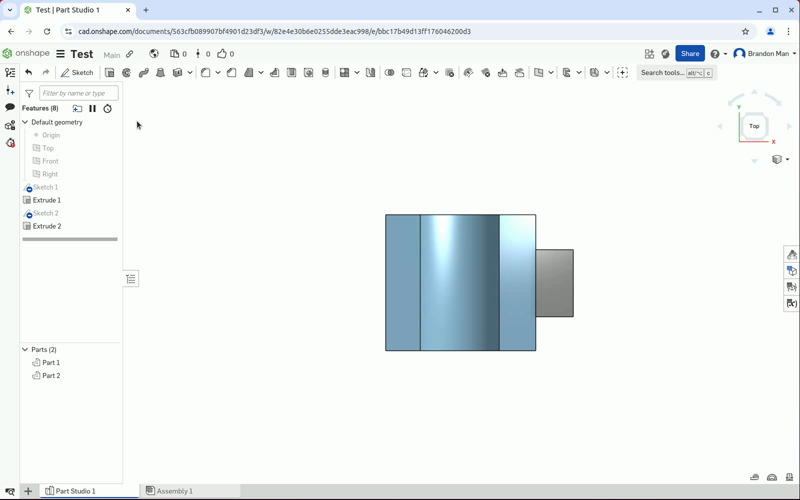
key(shift+h)
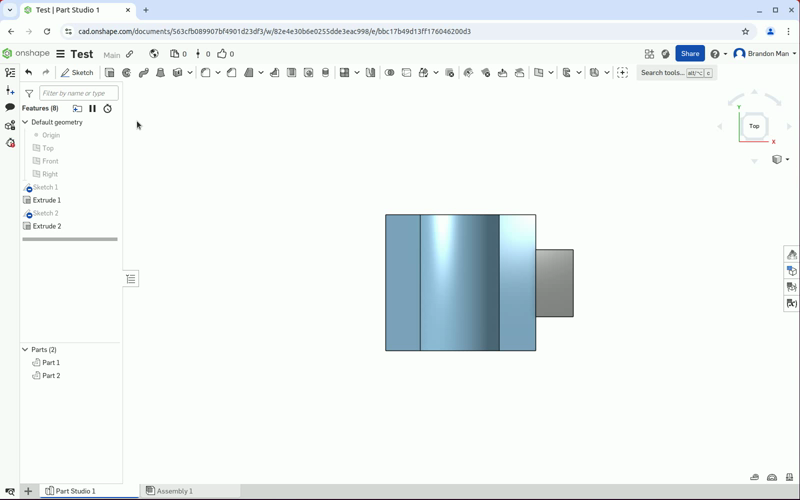
key(shift+h)
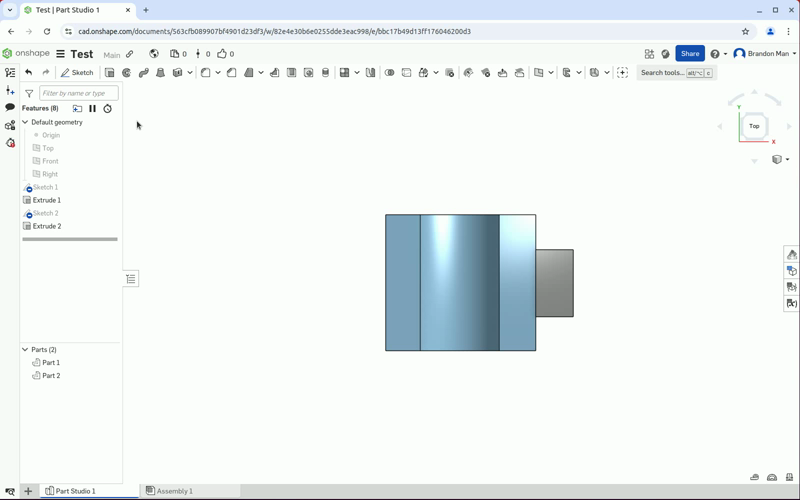
mouse_move(73, 189)
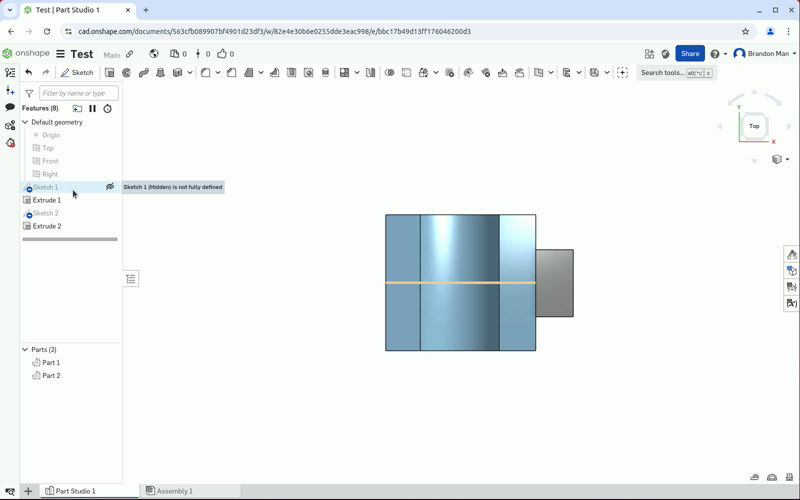
click(73, 189)
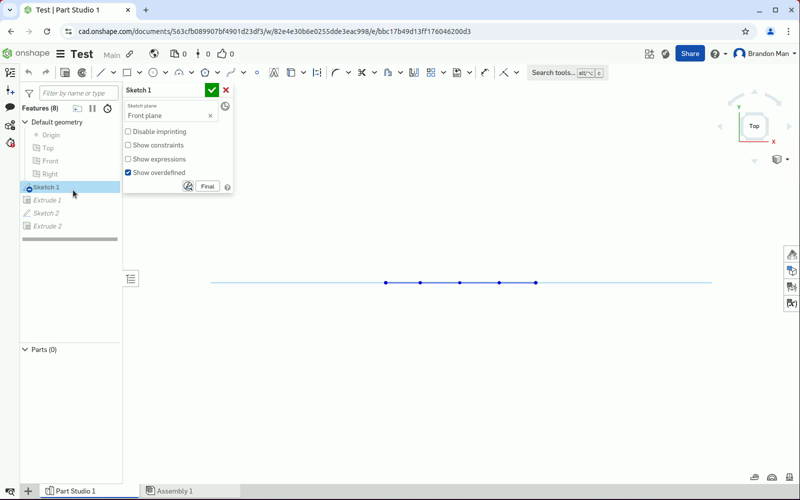
mouse_move(229, 92)
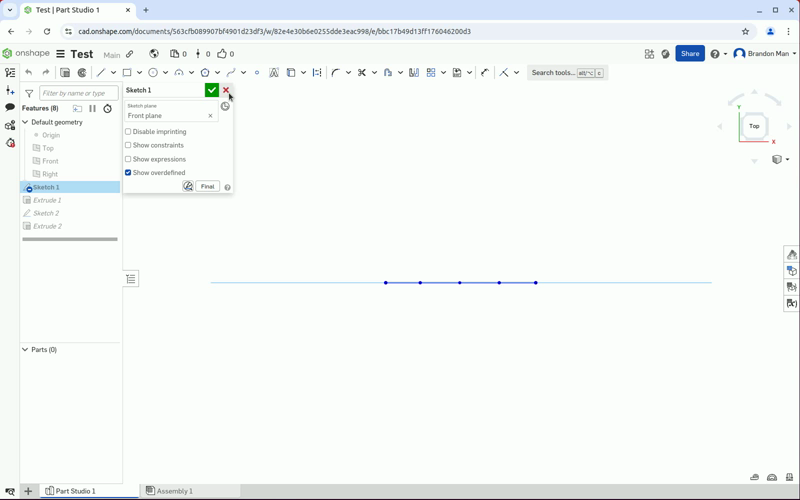
click(229, 92)
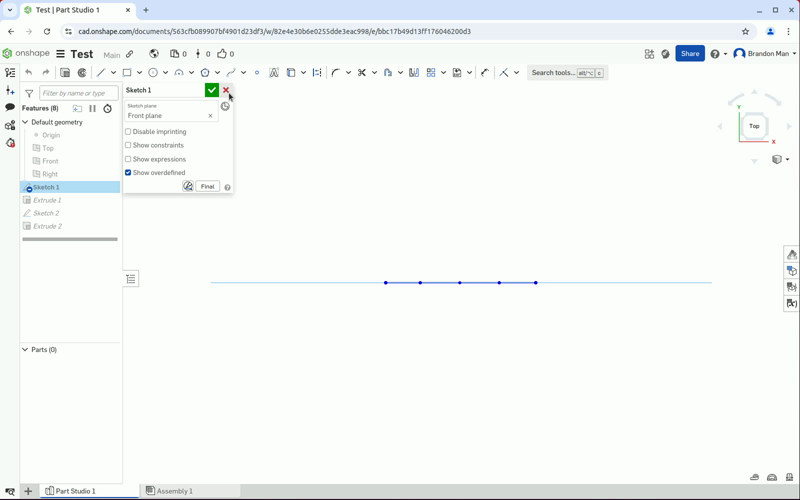
key(shift+s)
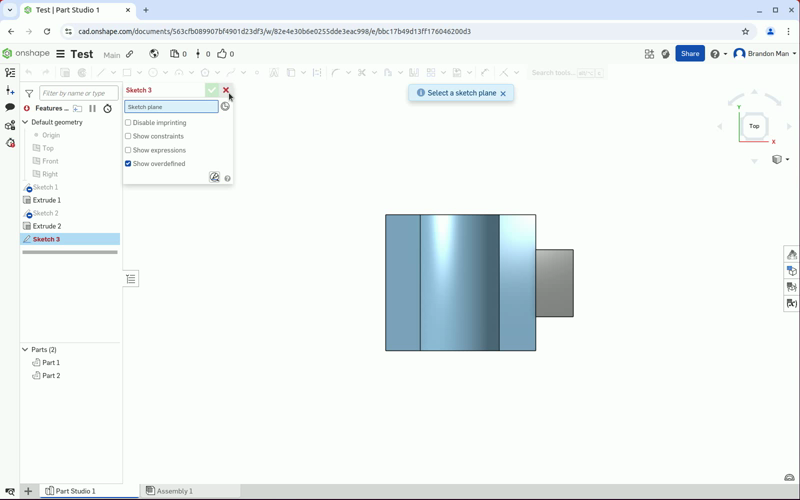
mouse_move(73, 150)
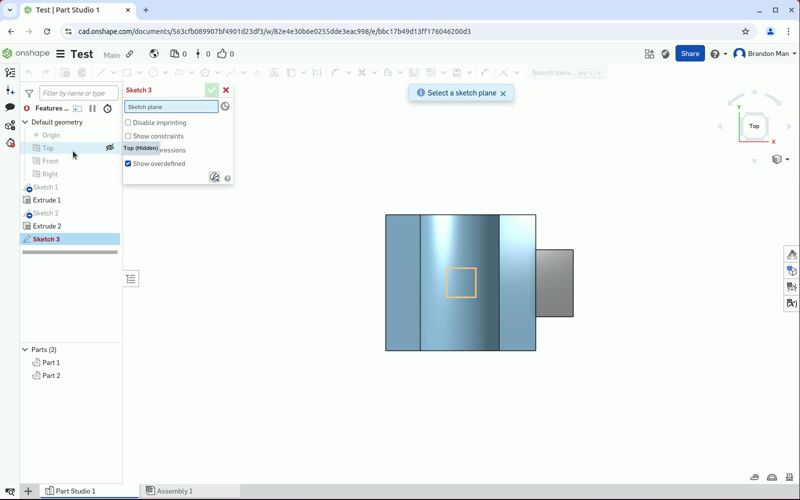
click(73, 150)
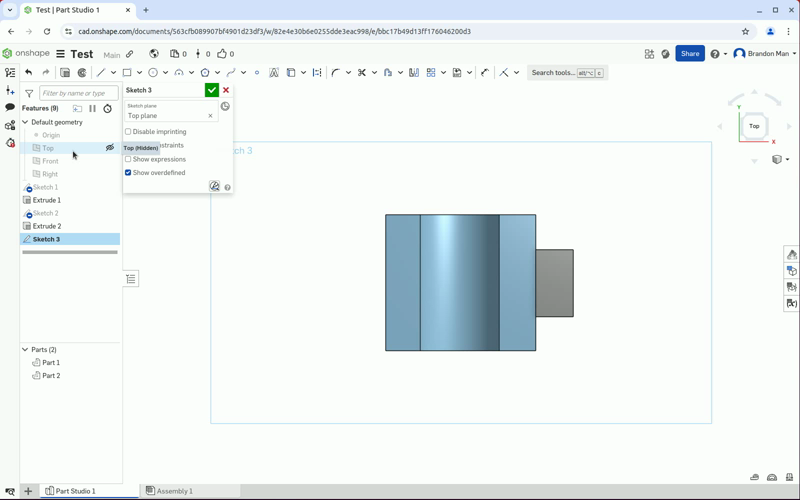
mouse_move(73, 352)
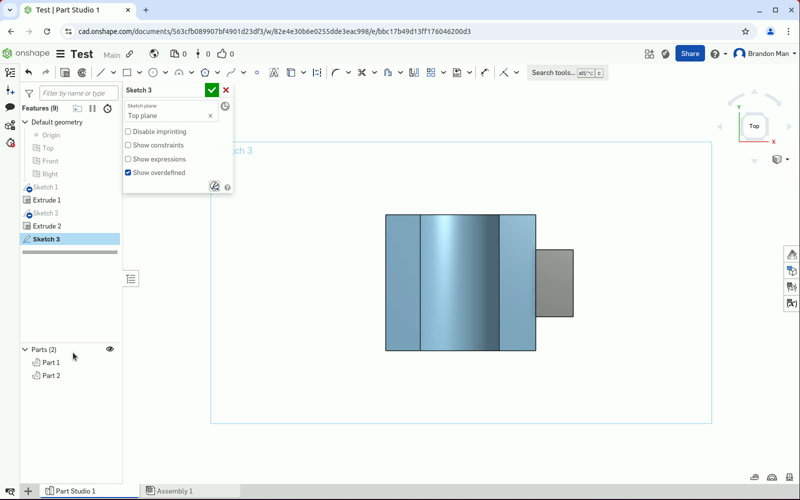
key(y)
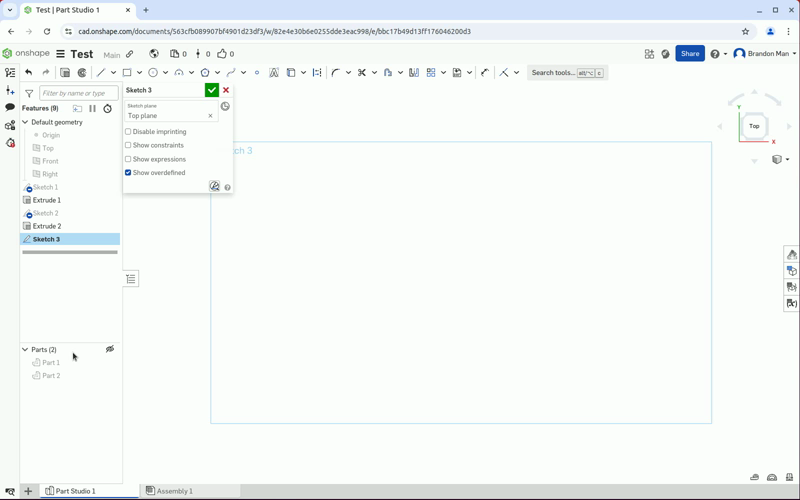
key(l)
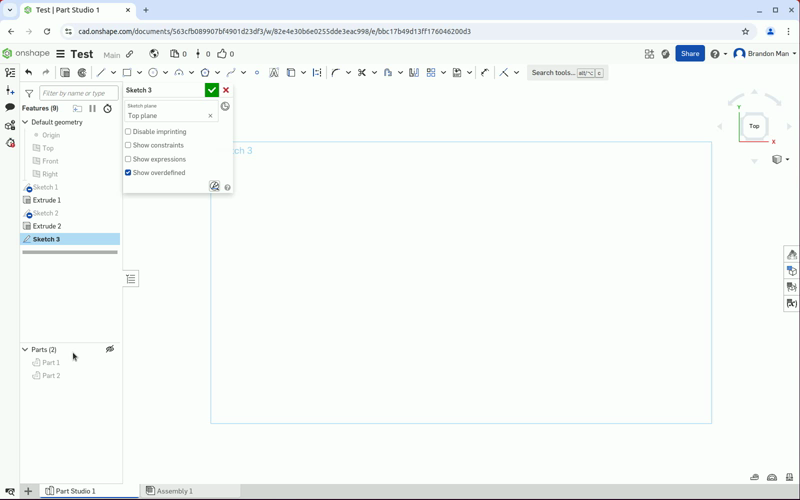
key_down(shift)
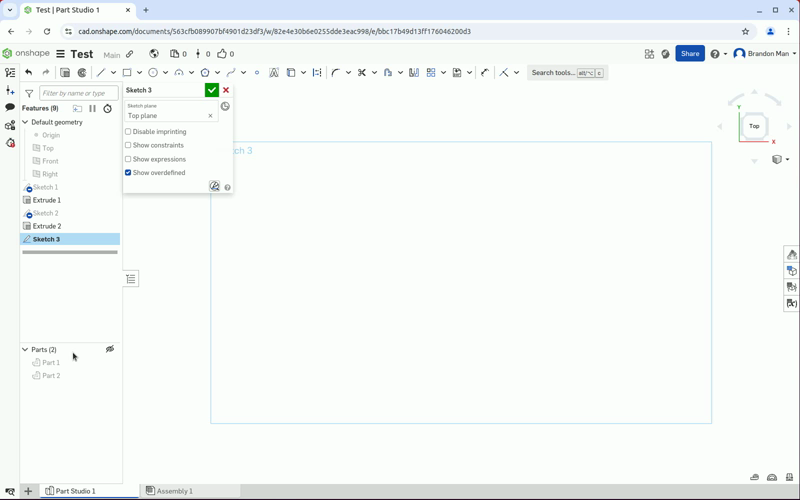
mouse_move(349, 316)
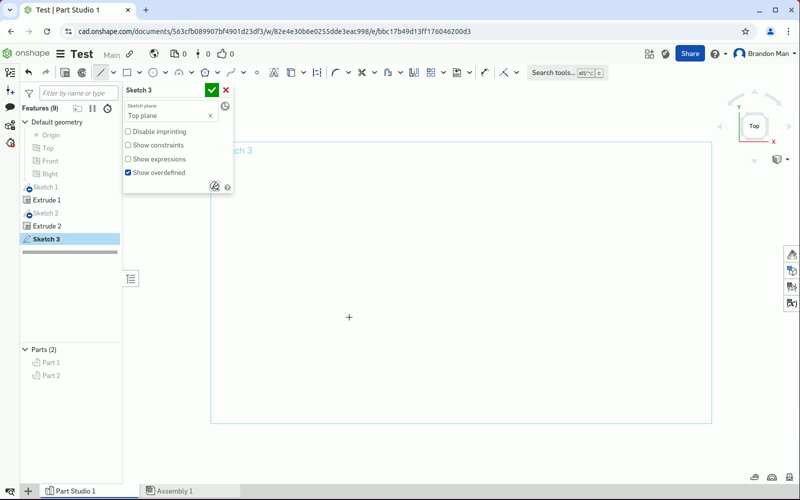
click(349, 316)
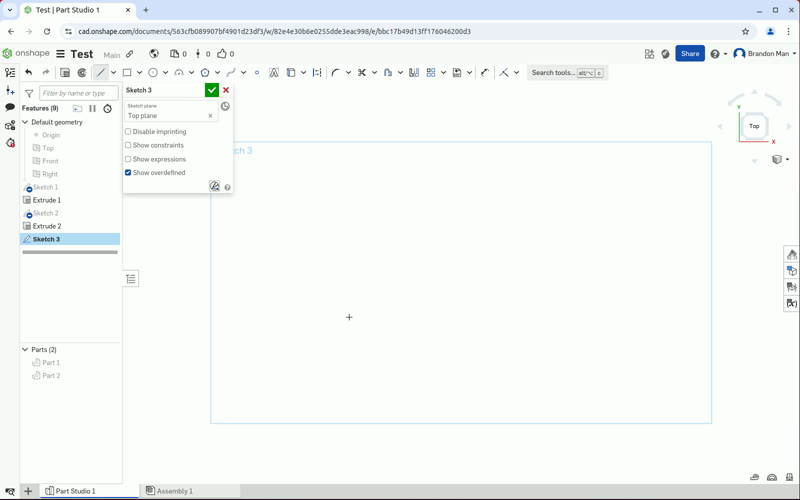
key_up(shift)
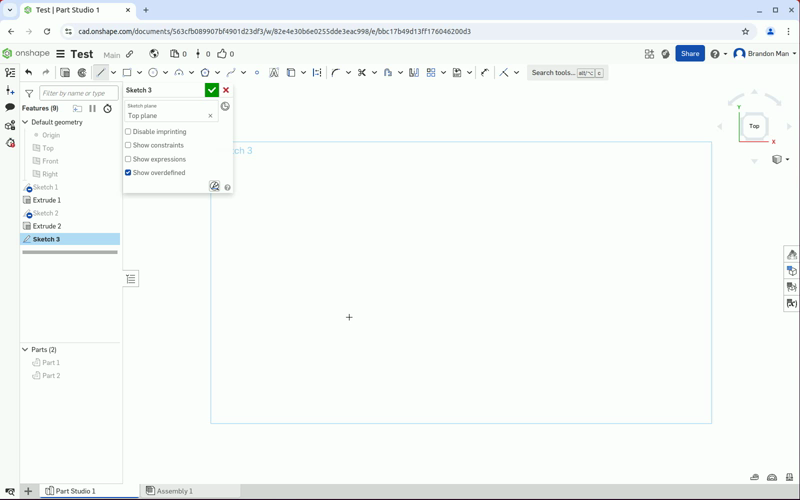
key_down(shift)
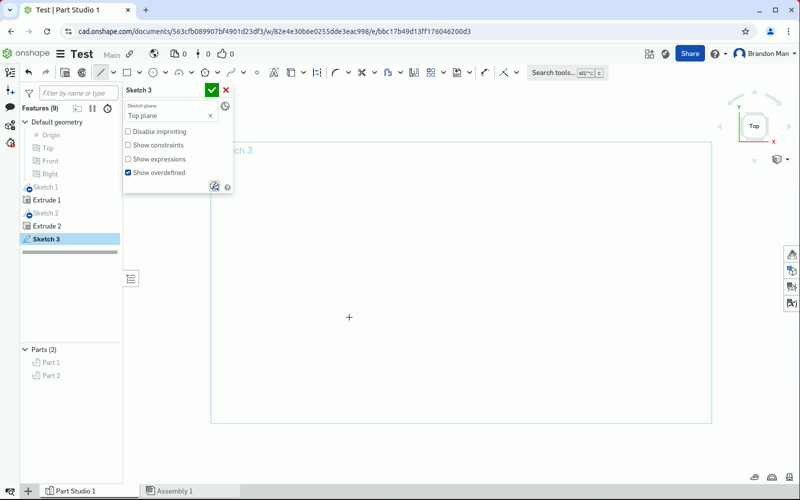
mouse_move(379, 316)
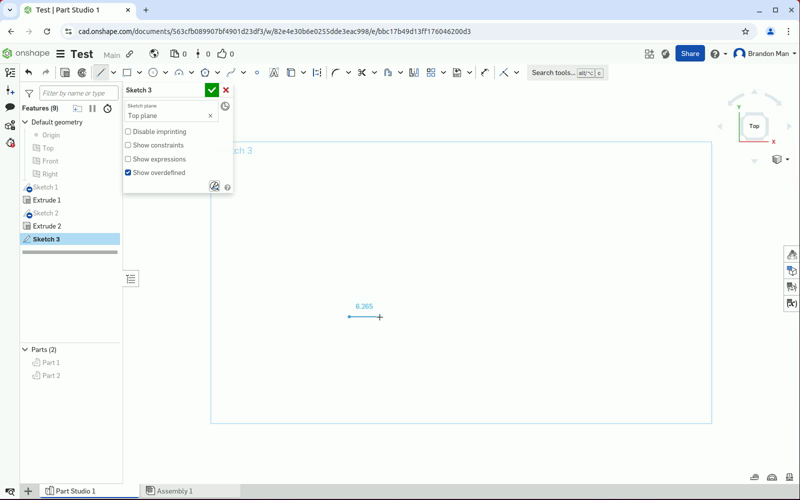
mouse_move(386, 316)
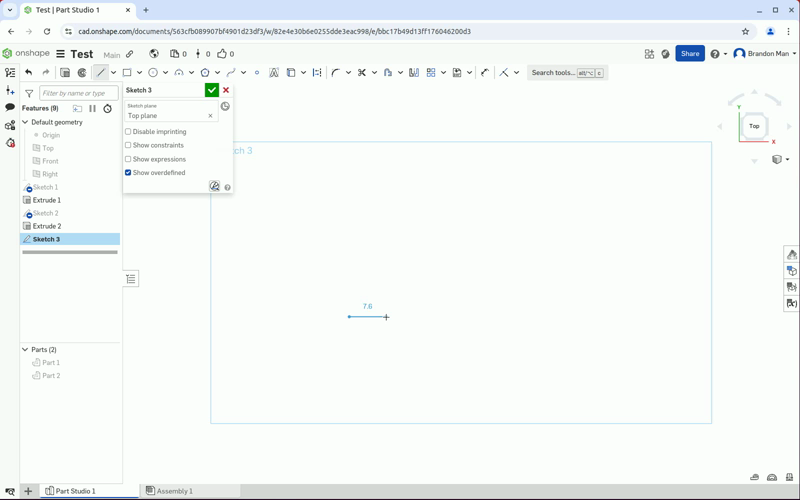
click(386, 316)
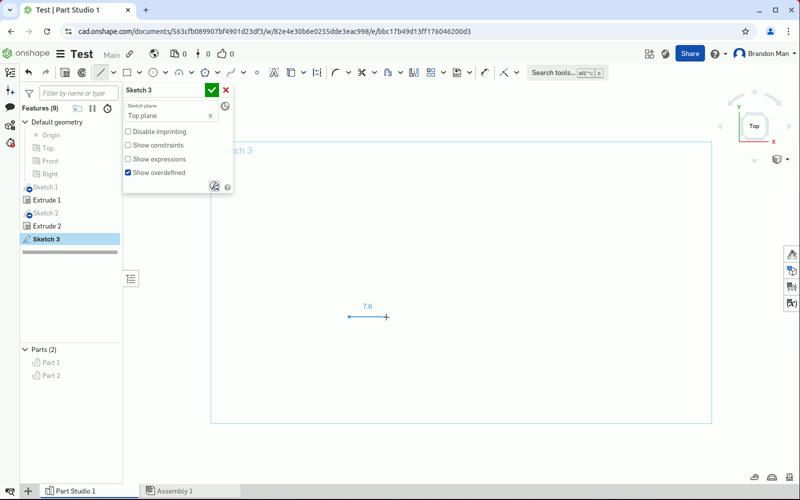
key_up(shift)
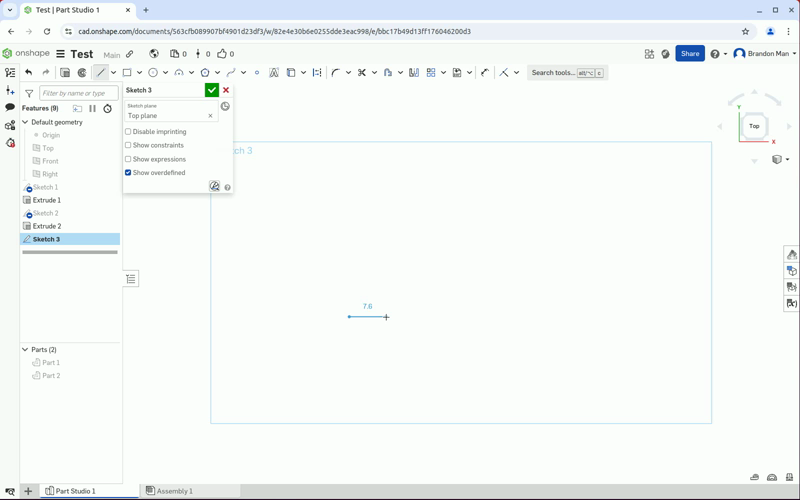
key_down(shift)
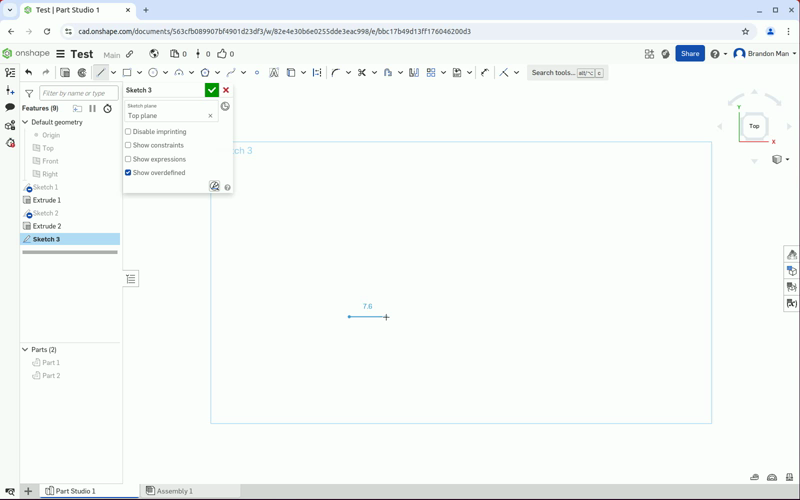
mouse_move(386, 249)
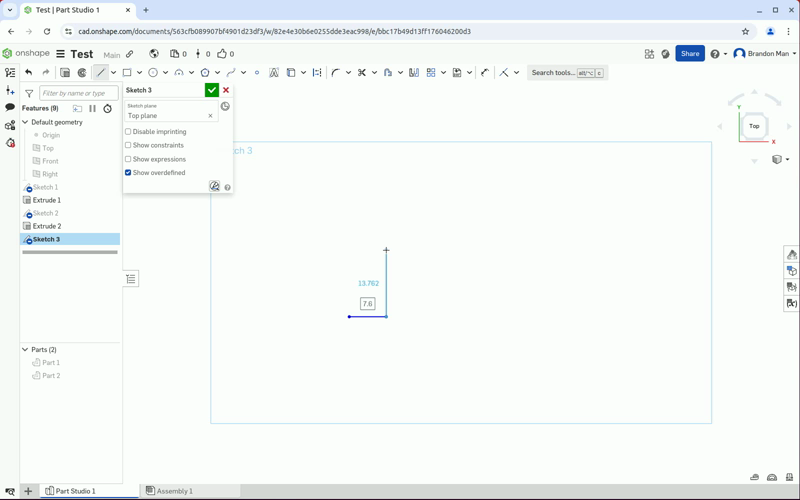
click(386, 249)
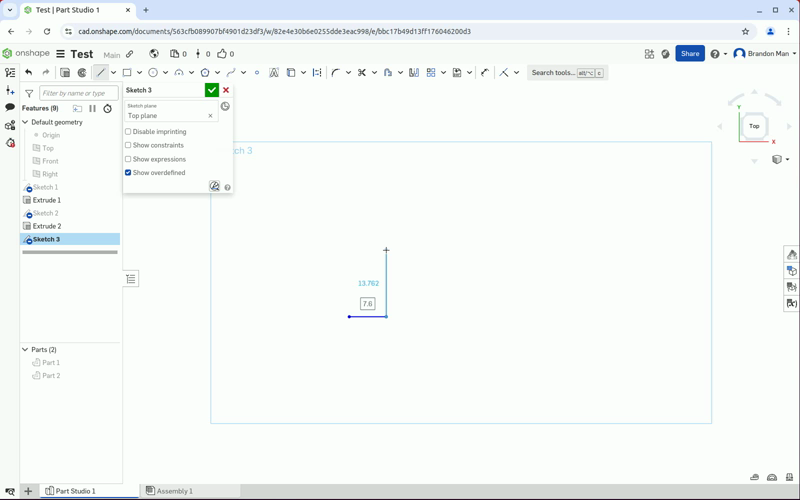
key_up(shift)
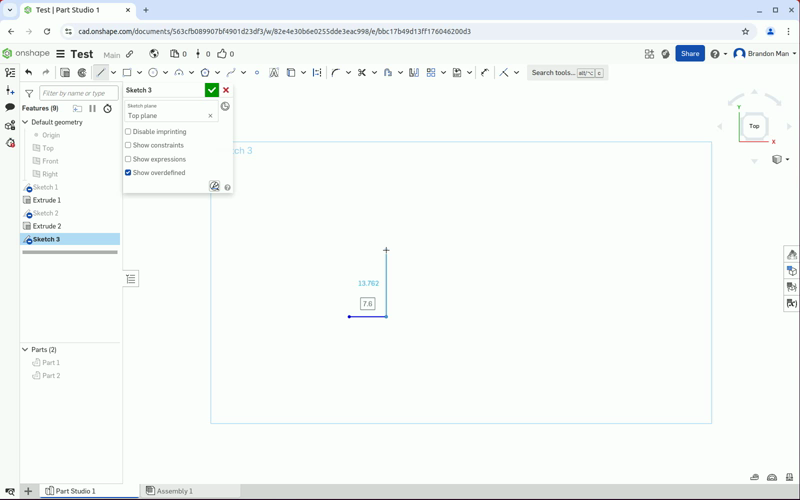
key_down(shift)
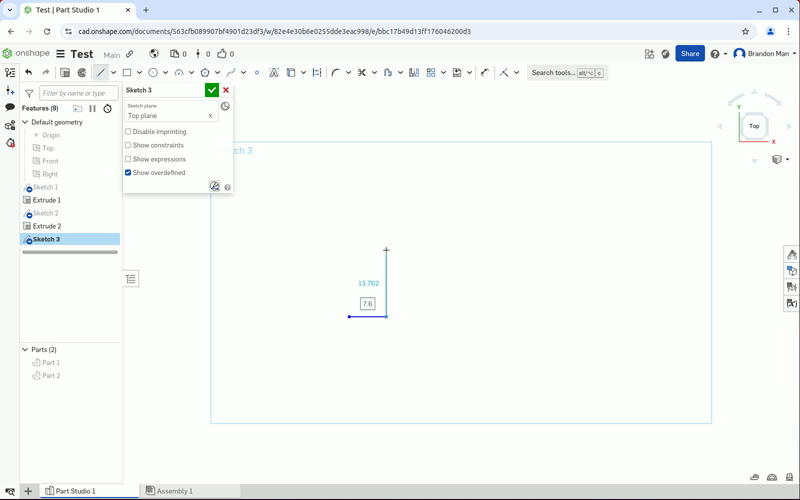
mouse_move(416, 249)
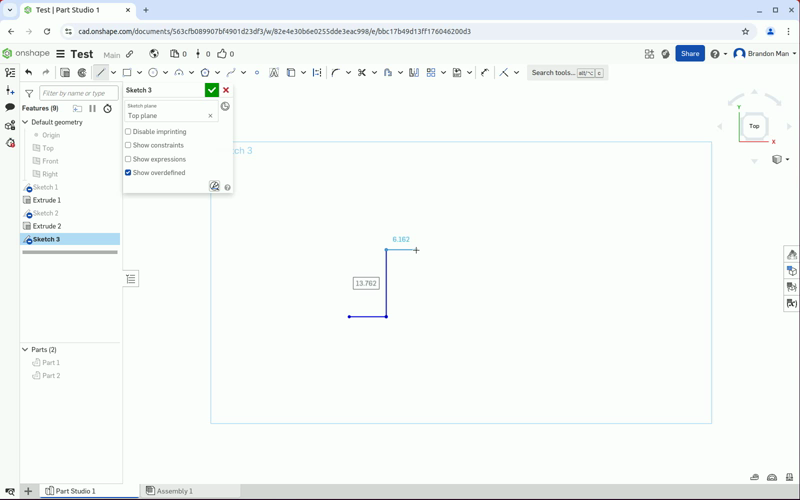
mouse_move(349, 249)
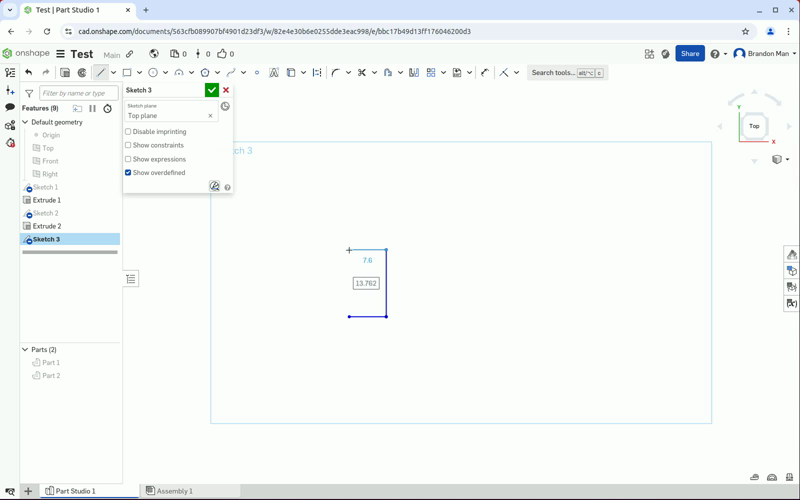
click(349, 249)
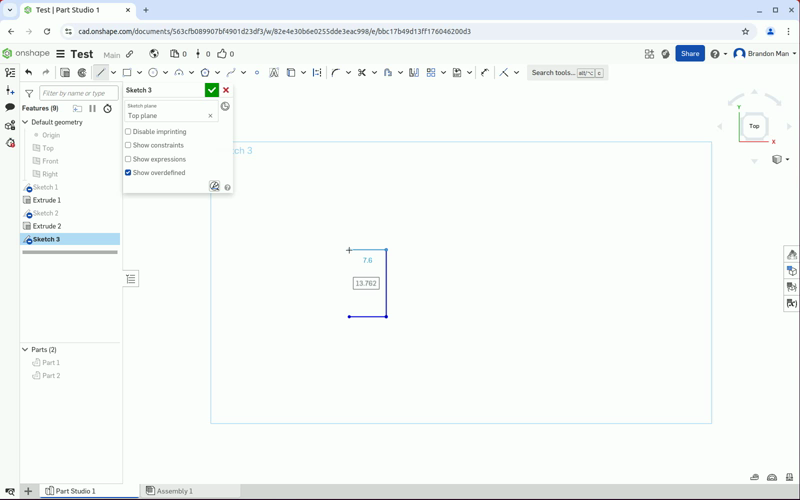
key_up(shift)
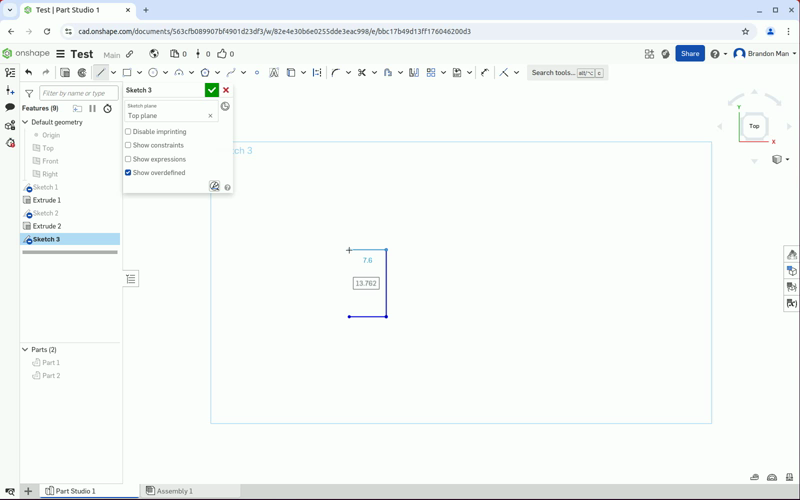
key_down(shift)
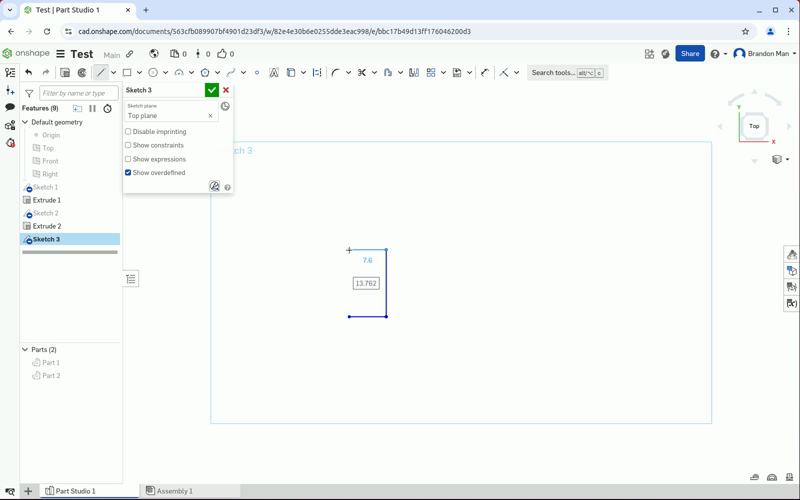
mouse_move(349, 316)
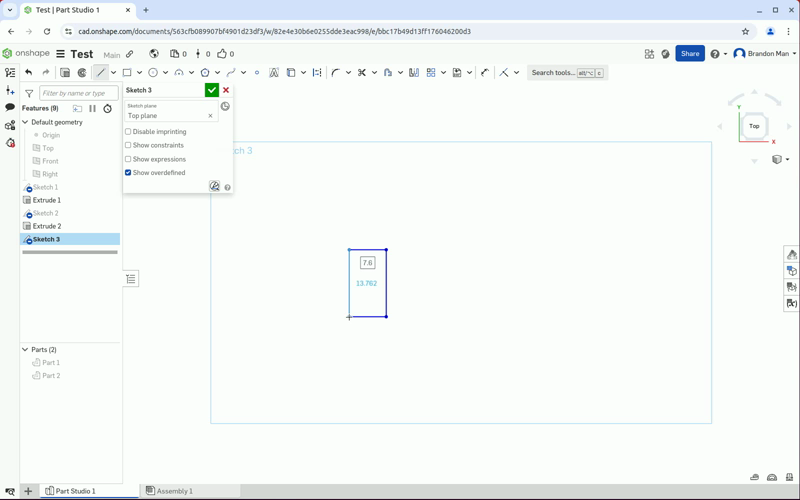
key_up(shift)
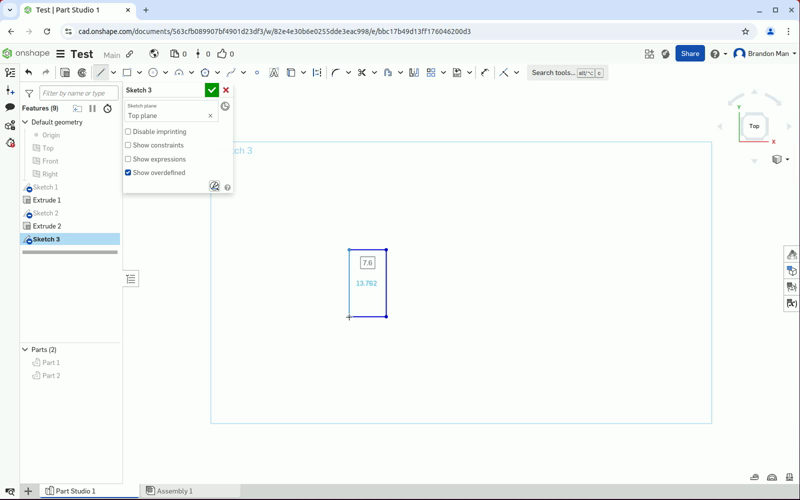
click(349, 316)
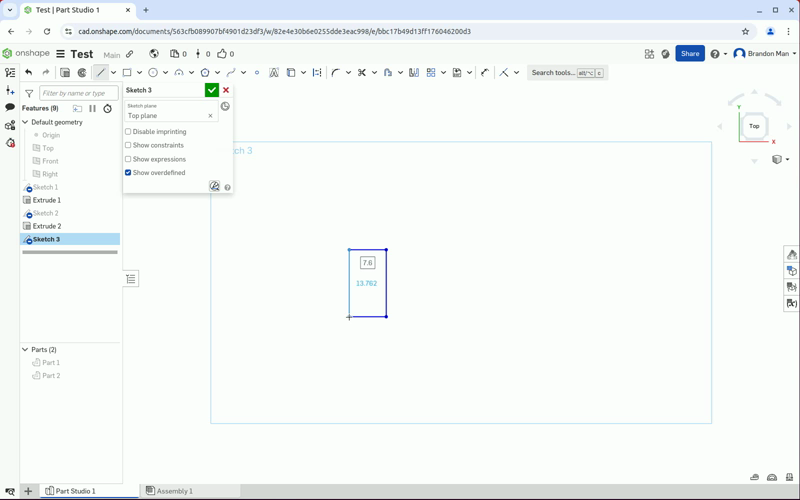
key(esc)
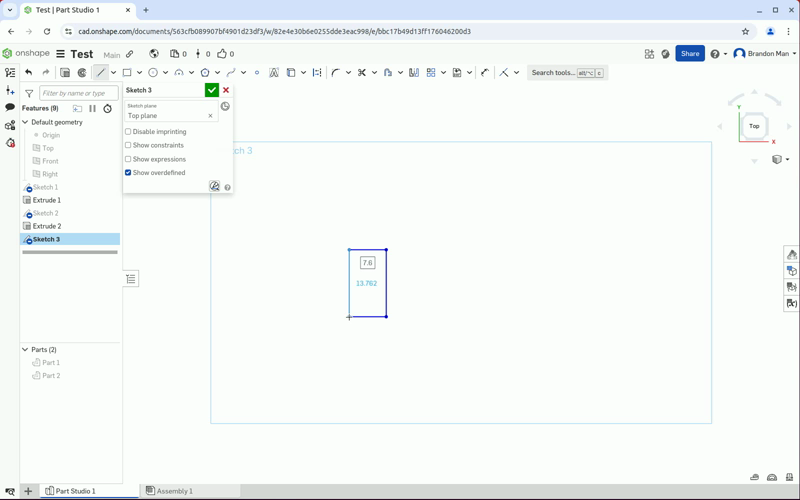
mouse_move(379, 295)
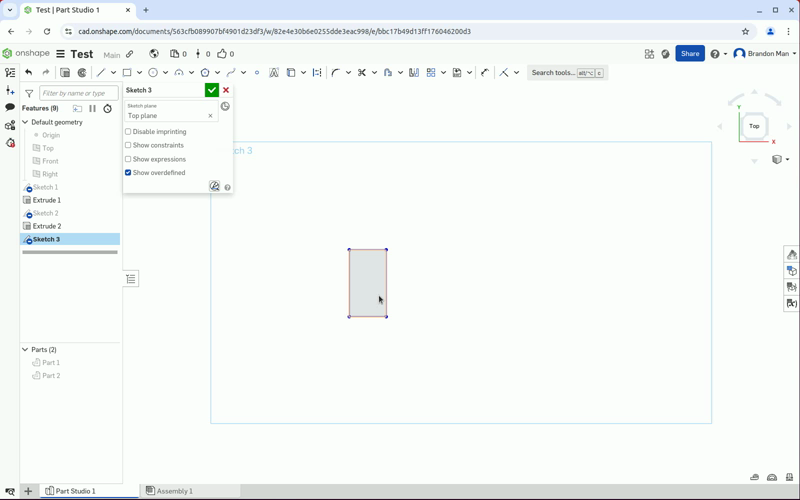
click(379, 295)
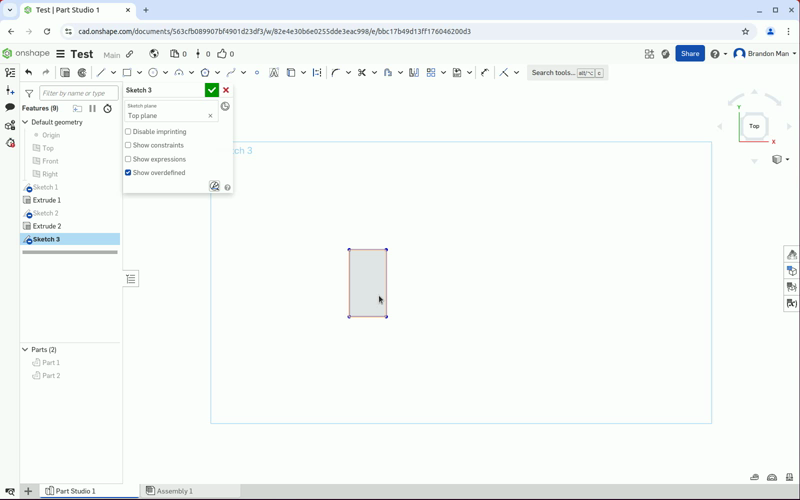
mouse_move(73, 352)
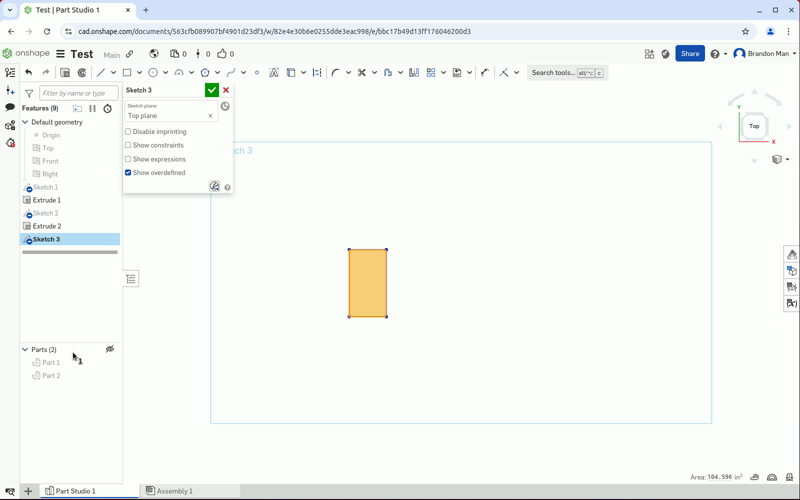
key(shift+y)
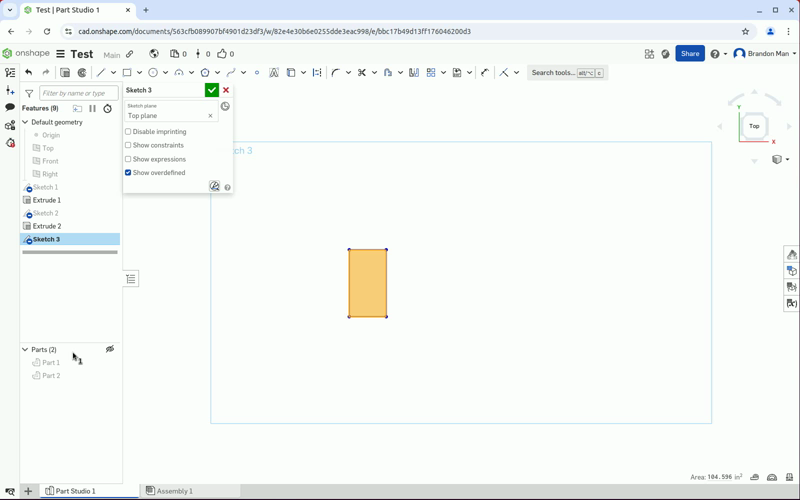
key(shift+e)
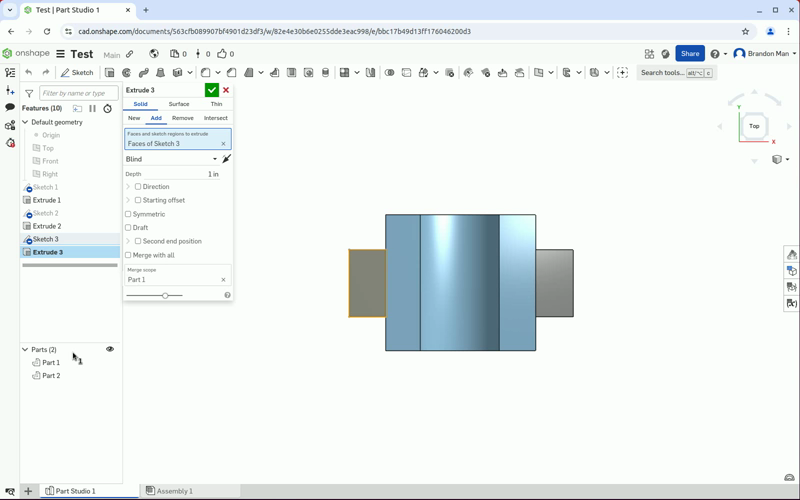
mouse_move(143, 106)
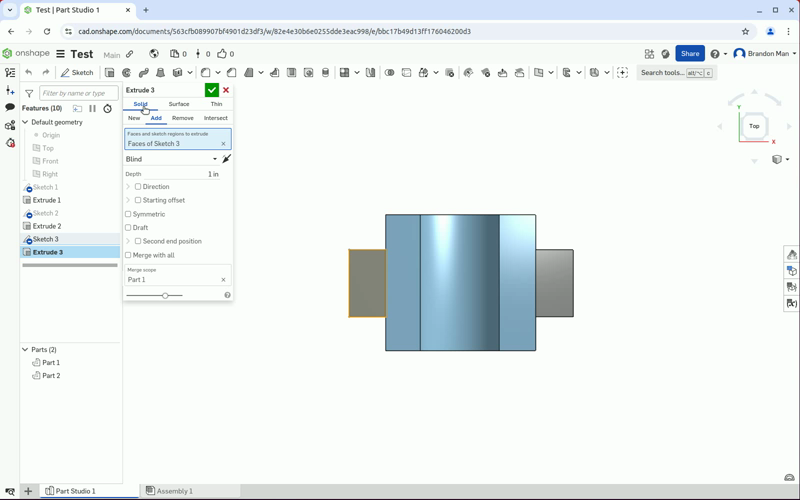
click(143, 106)
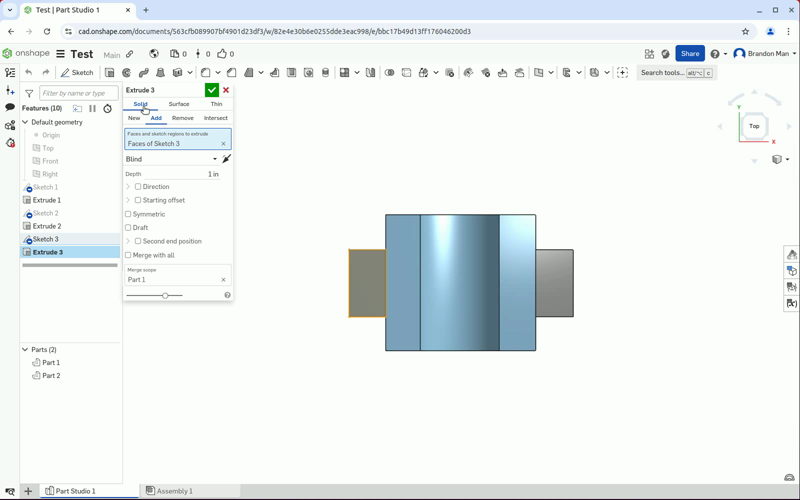
mouse_move(137, 120)
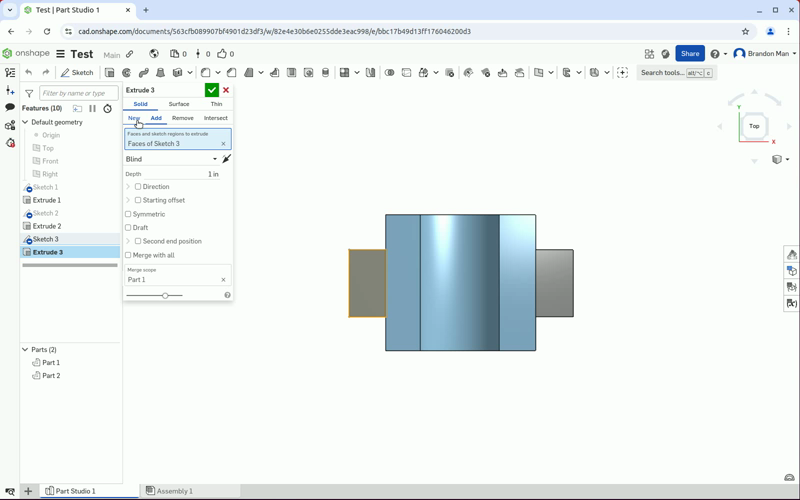
click(137, 120)
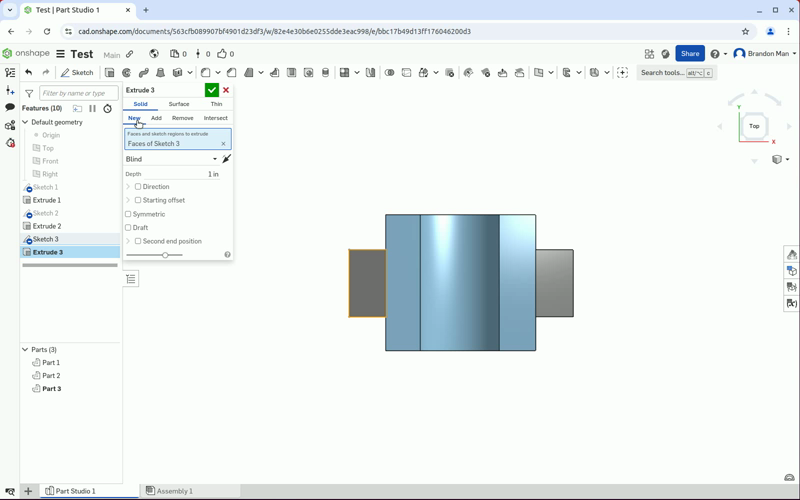
key(tab, 4)
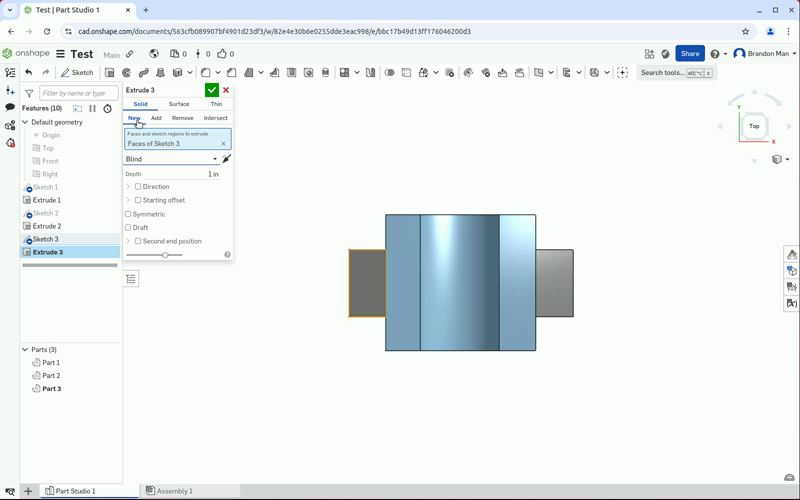
text(19.738)
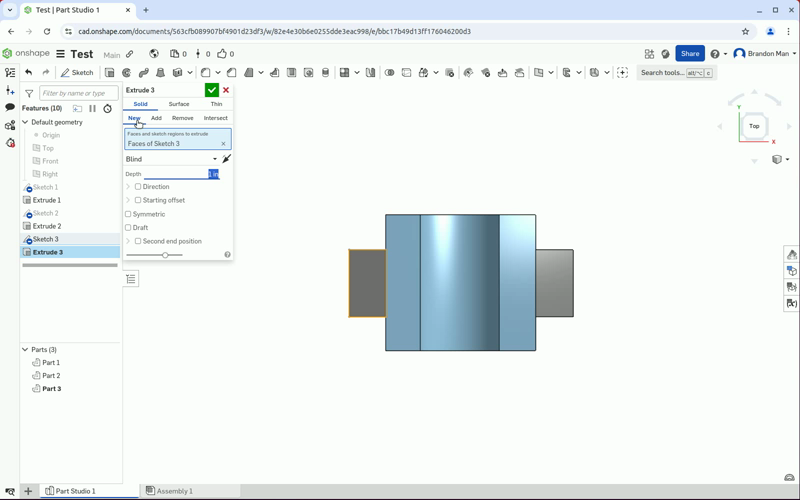
key(tab, 3)
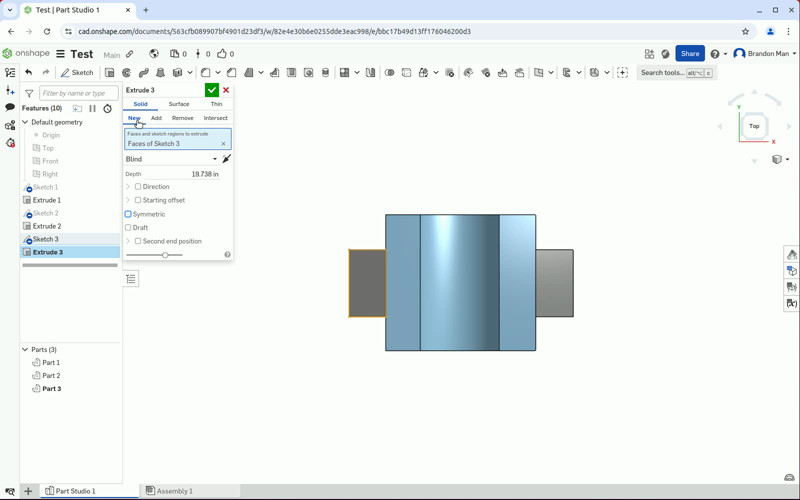
key(space)
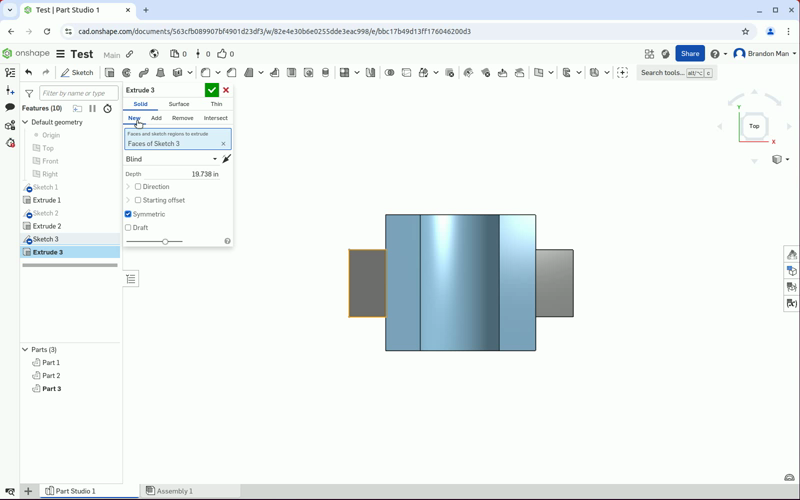
key(enter)
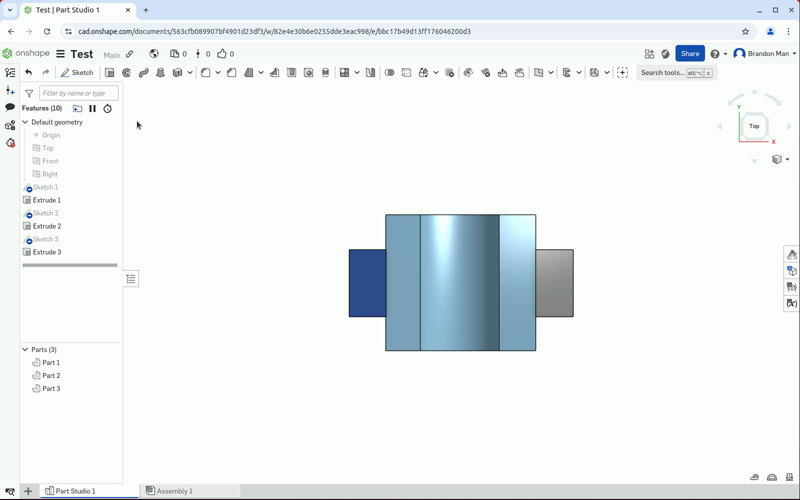
key(shift+h)
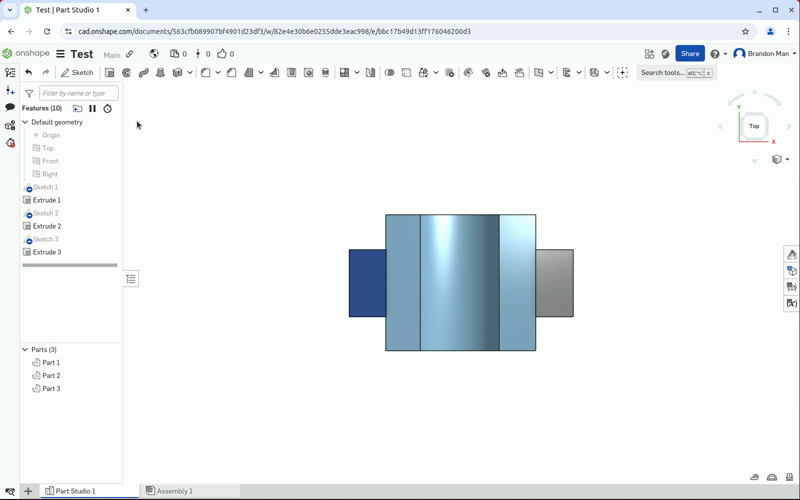
key(shift+h)
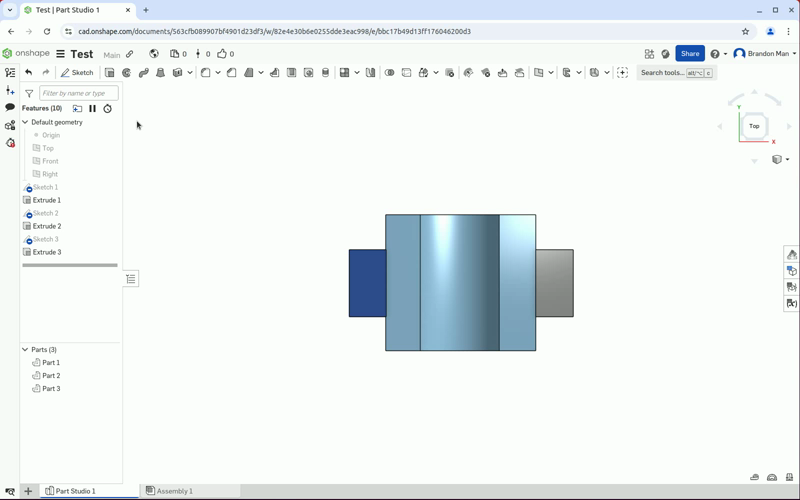
mouse_move(73, 189)
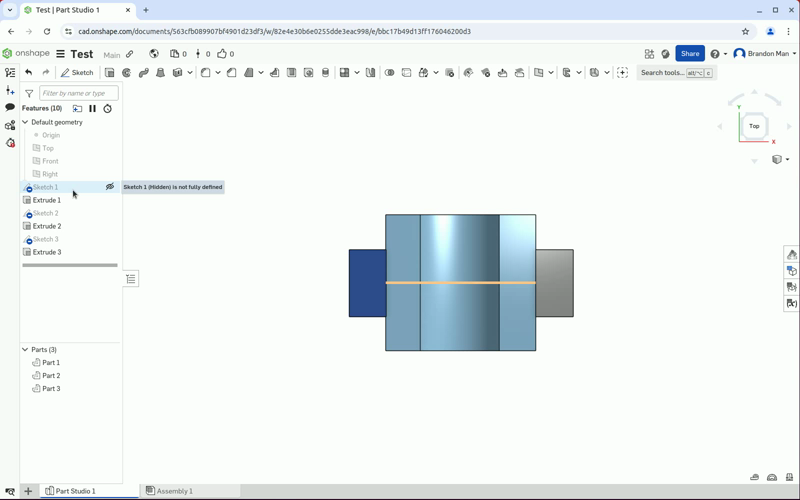
click(73, 189)
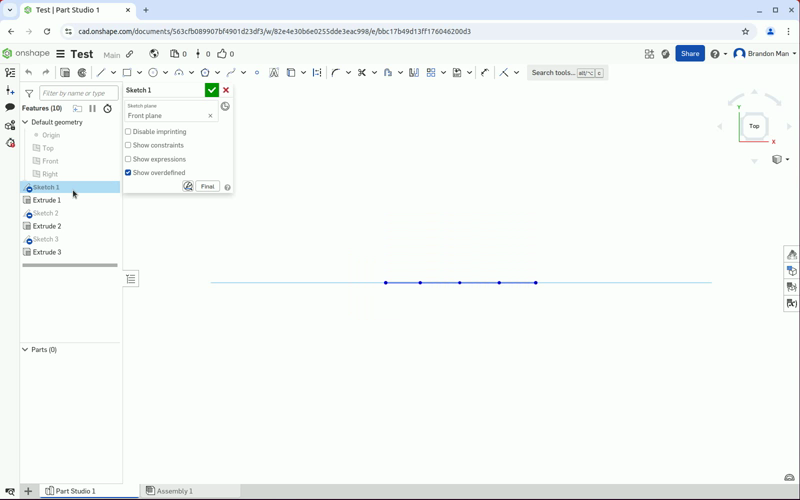
mouse_move(229, 92)
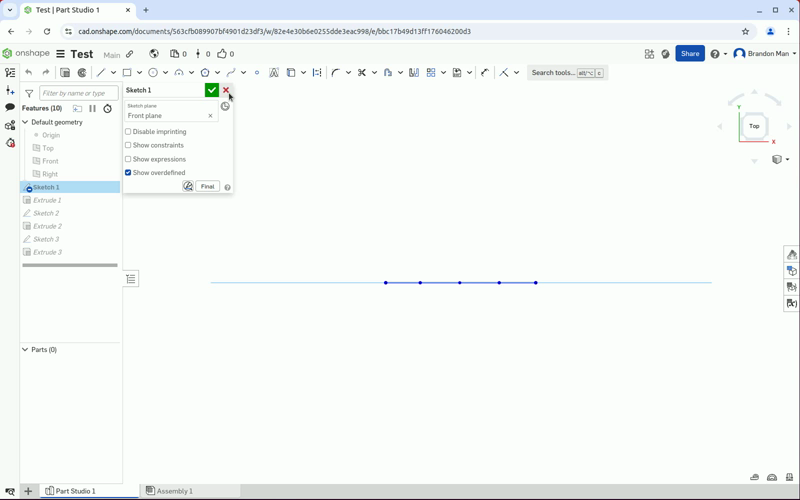
click(229, 92)
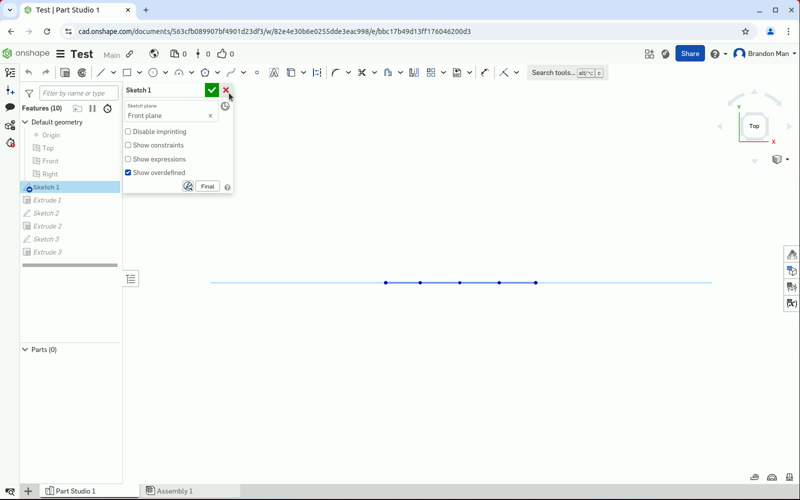
key(shift+s)
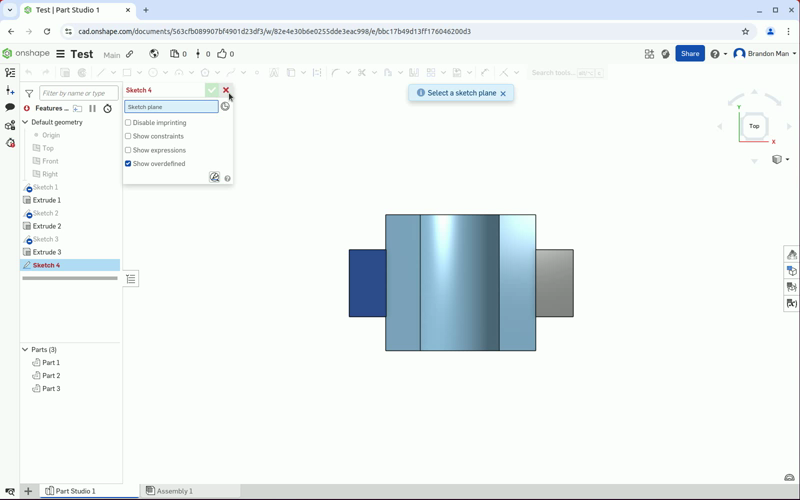
mouse_move(73, 150)
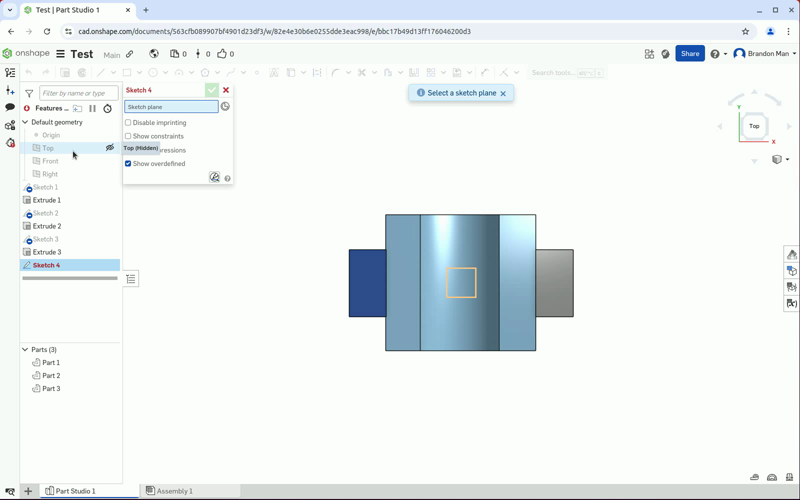
click(73, 150)
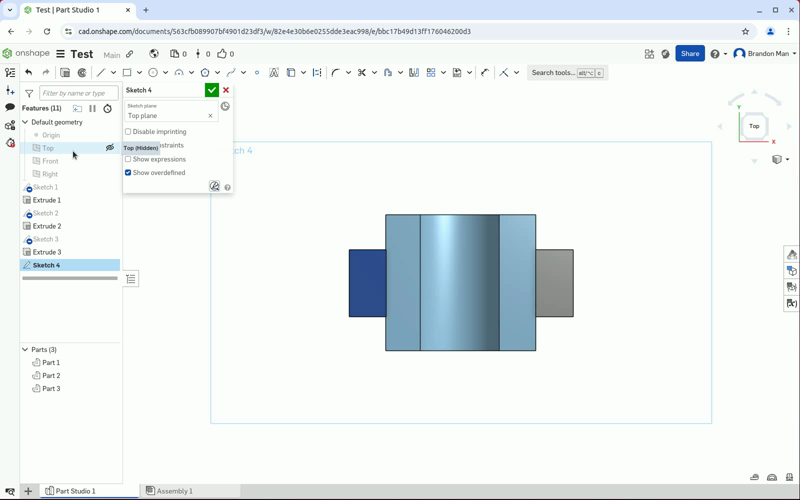
mouse_move(73, 352)
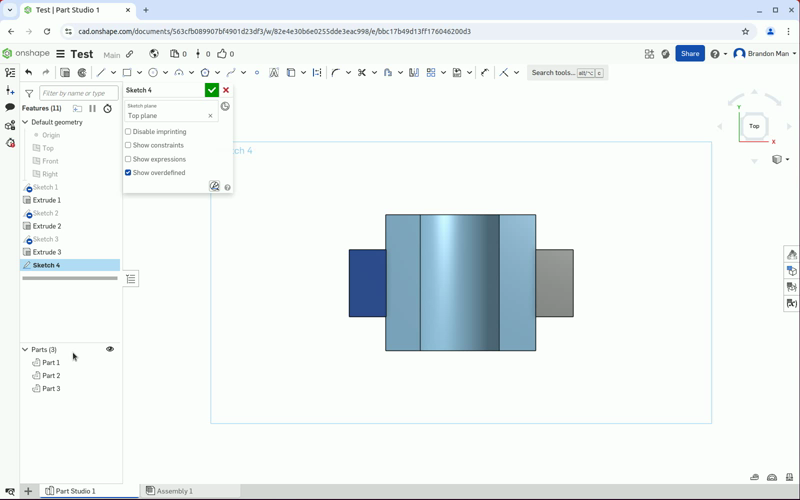
key(y)
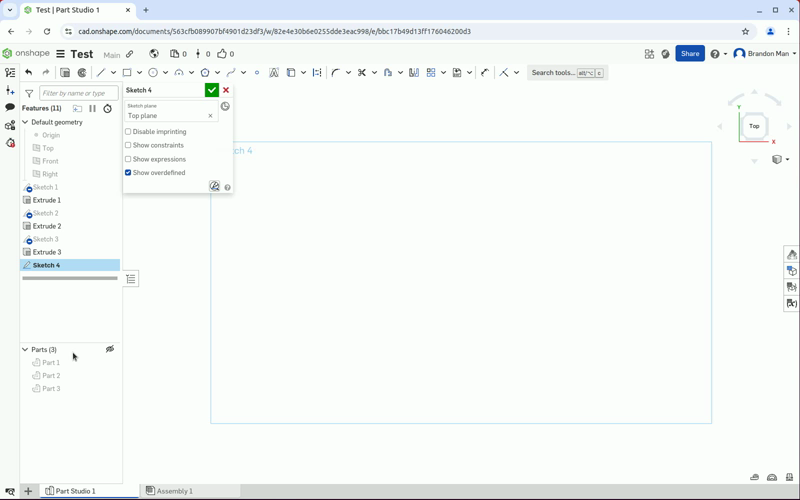
key(c)
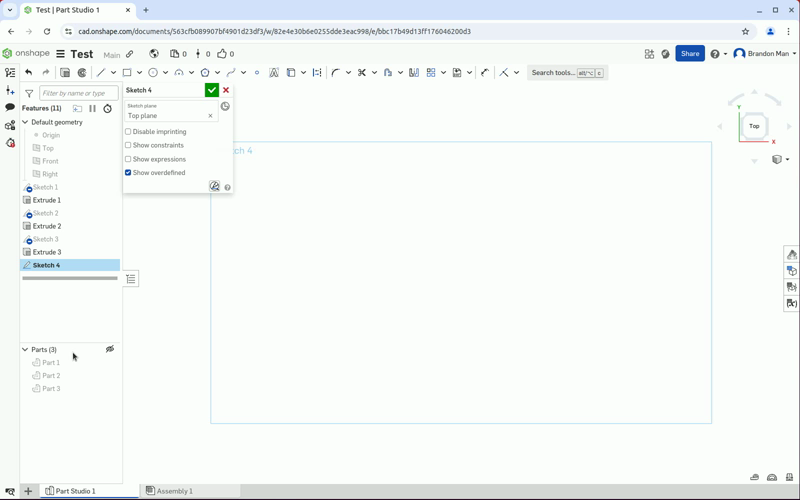
key_down(shift)
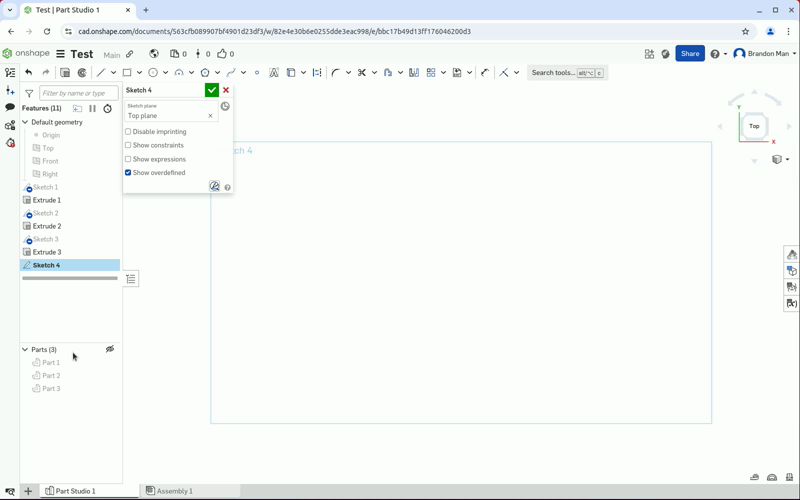
mouse_move(368, 282)
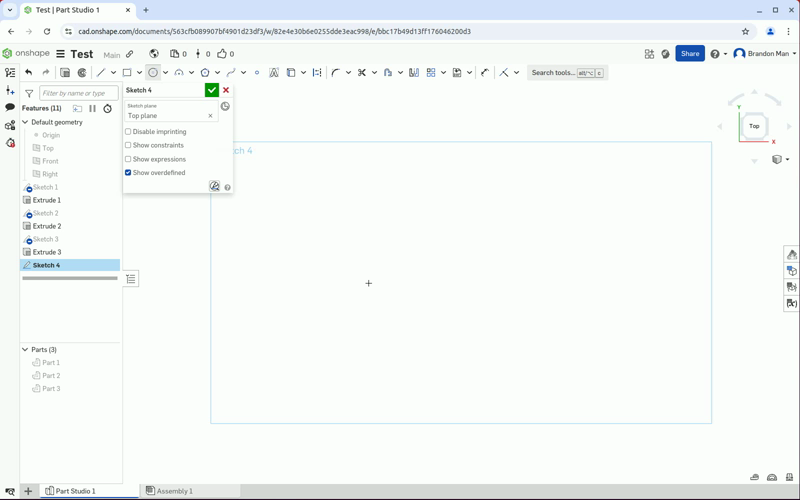
click(368, 282)
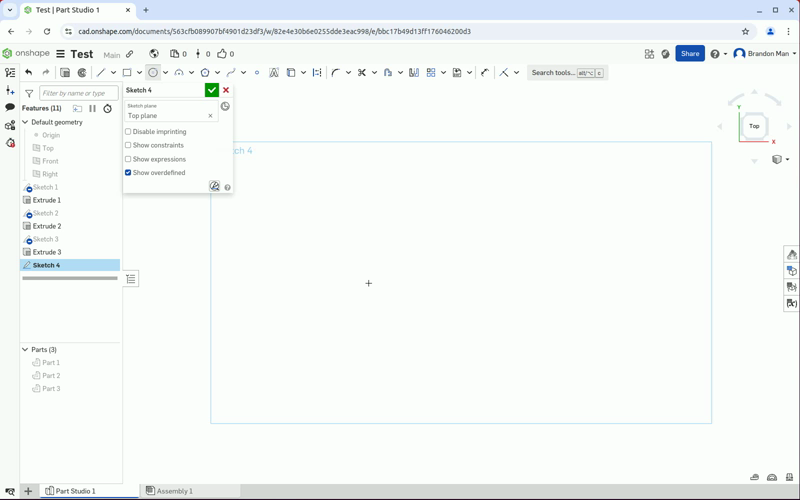
key_up(shift)
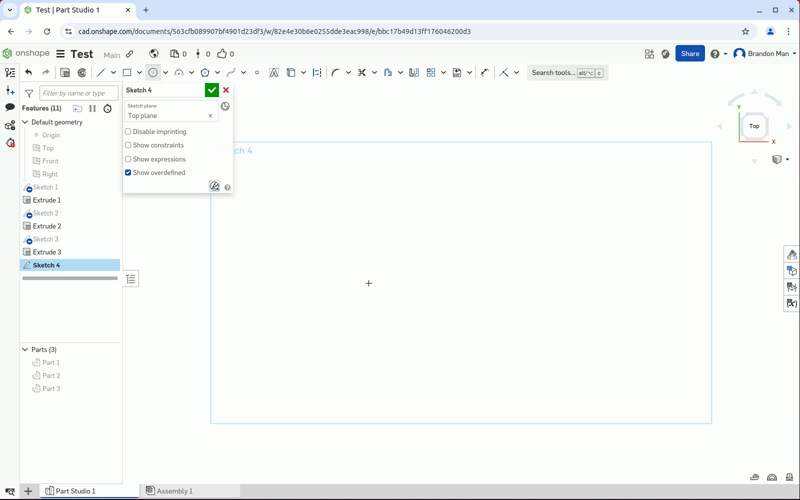
mouse_move(379, 282)
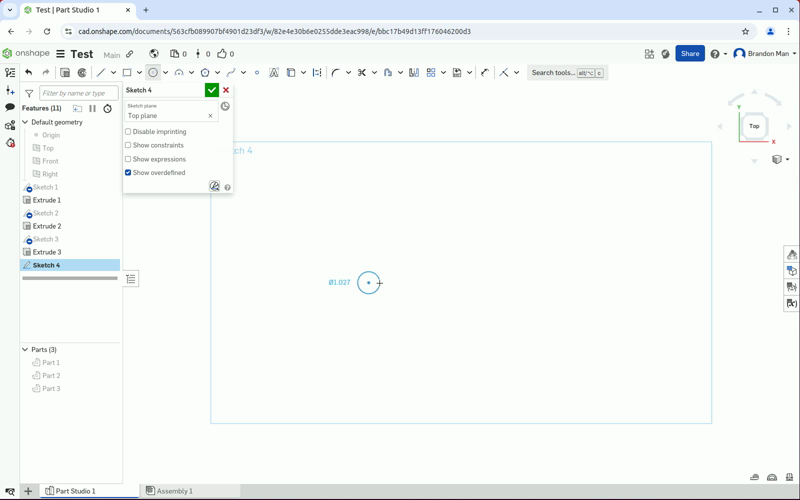
click(379, 282)
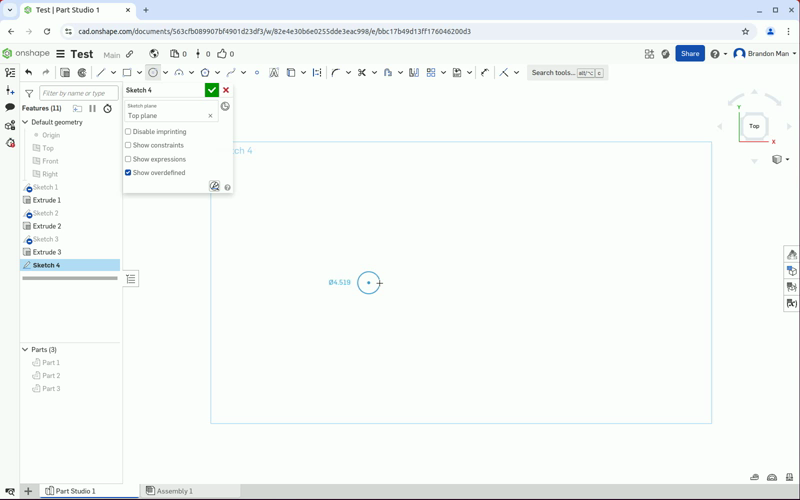
key(esc)
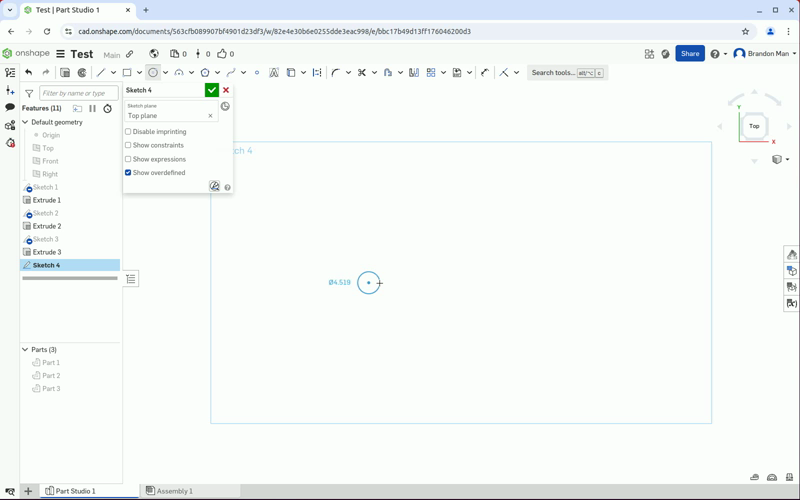
mouse_move(374, 278)
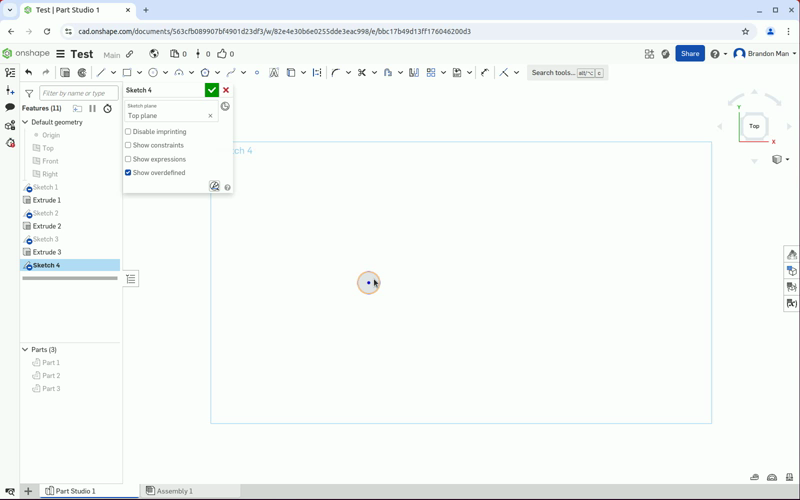
scroll(6)
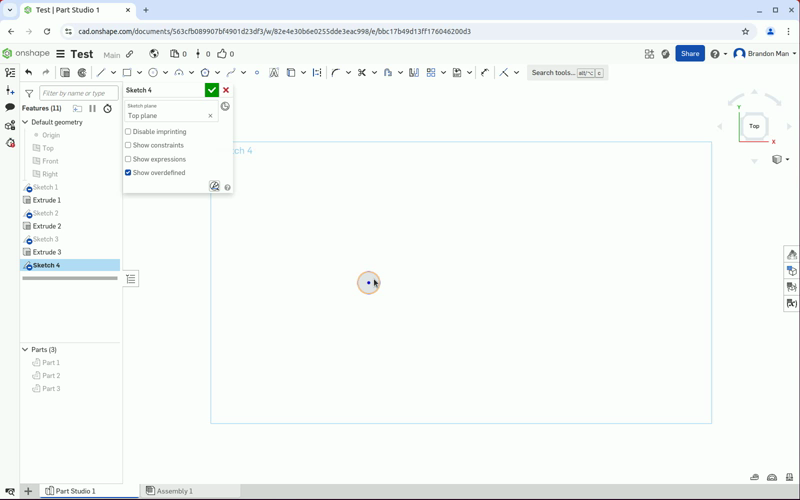
scroll(6)
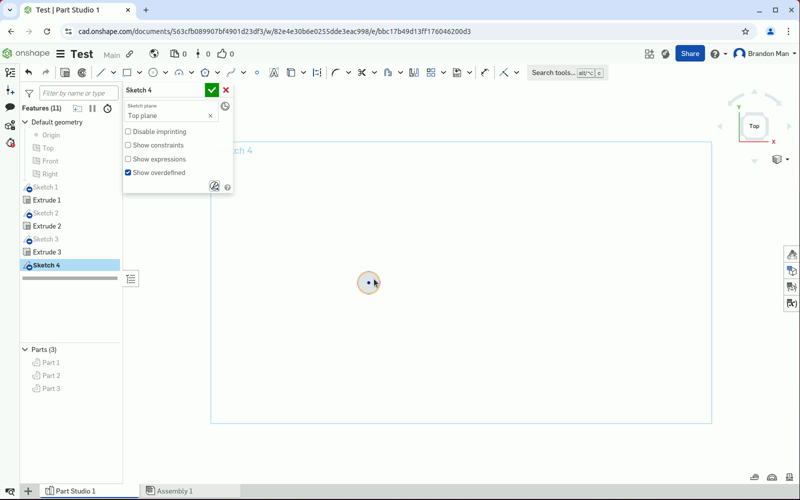
scroll(6)
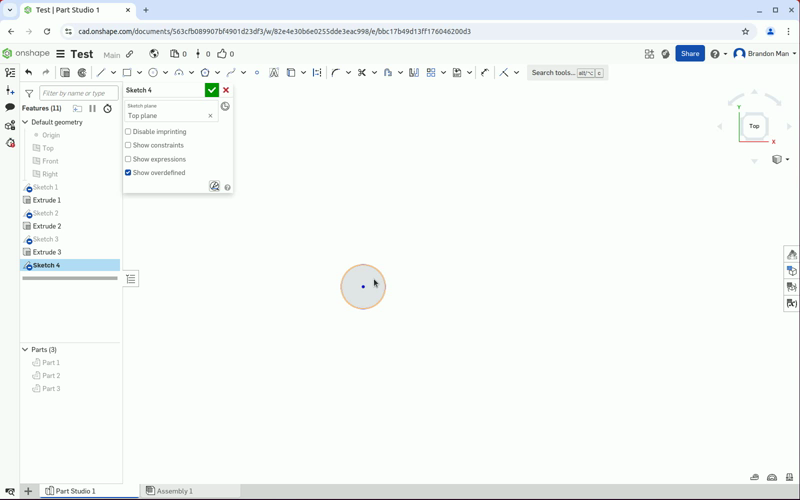
scroll(6)
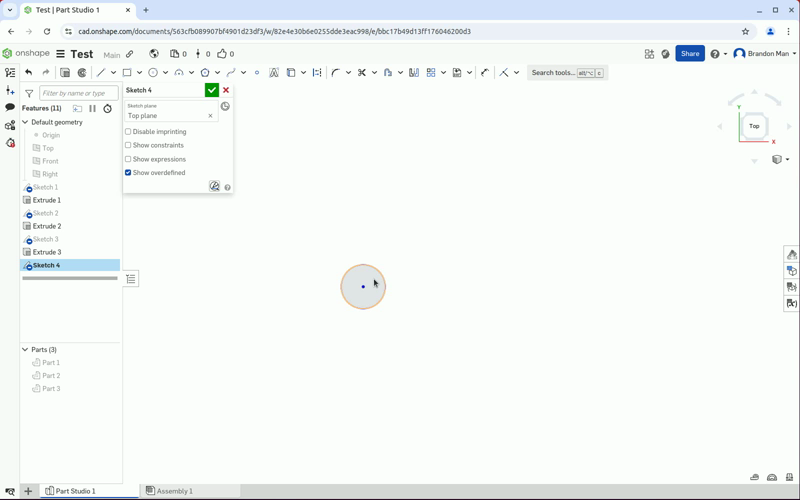
scroll(6)
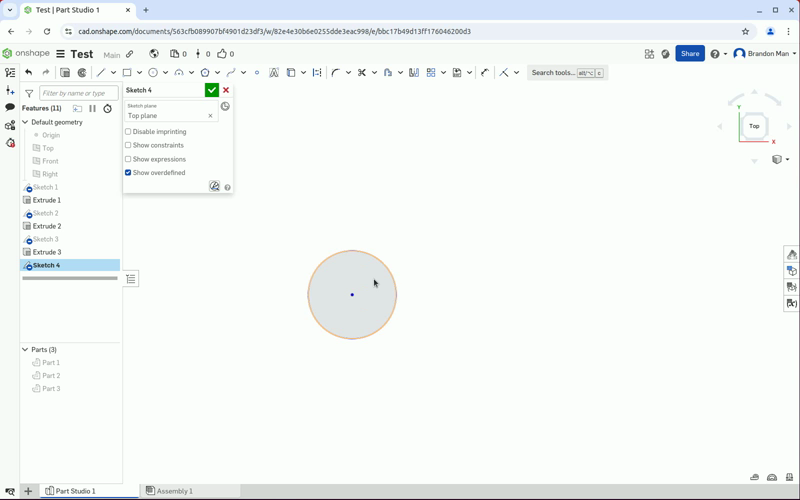
scroll(6)
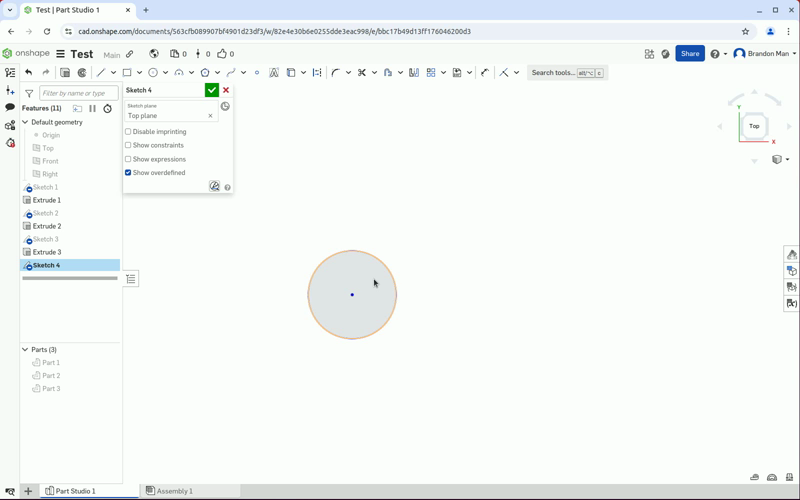
scroll(6)
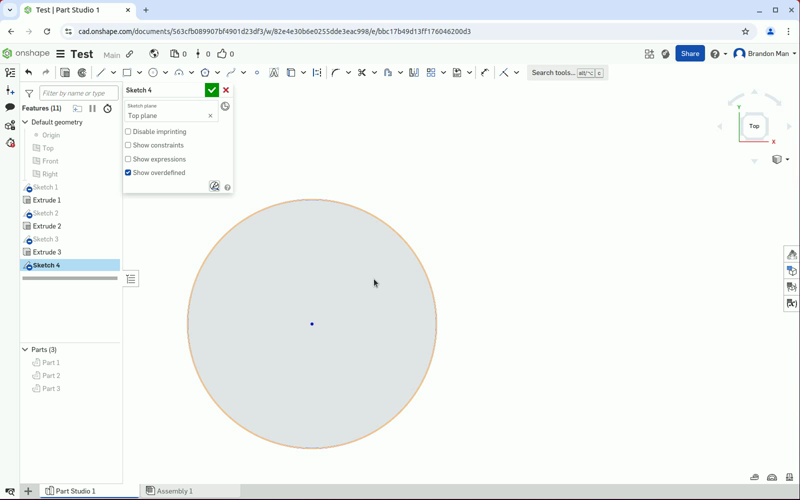
click(374, 278)
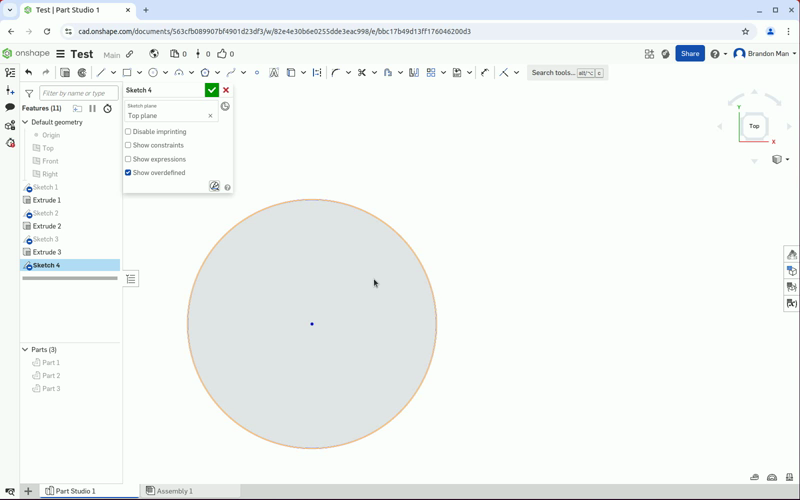
scroll(-6)
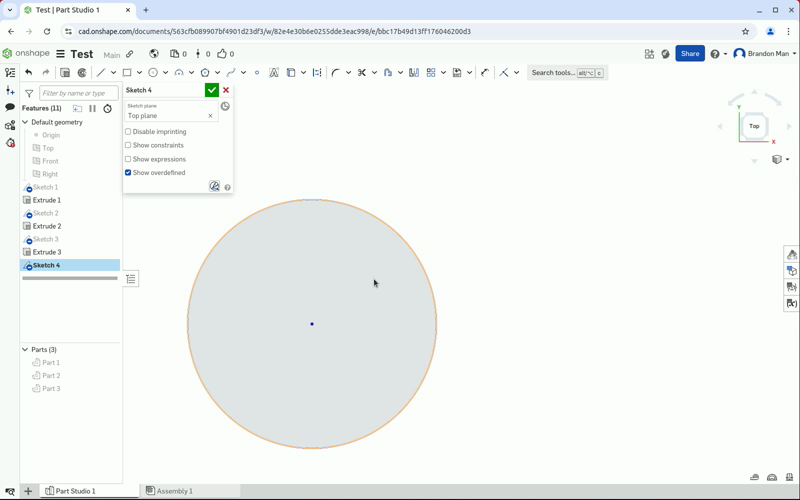
scroll(-6)
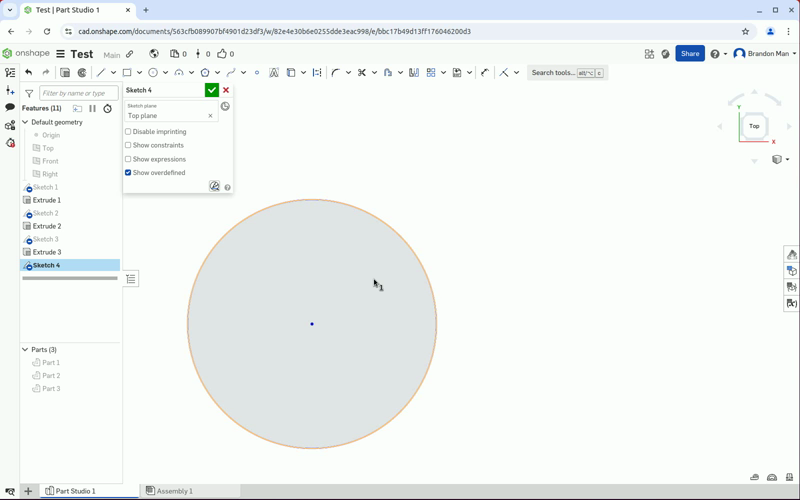
scroll(-6)
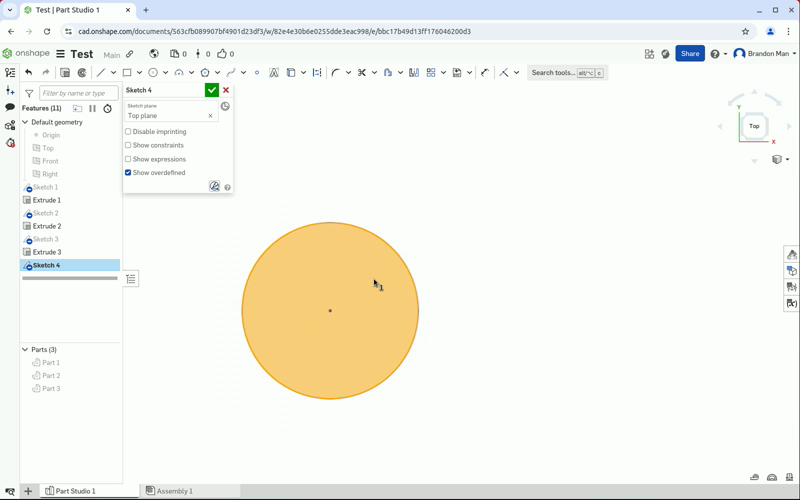
scroll(-6)
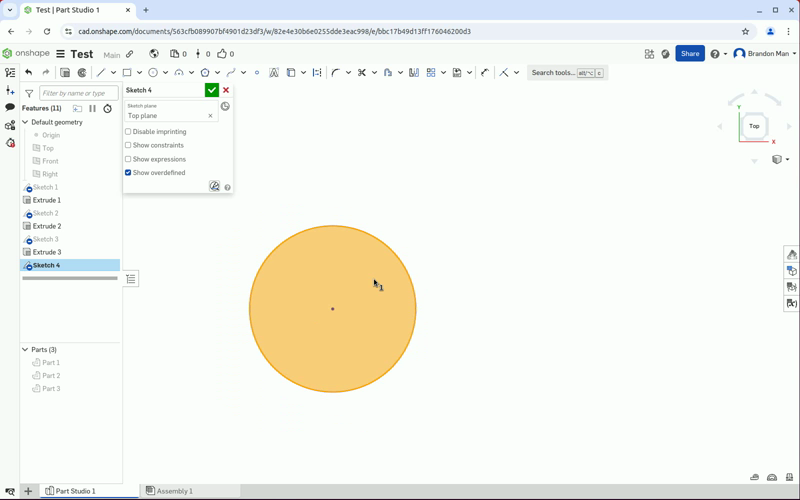
scroll(-6)
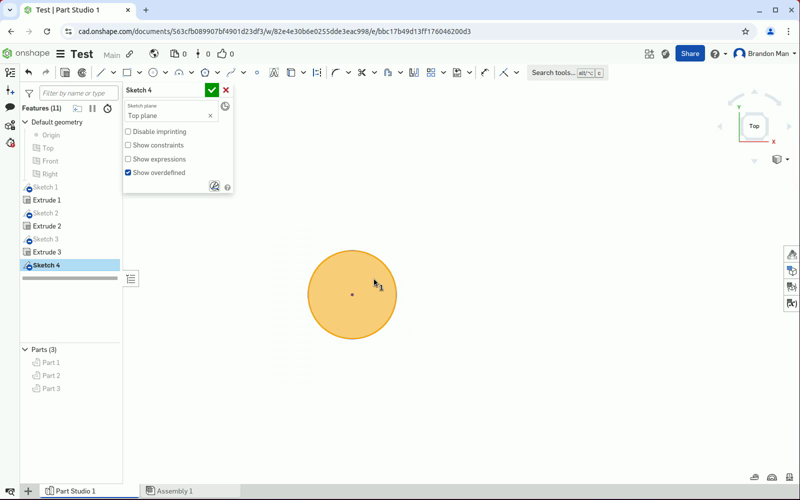
scroll(-6)
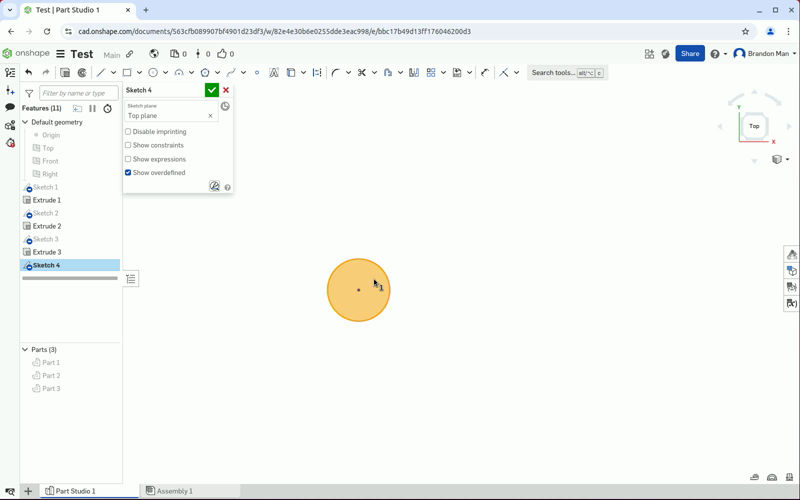
scroll(-6)
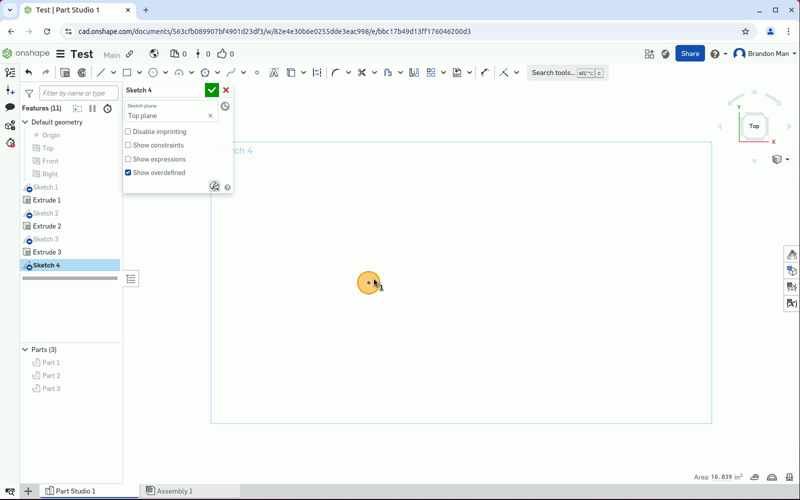
mouse_move(73, 352)
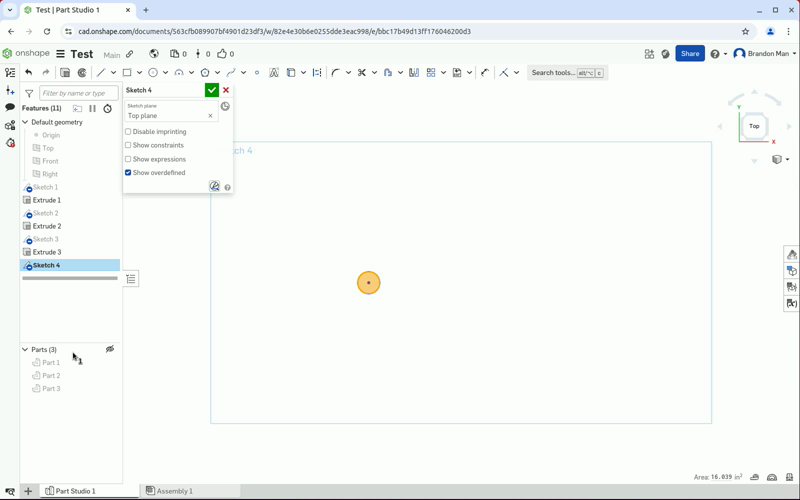
key(shift+y)
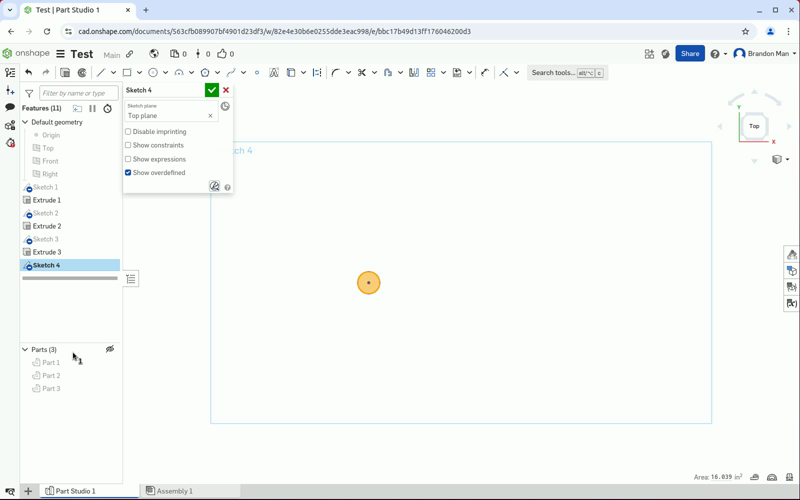
key(shift+e)
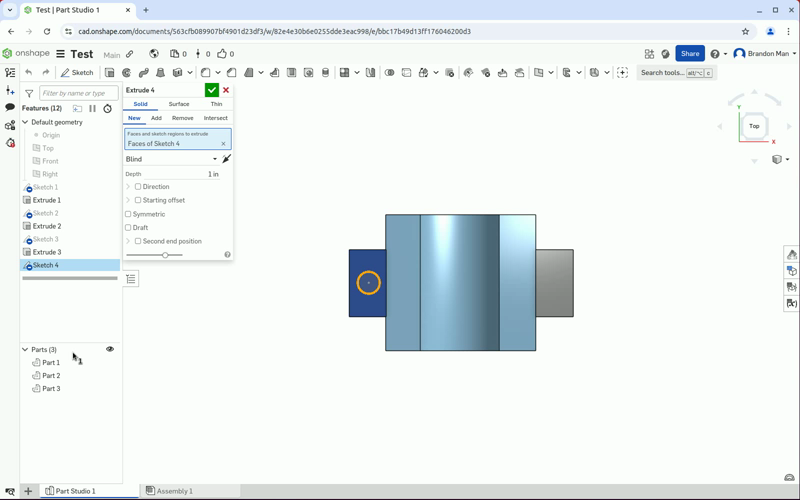
mouse_move(143, 106)
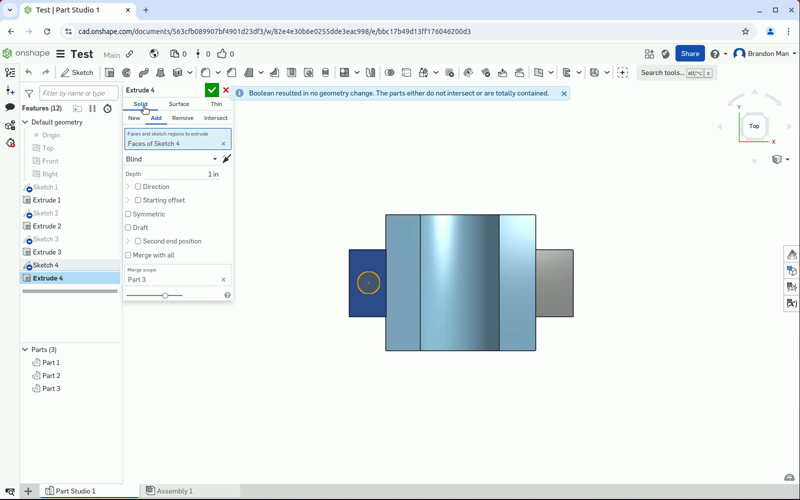
click(143, 106)
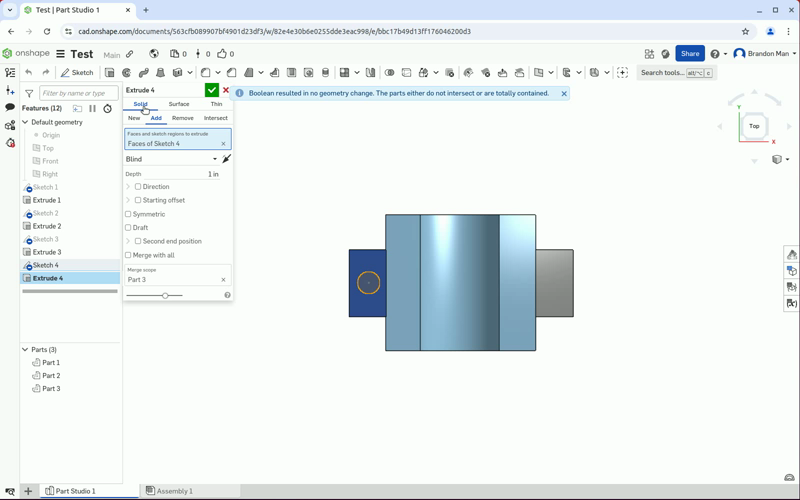
mouse_move(186, 120)
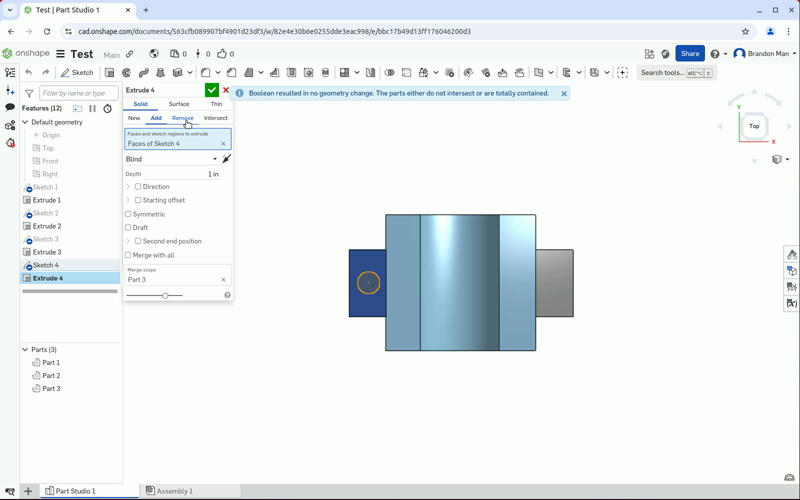
click(186, 120)
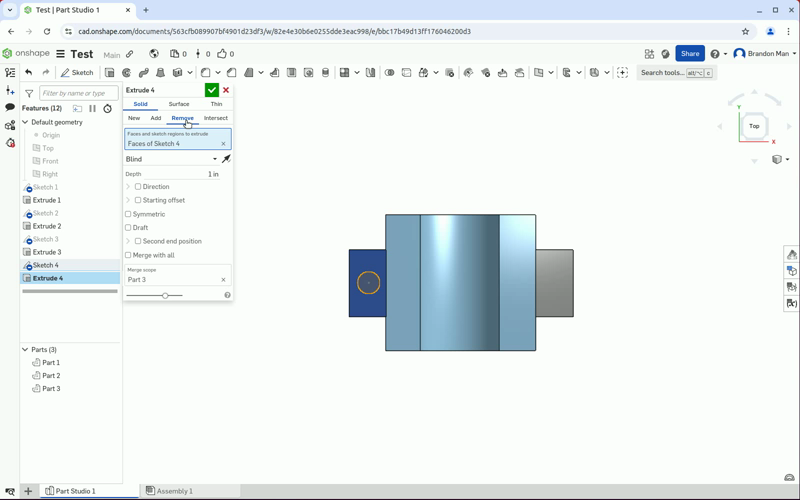
key(tab, 4)
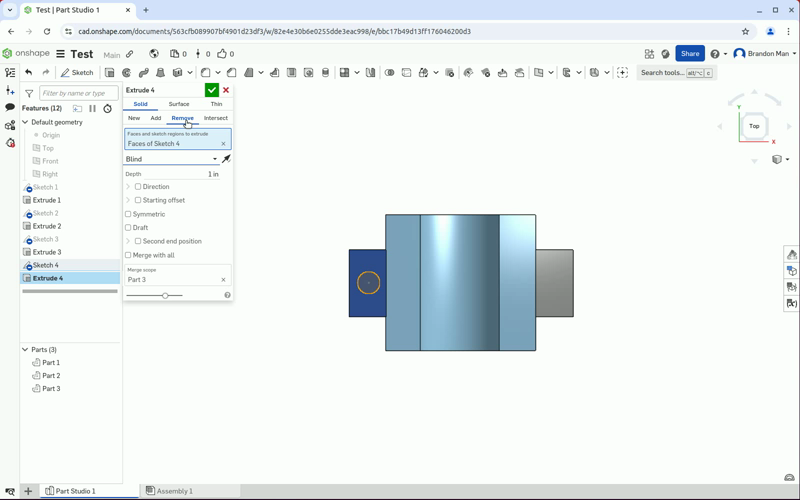
text(27.922)
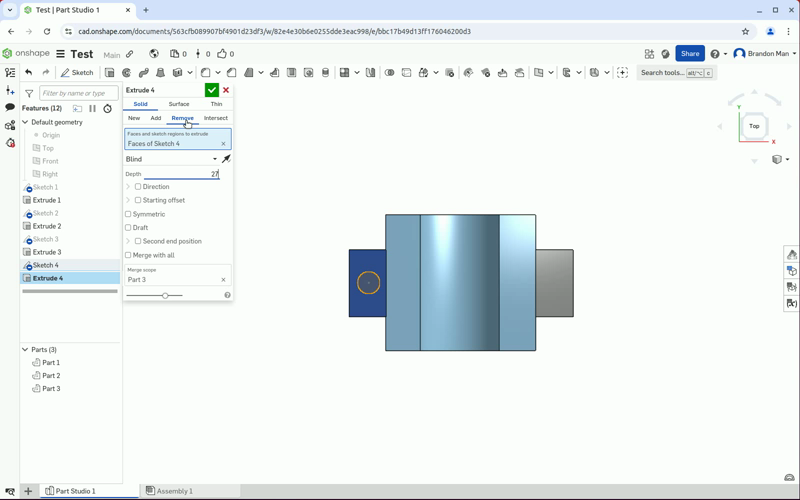
key(tab, 3)
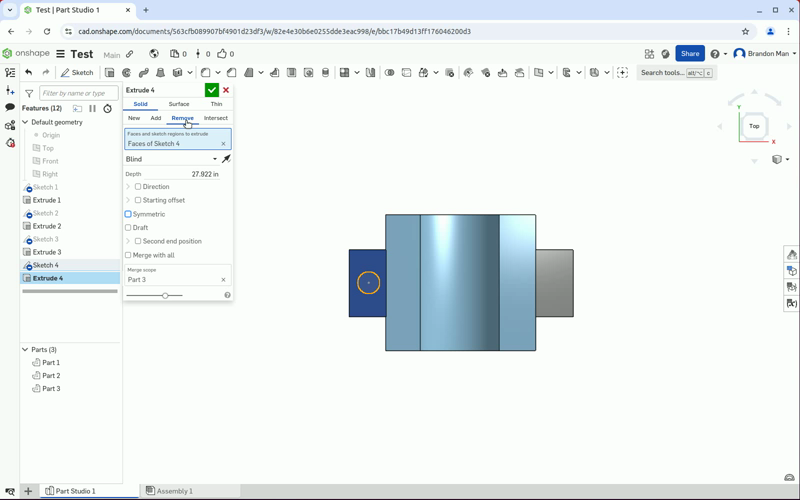
key(space)
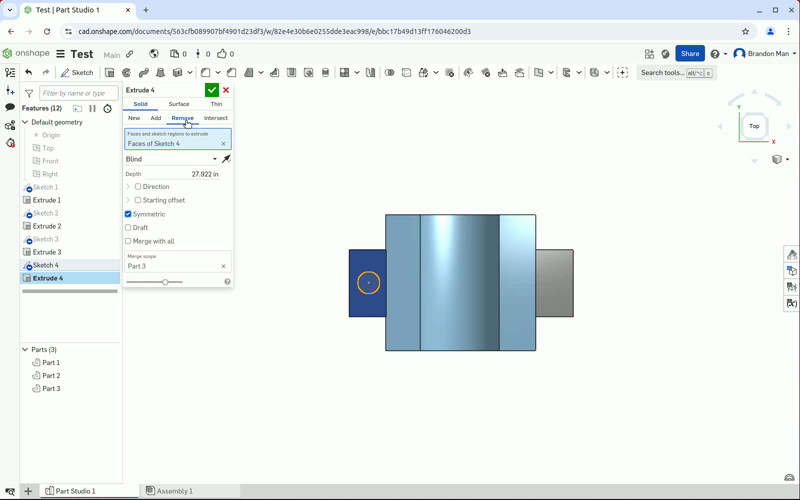
key(tab, 2)
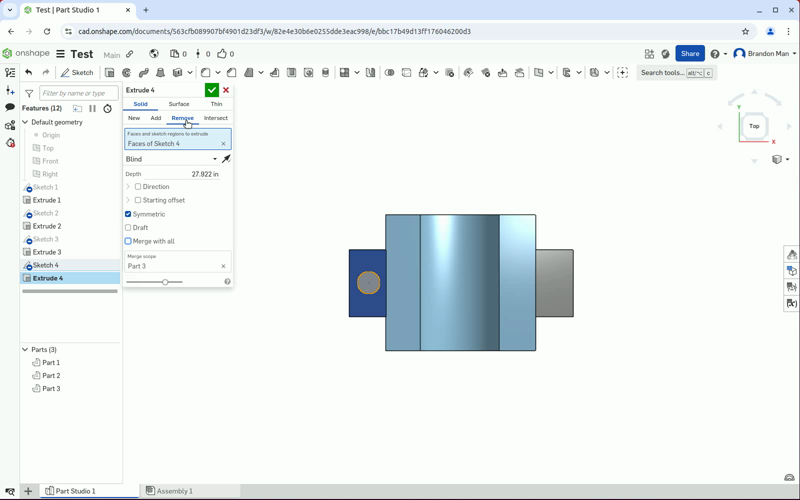
key(space)
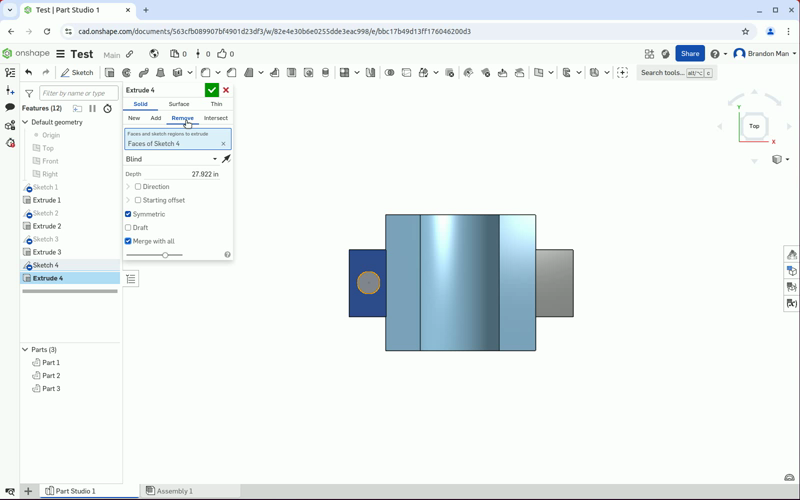
key(enter)
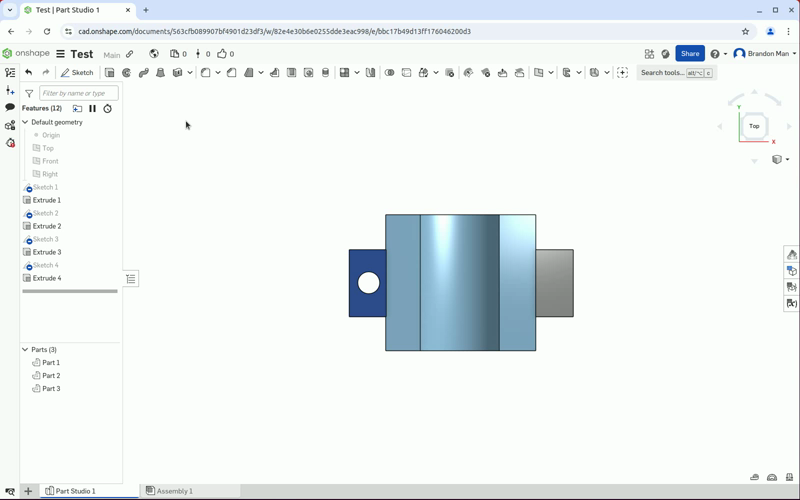
key(shift+h)
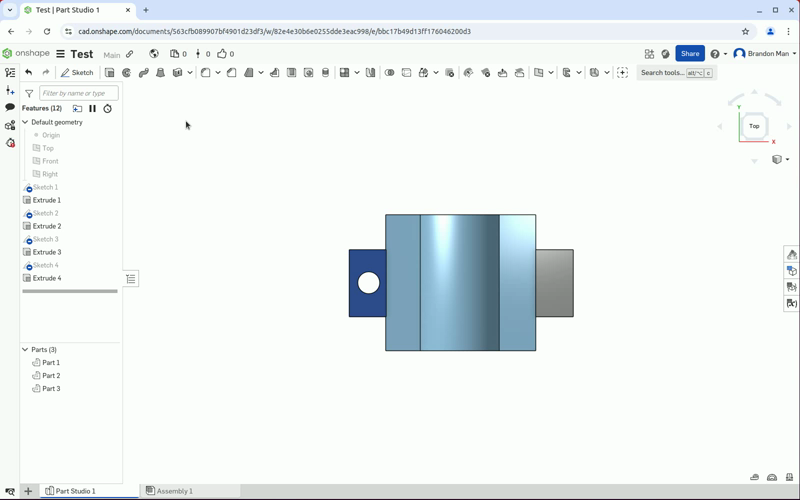
key(shift+h)
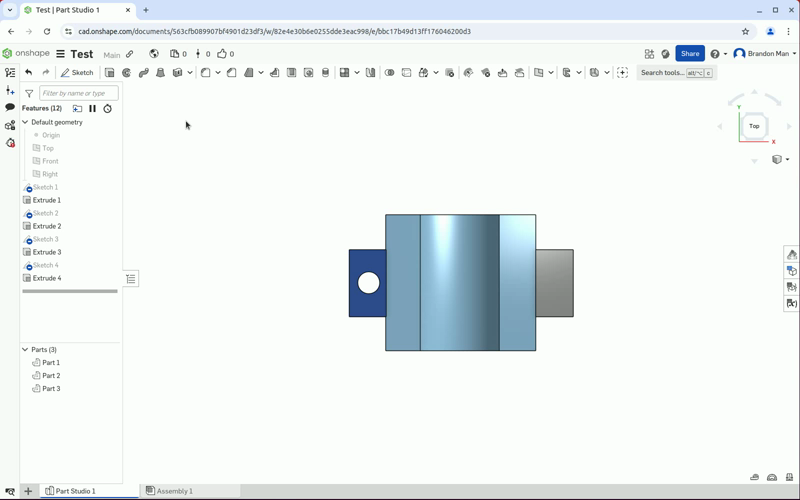
mouse_move(73, 189)
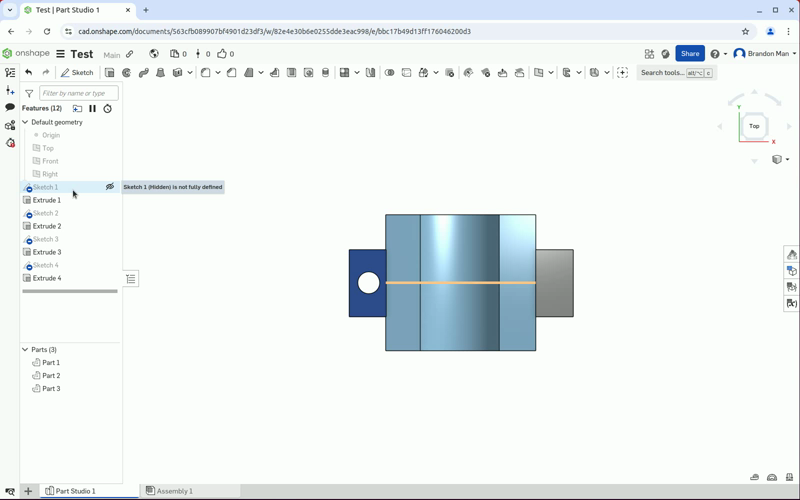
click(73, 189)
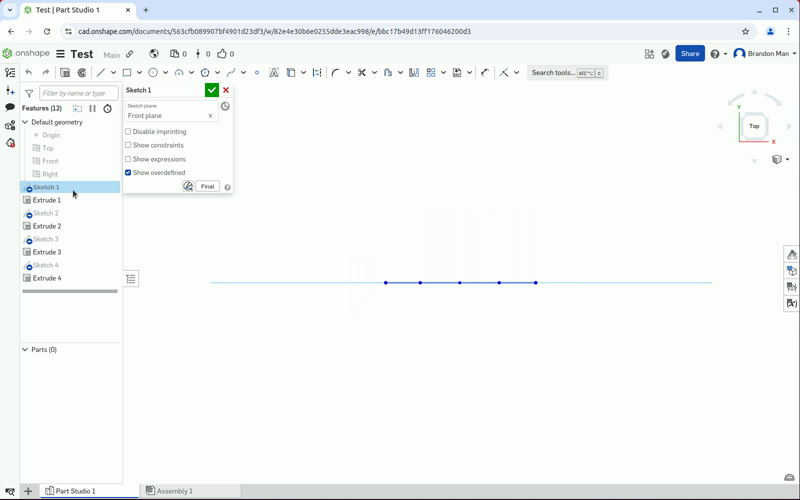
mouse_move(229, 92)
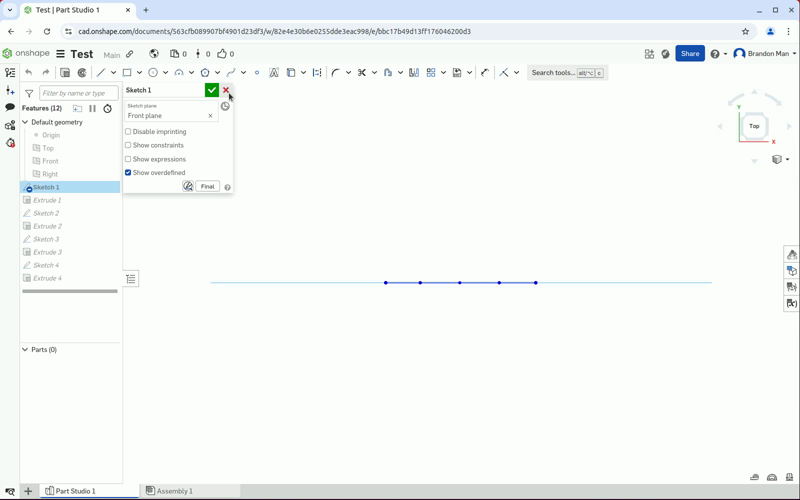
click(229, 92)
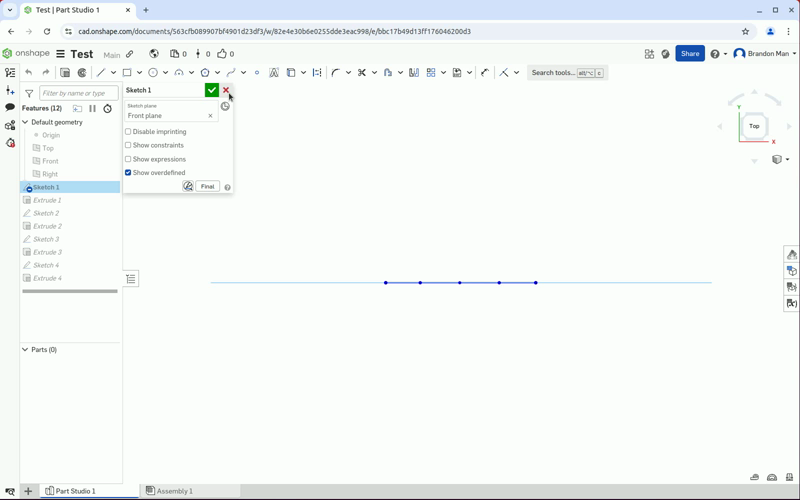
key(shift+s)
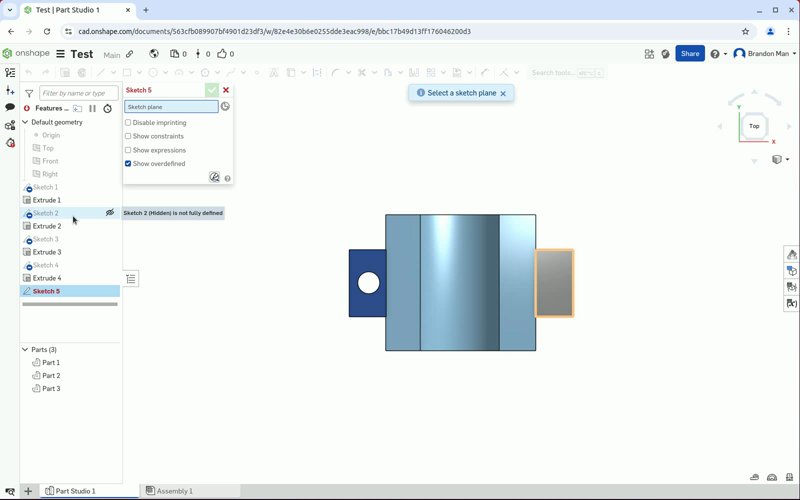
scroll(3)
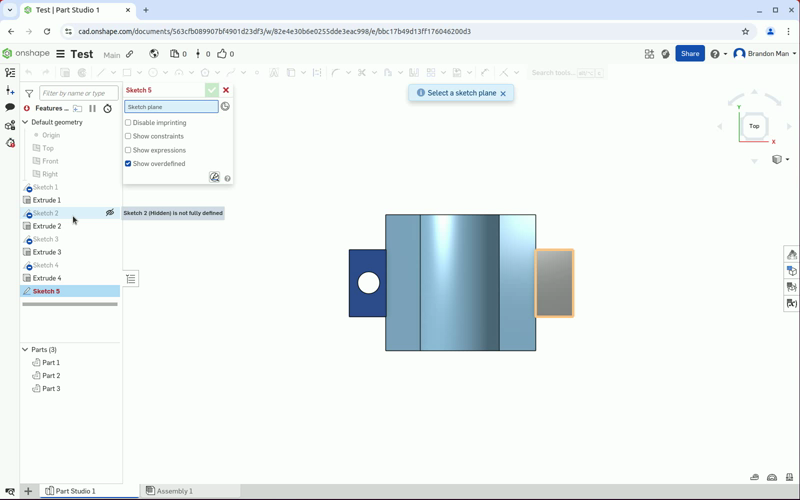
mouse_move(73, 150)
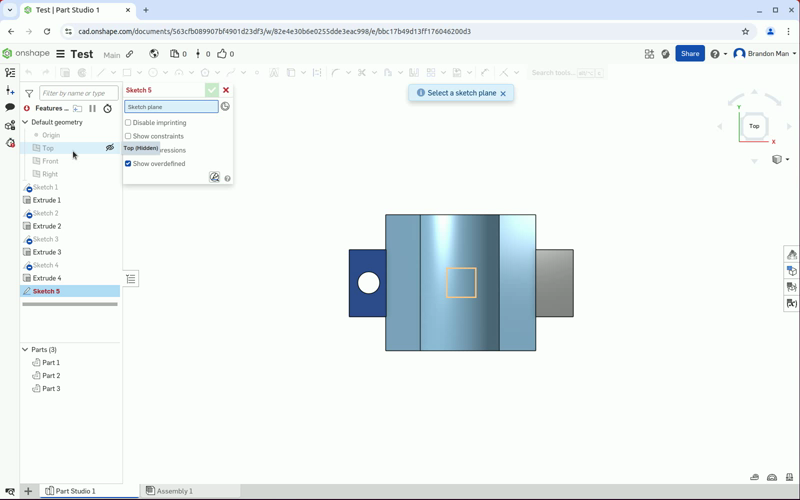
click(73, 150)
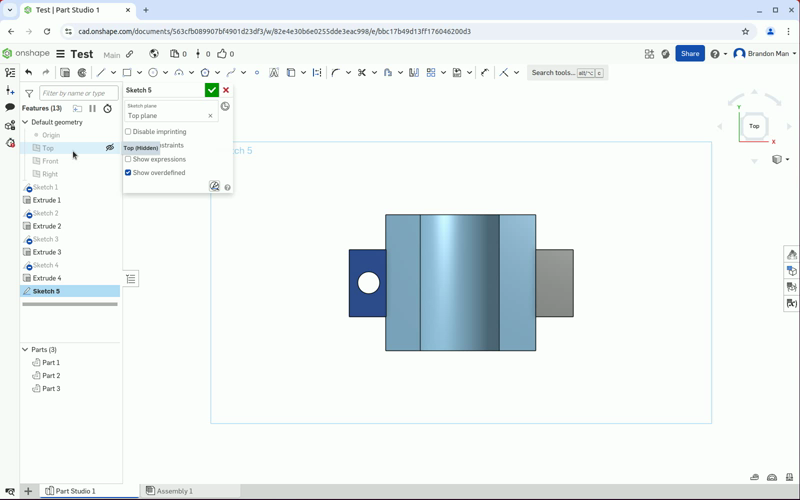
mouse_move(73, 352)
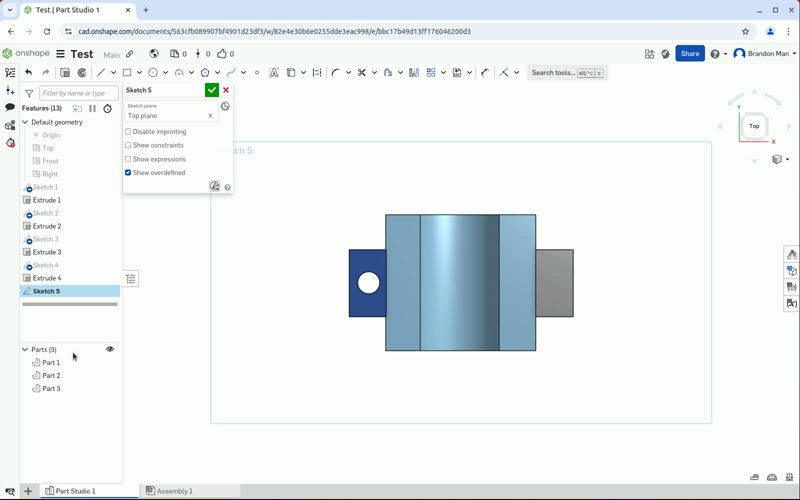
key(y)
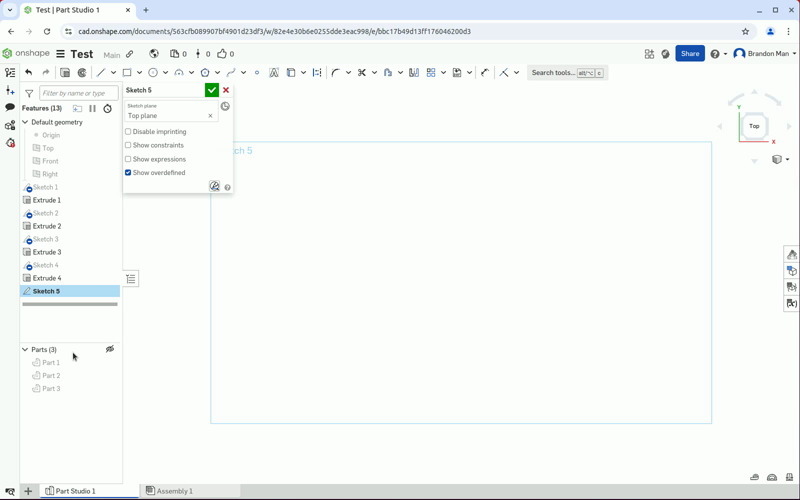
key(c)
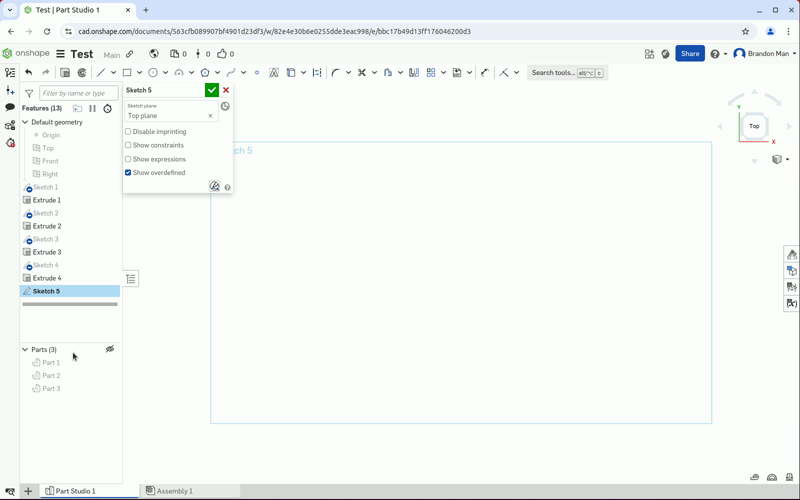
key_down(shift)
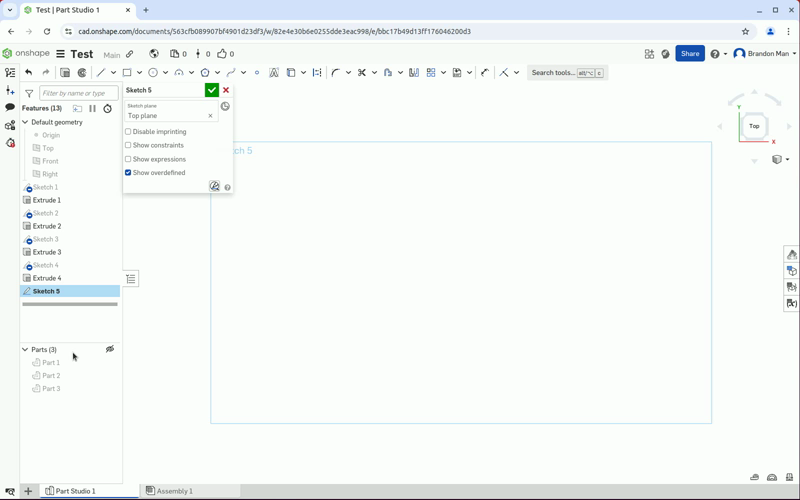
mouse_move(556, 282)
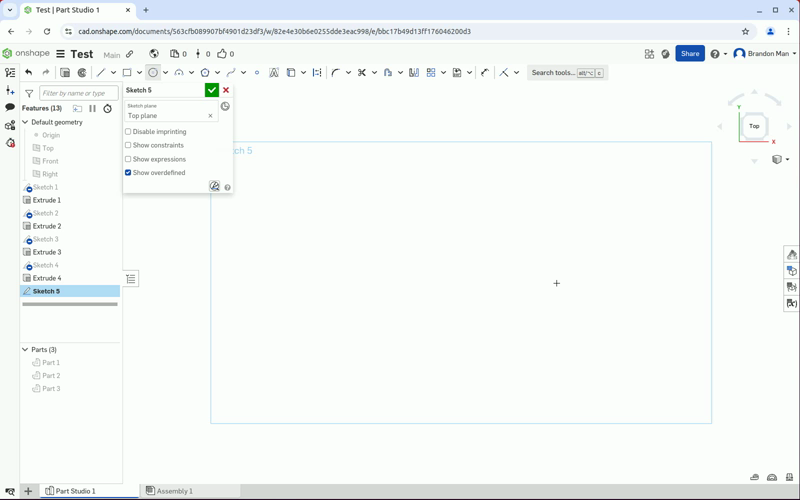
click(556, 282)
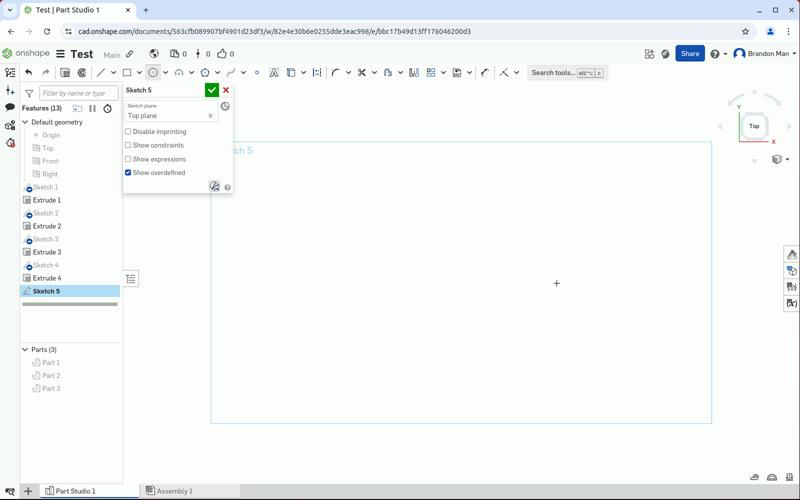
key_up(shift)
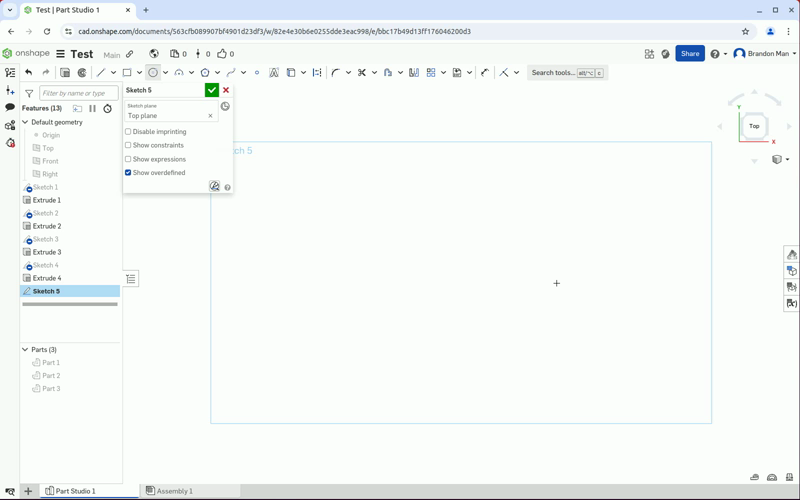
mouse_move(568, 282)
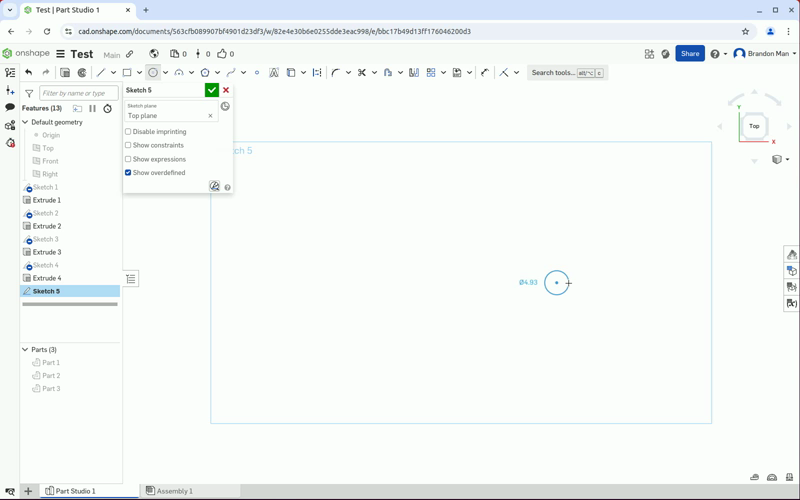
click(568, 282)
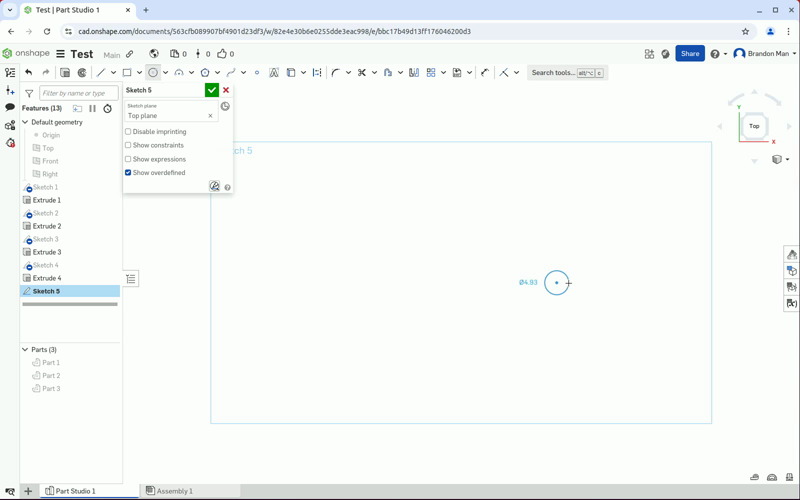
key(esc)
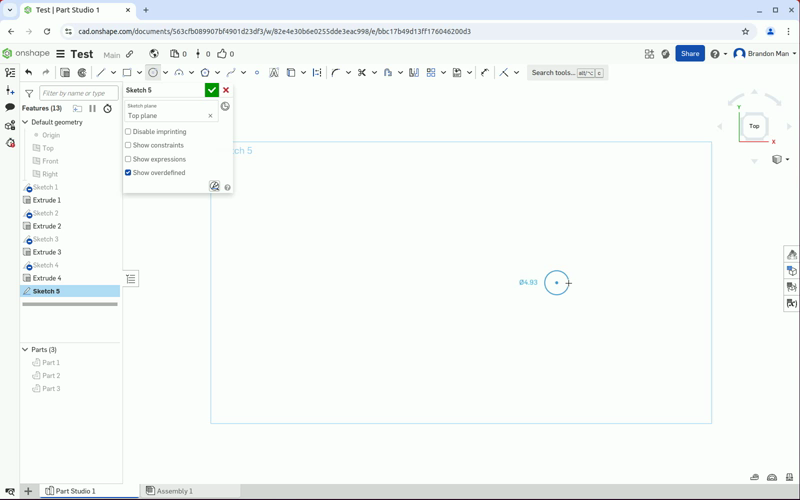
mouse_move(551, 285)
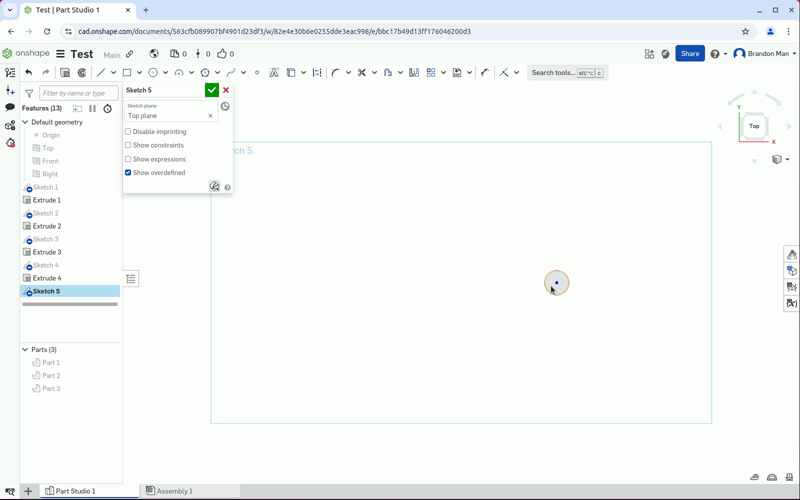
scroll(6)
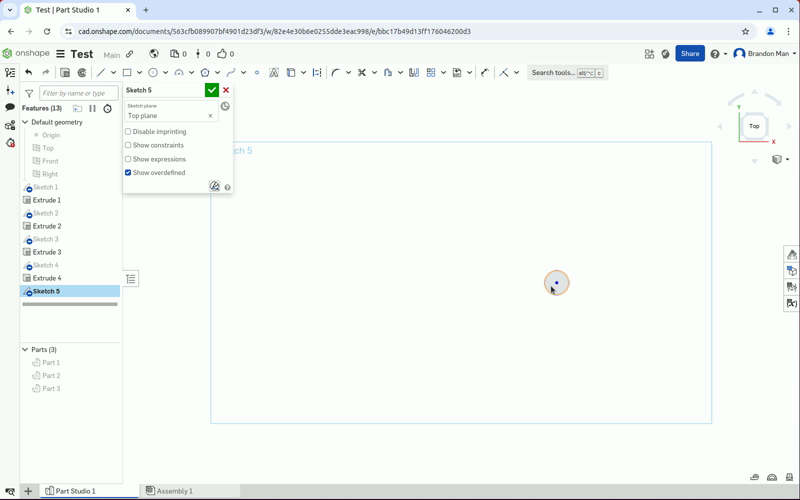
scroll(6)
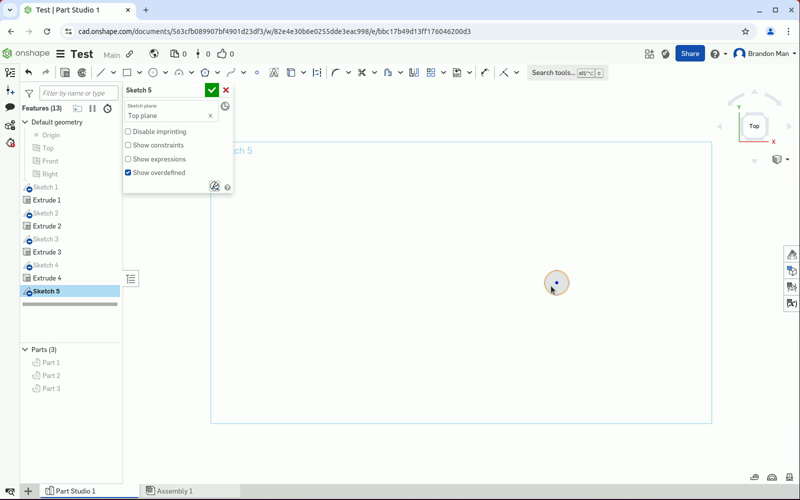
scroll(6)
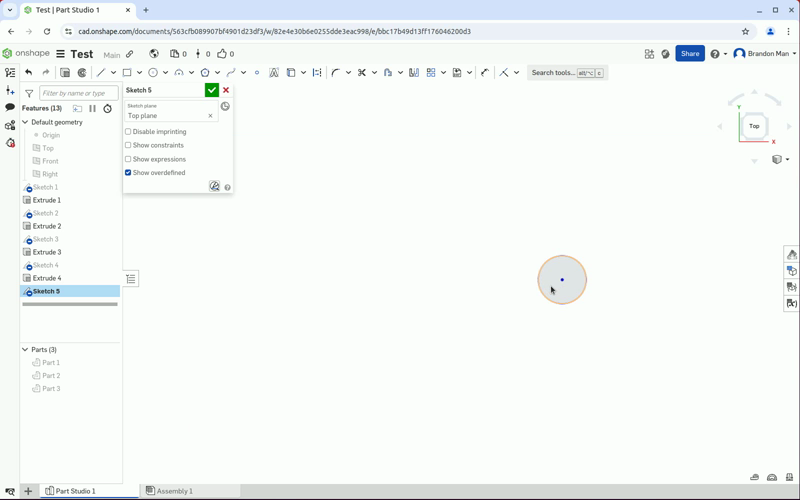
scroll(6)
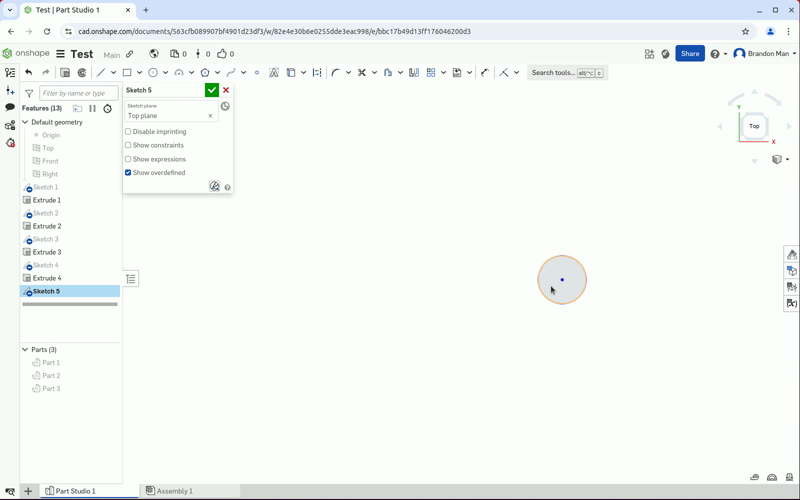
scroll(6)
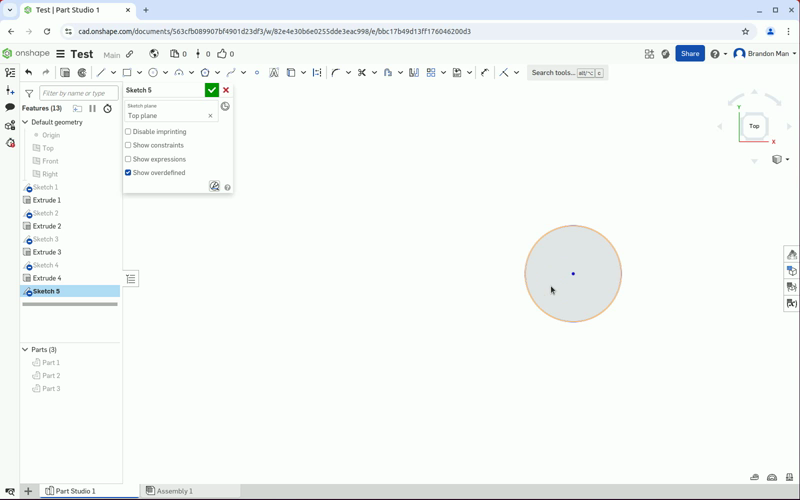
scroll(6)
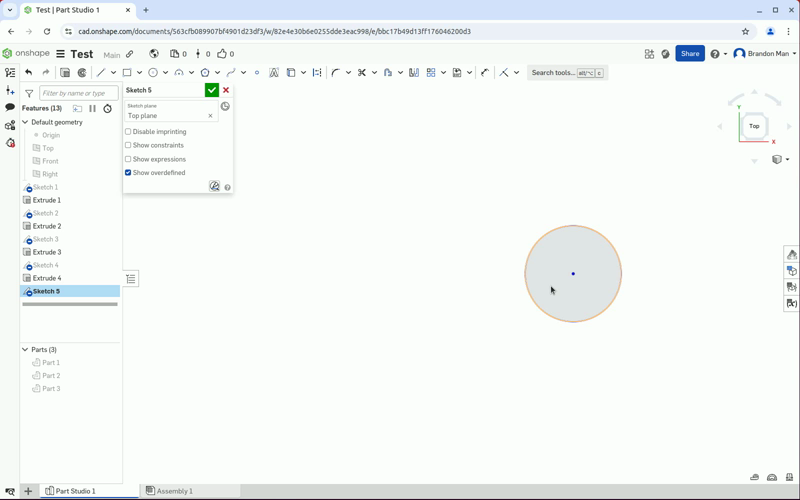
scroll(6)
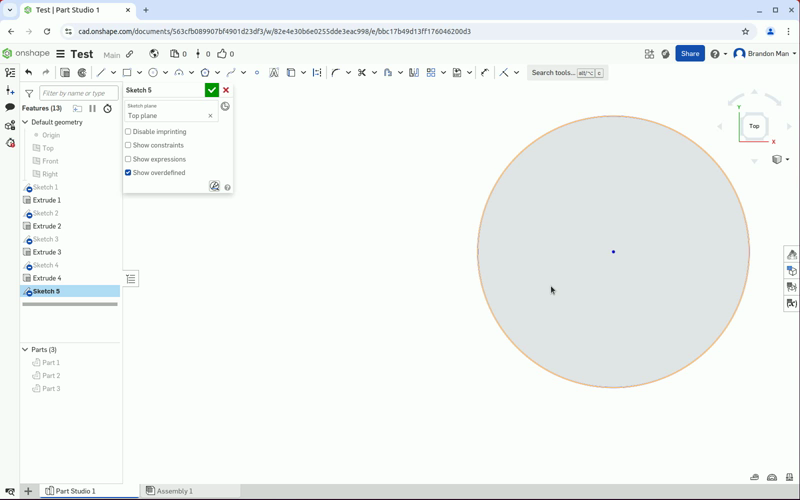
click(551, 285)
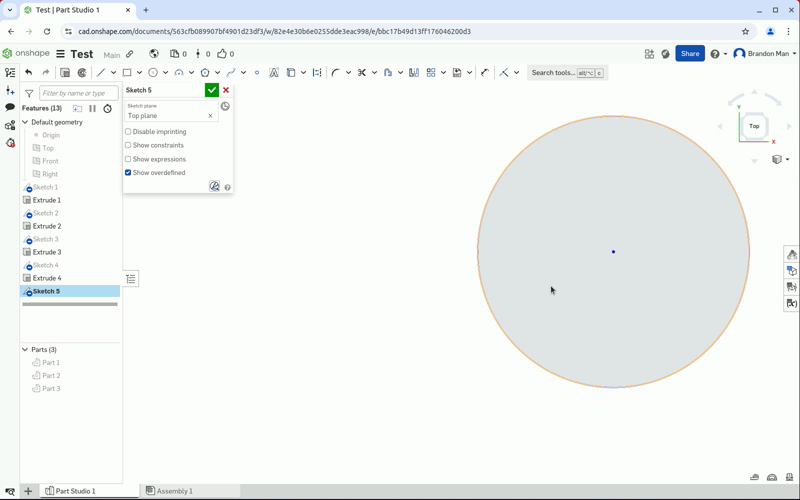
scroll(-6)
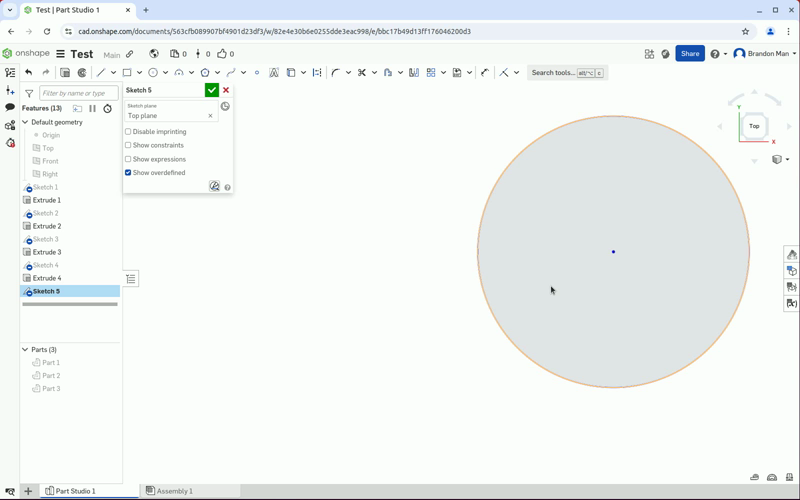
scroll(-6)
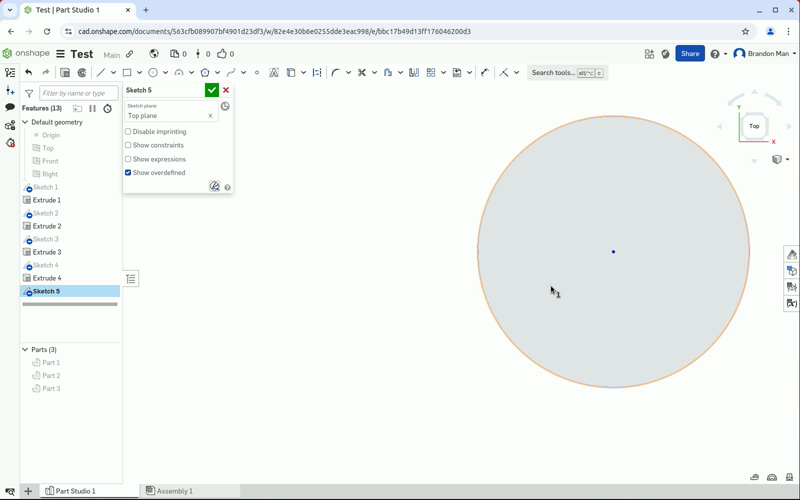
scroll(-6)
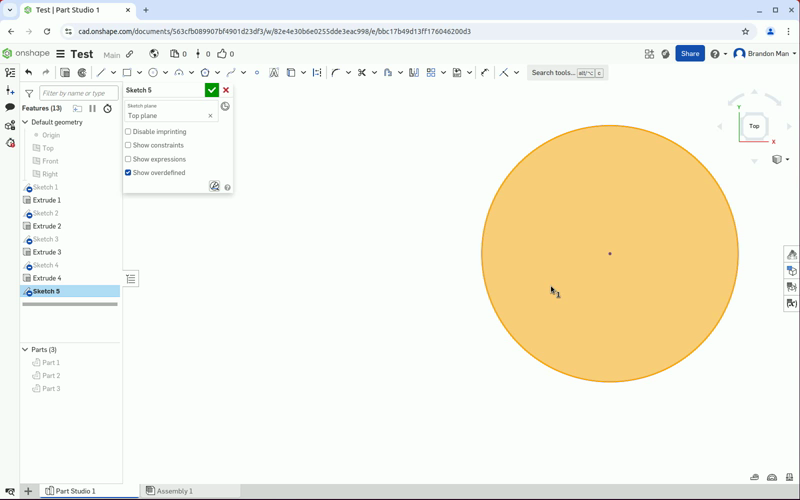
scroll(-6)
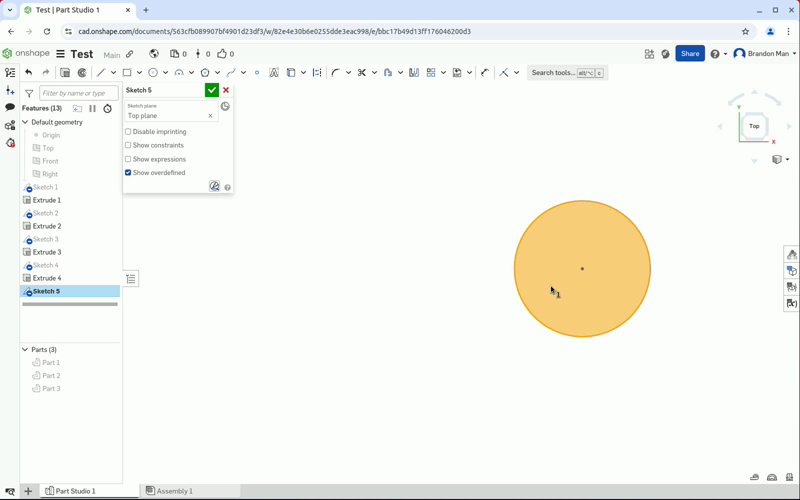
scroll(-6)
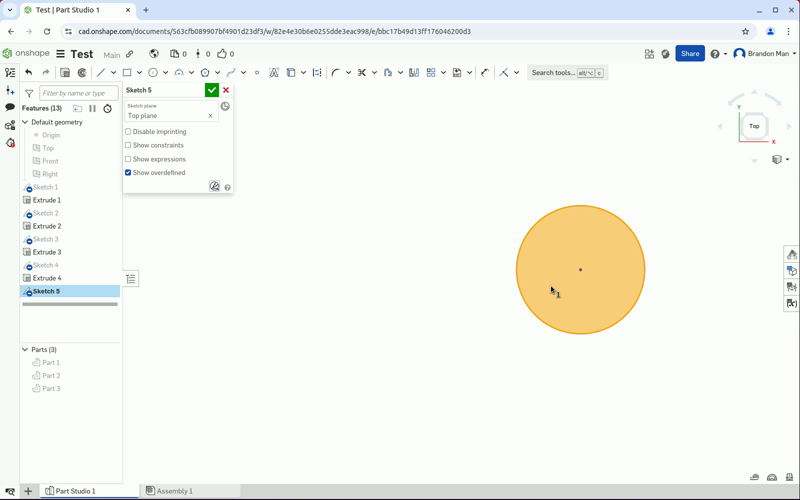
scroll(-6)
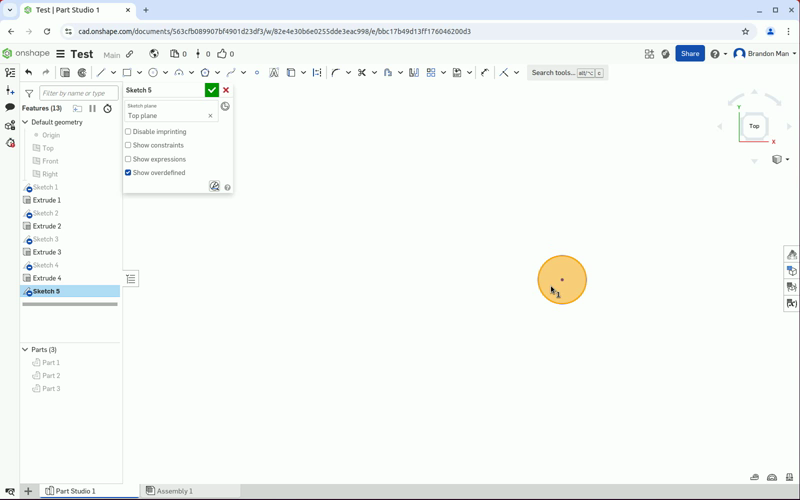
scroll(-6)
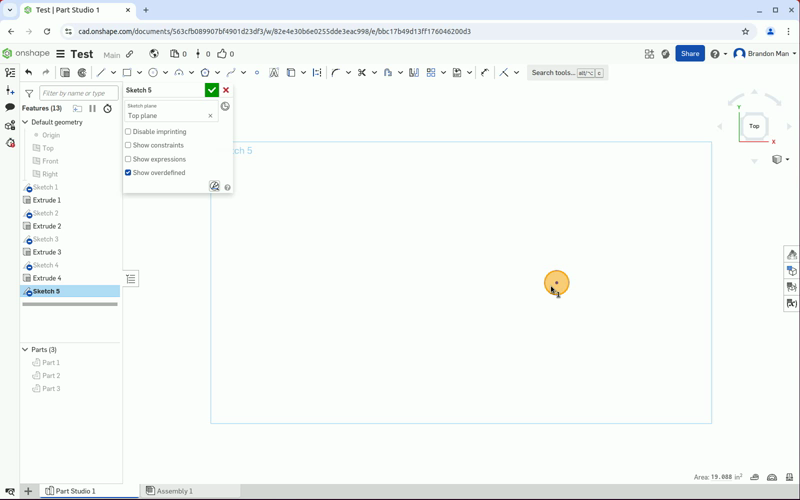
mouse_move(73, 352)
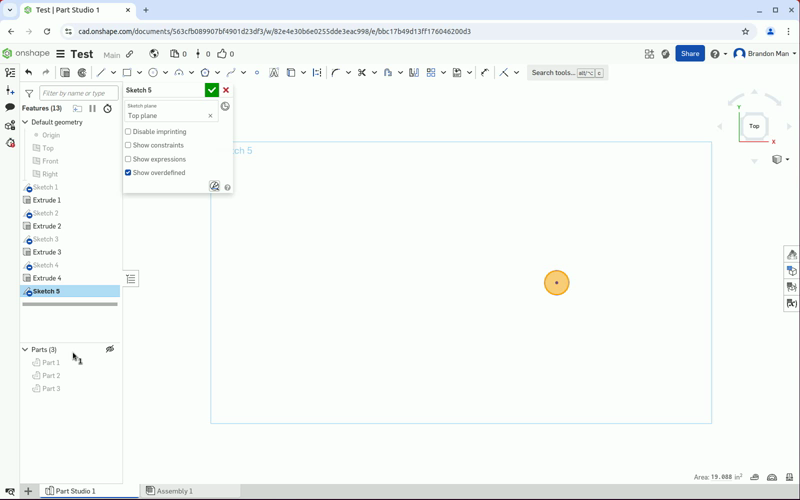
key(shift+y)
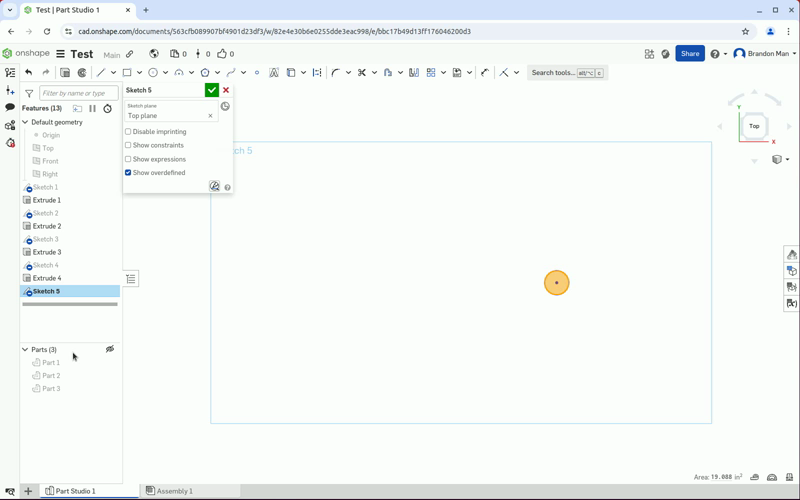
key(shift+e)
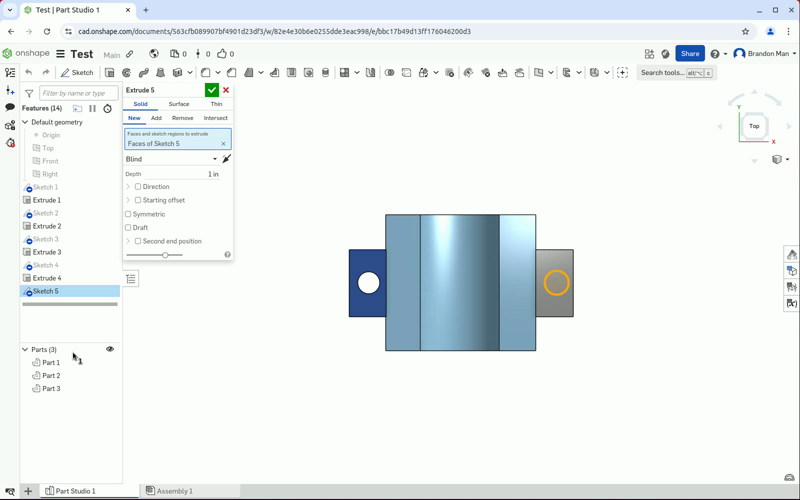
mouse_move(143, 106)
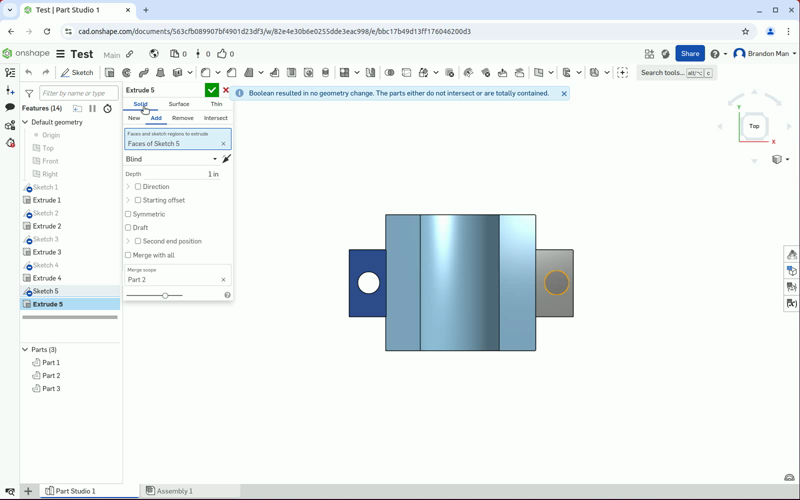
click(143, 106)
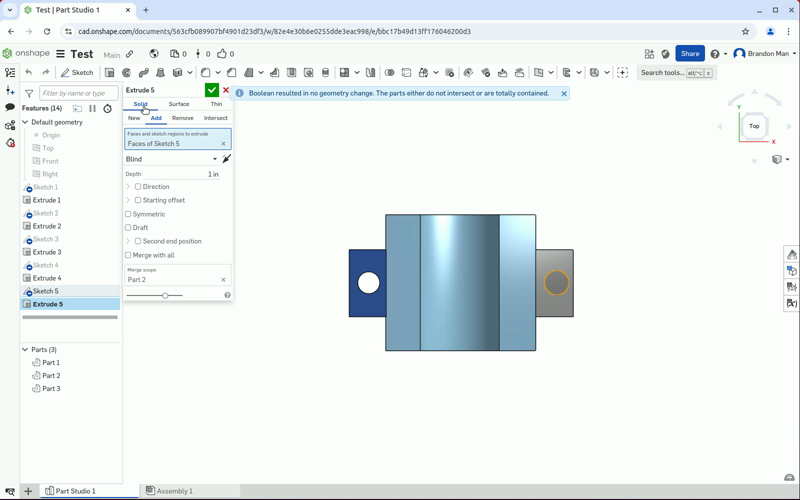
mouse_move(186, 120)
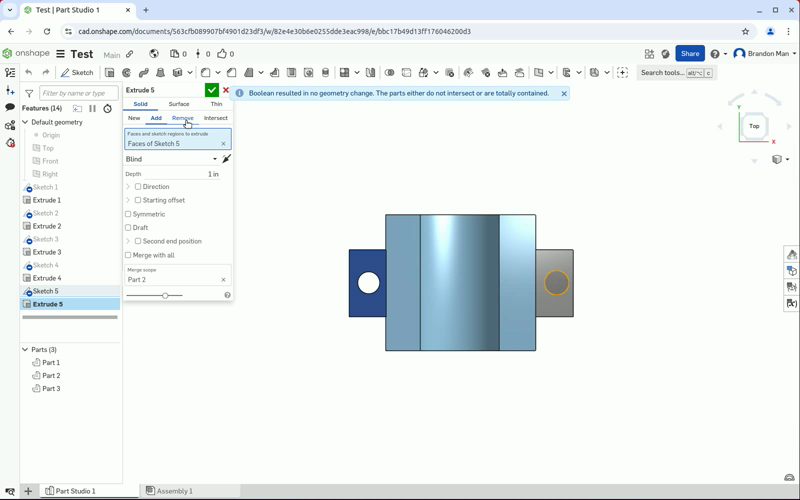
click(186, 120)
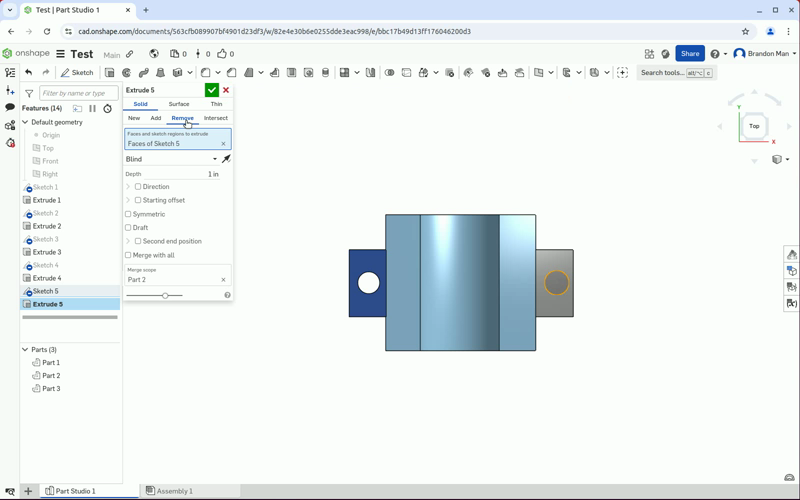
key(tab, 4)
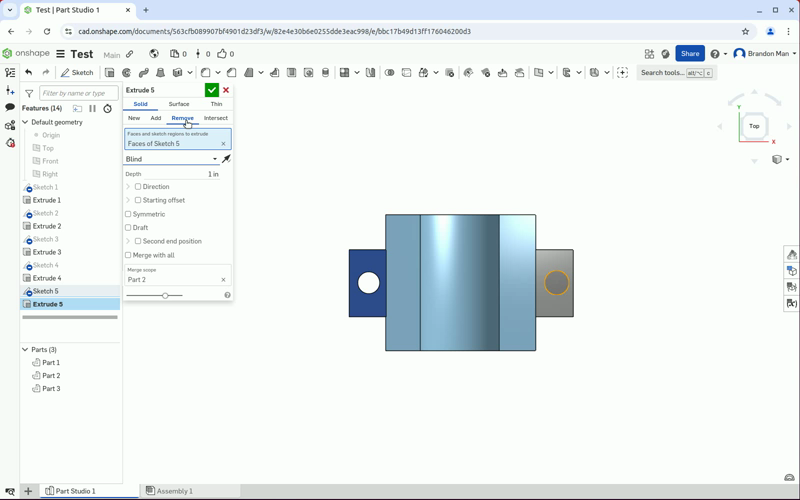
text(27.922)
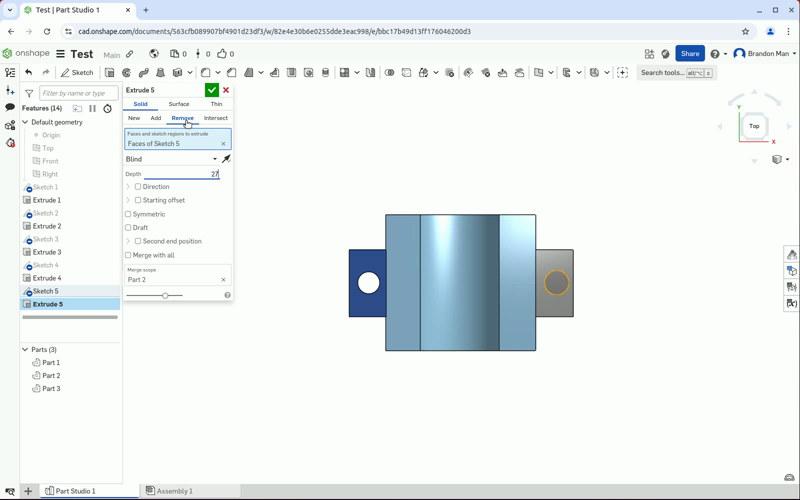
key(tab, 3)
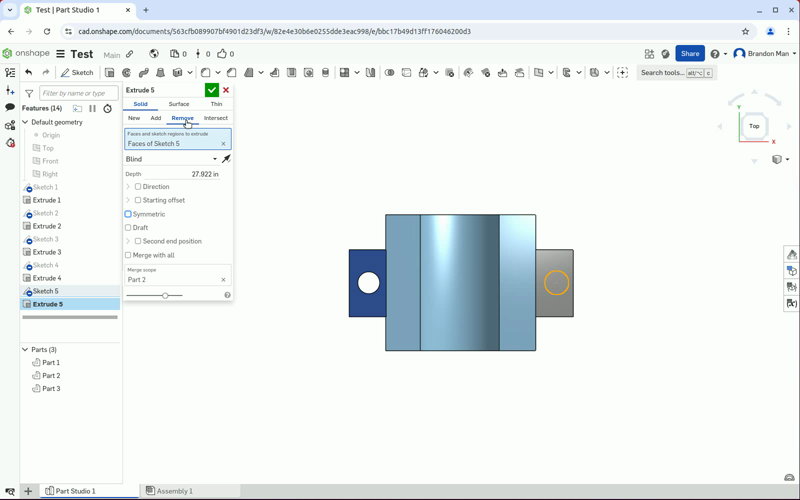
key(space)
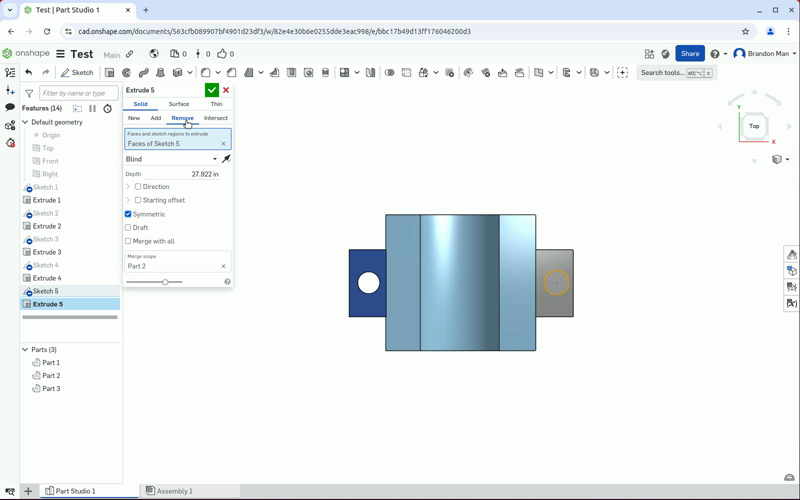
key(tab, 2)
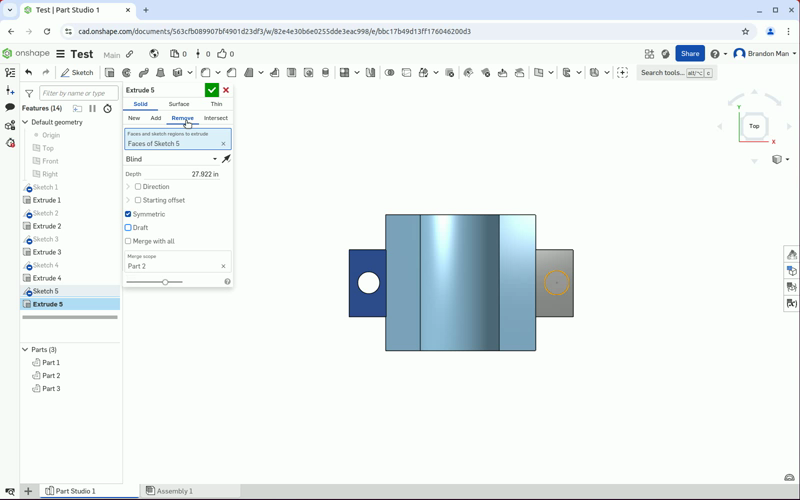
key(space)
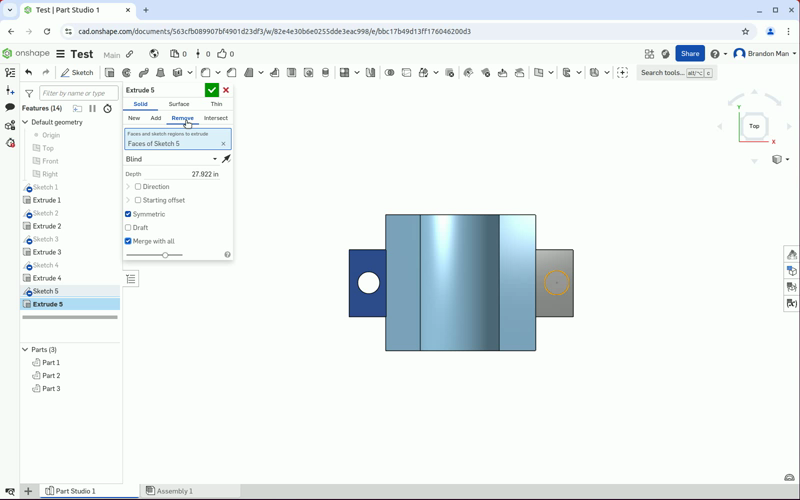
key(enter)
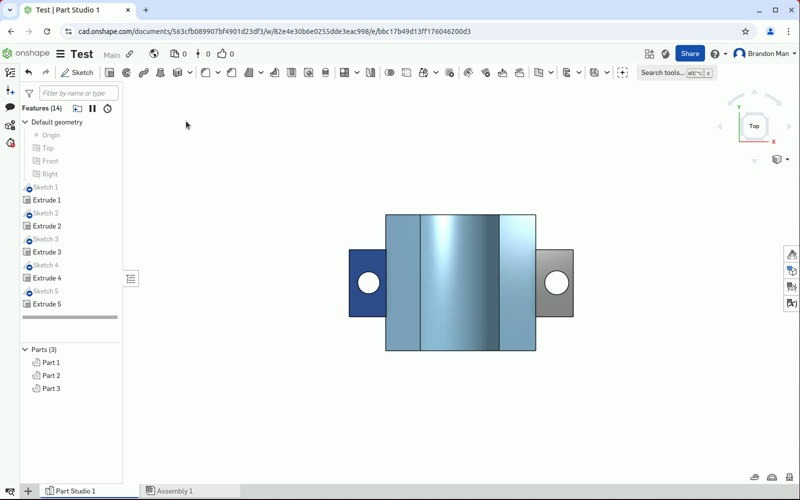
key(shift+h)
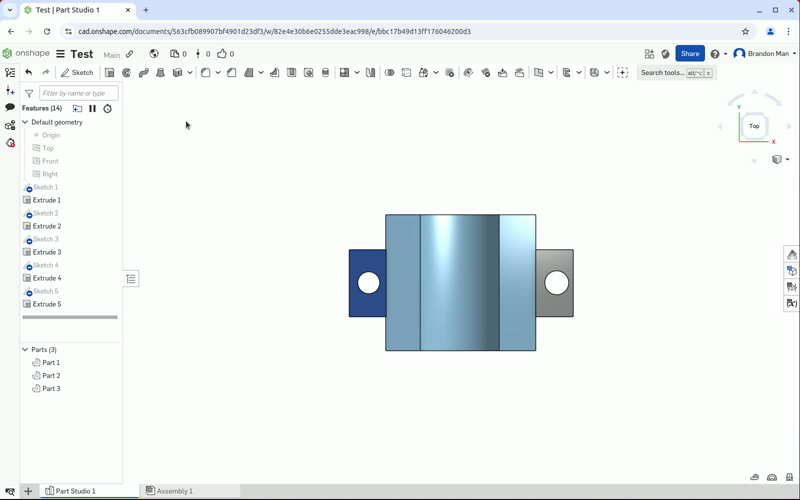
key(shift+h)
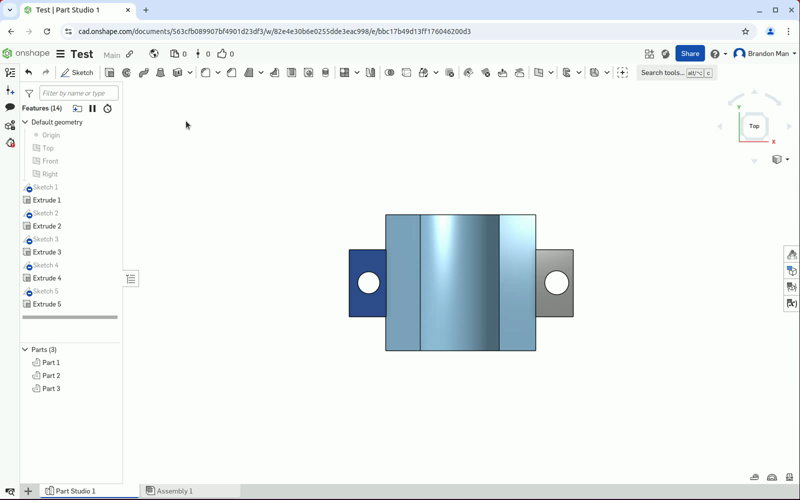
key(shift+7)
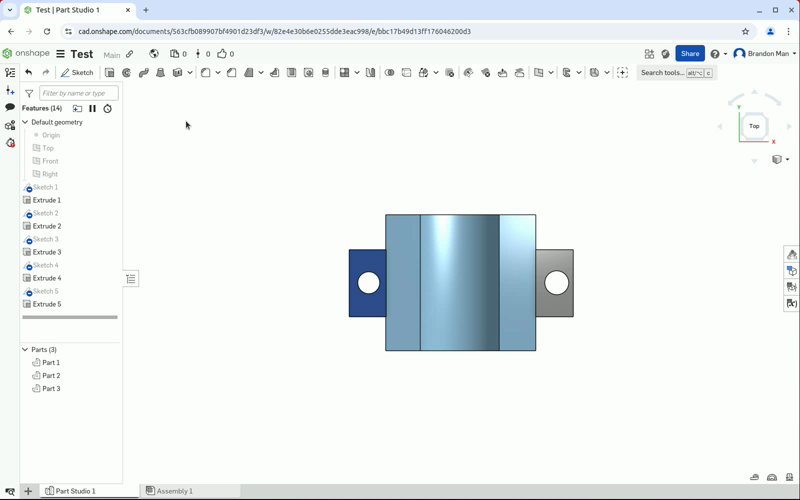
key(up, 3)
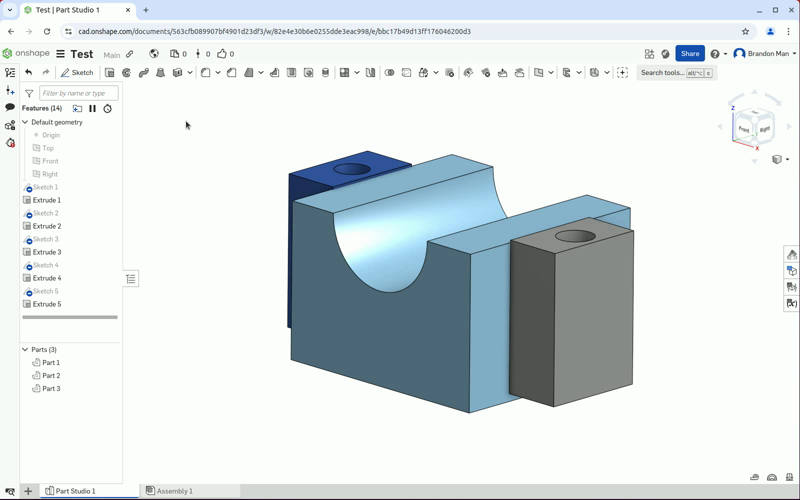
key(left, 3)
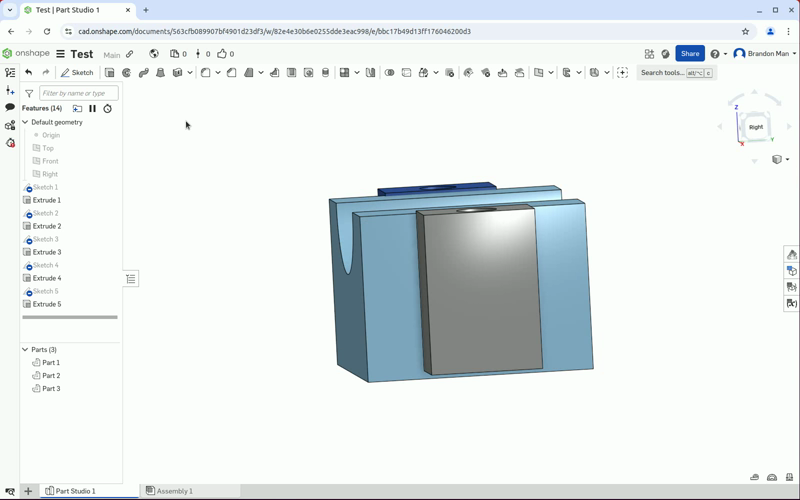
key(right, 3)
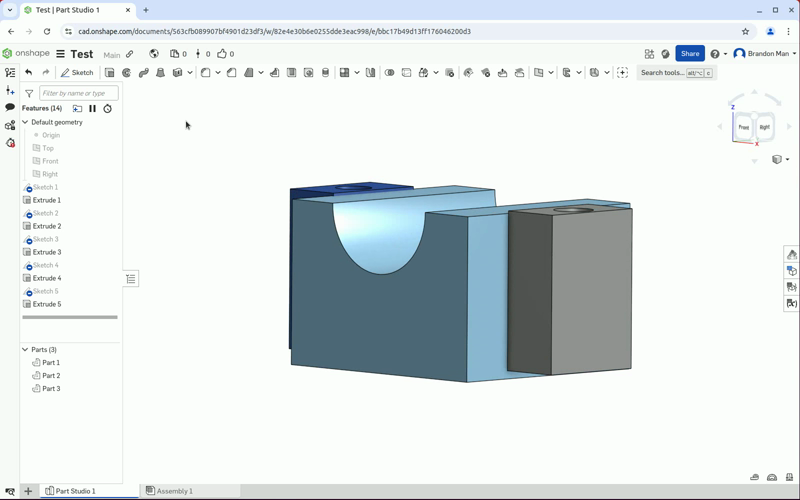
key(down, 3)
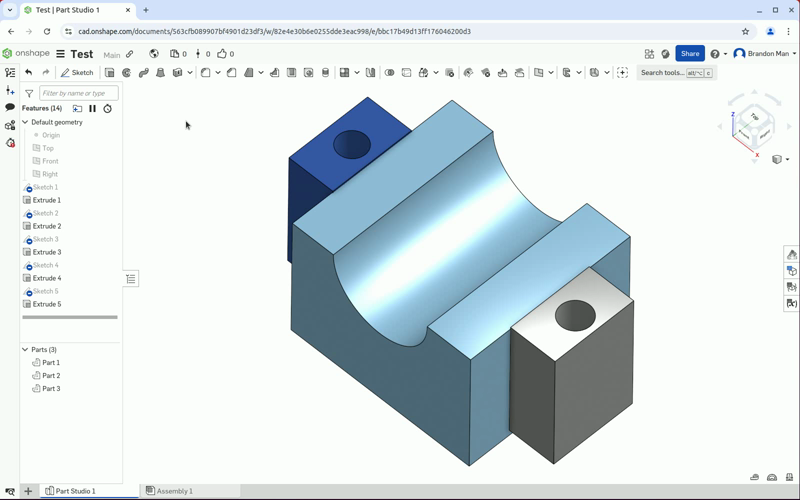
mouse_move(73, 189)
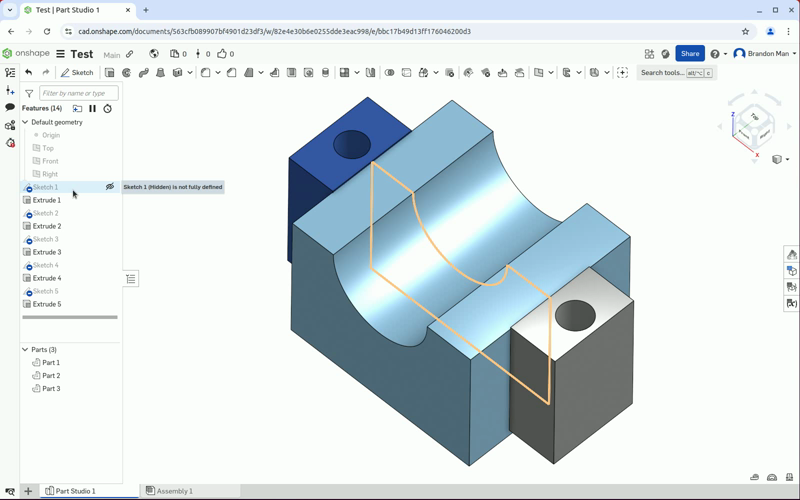
click(73, 189)